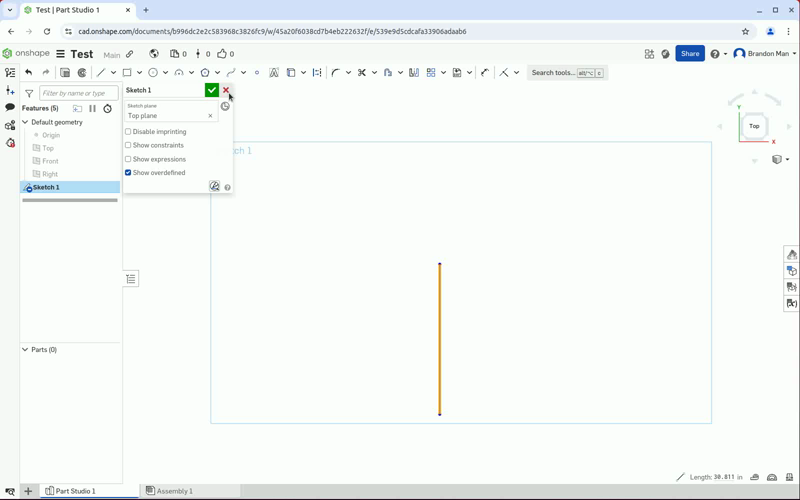
key(shift+h)
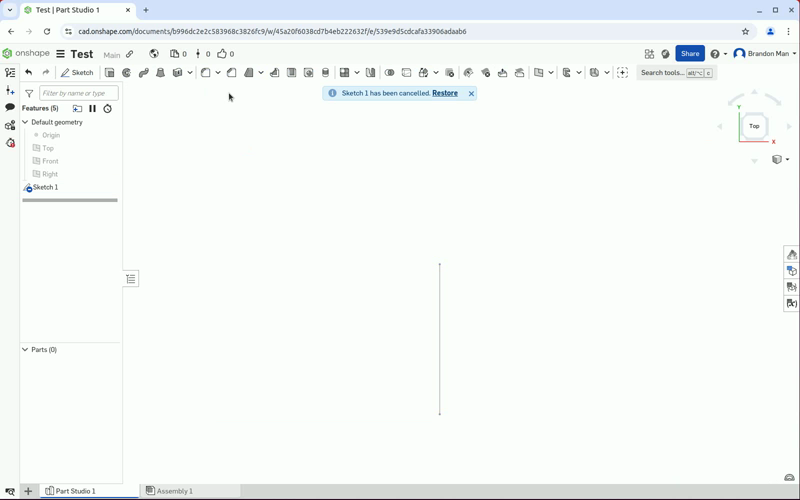
key(shift+s)
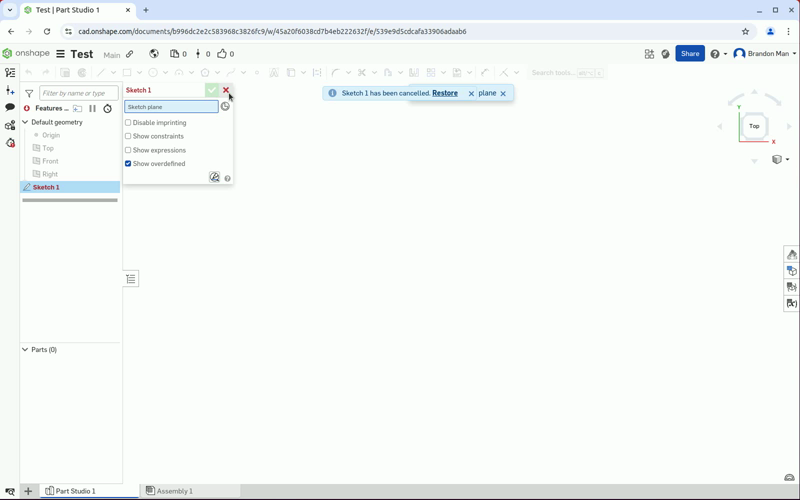
mouse_move(73, 150)
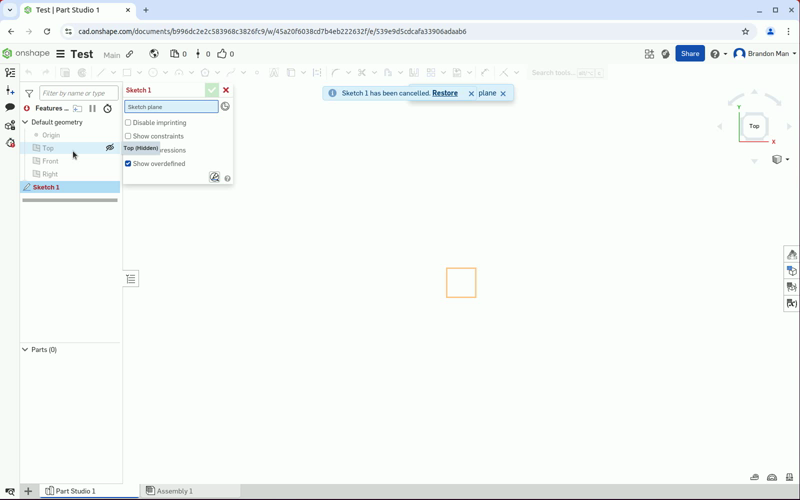
click(73, 150)
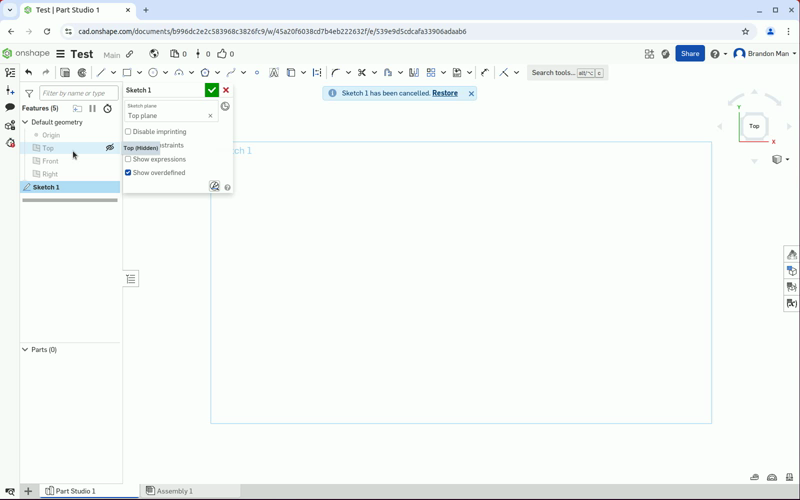
mouse_move(73, 352)
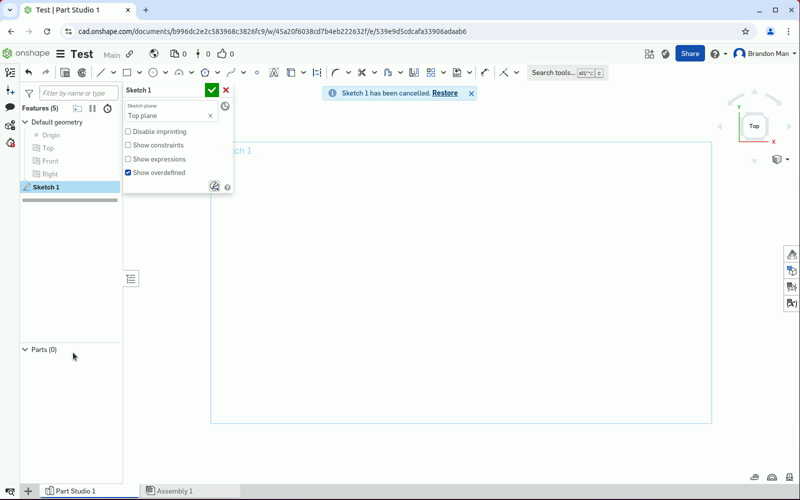
key(y)
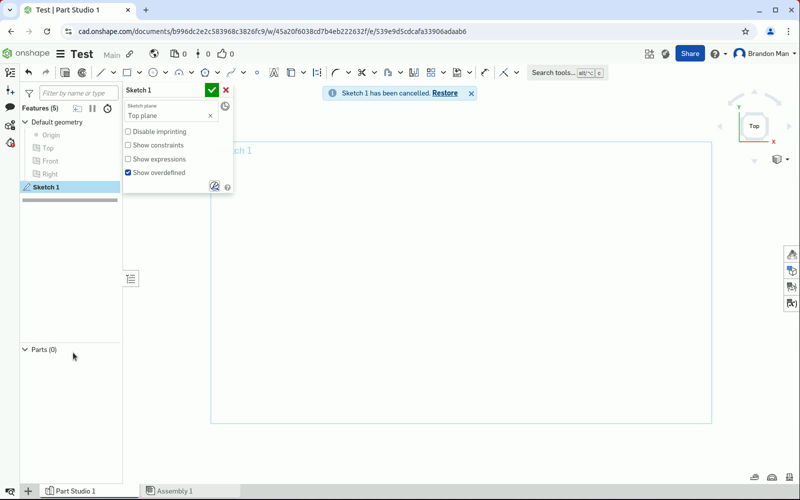
key(l)
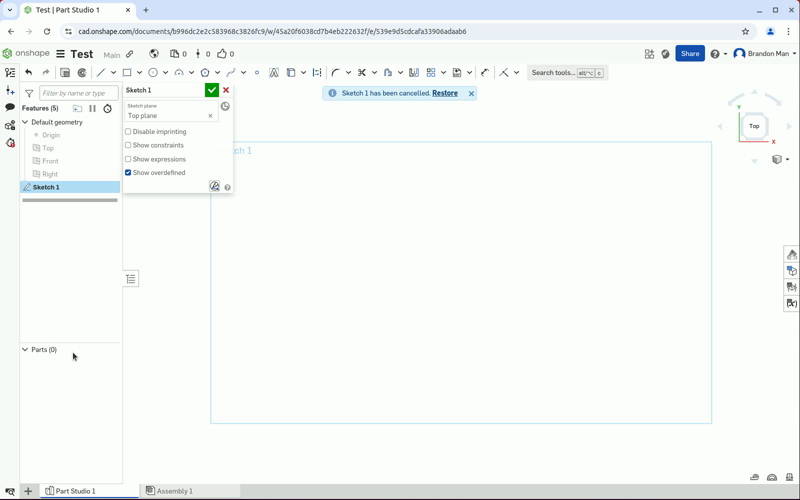
key_down(shift)
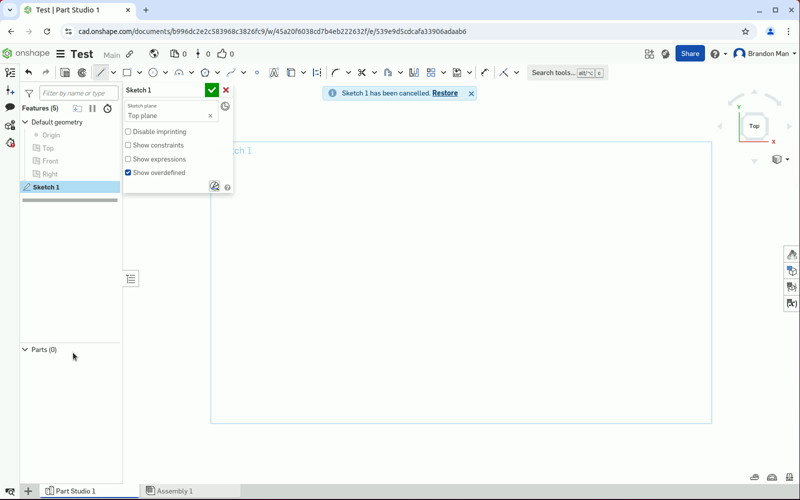
mouse_move(441, 273)
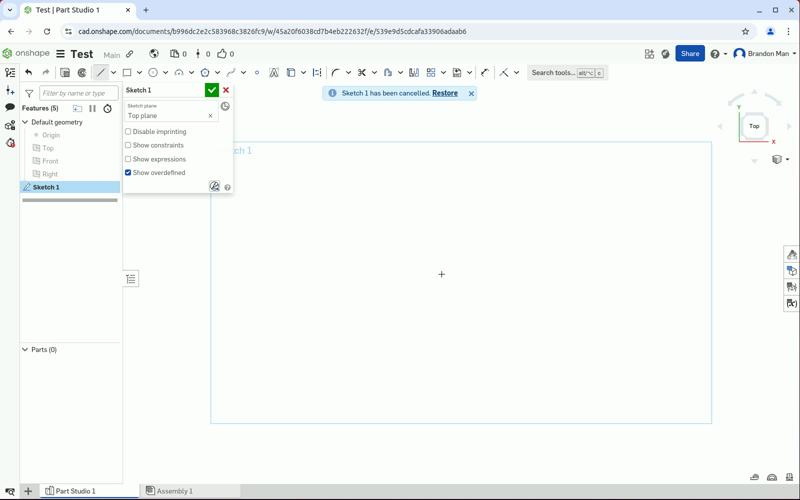
click(441, 273)
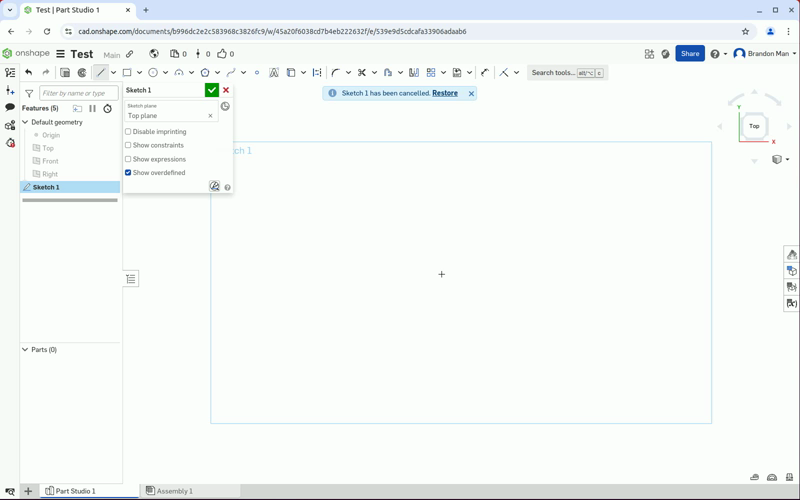
key_up(shift)
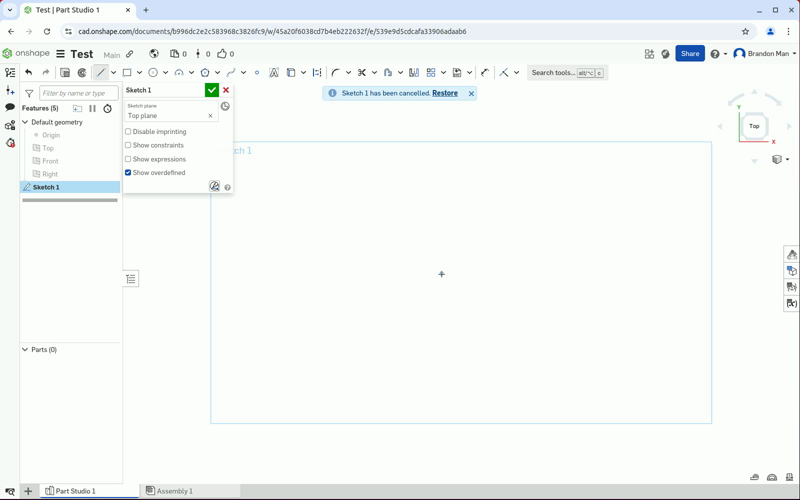
key_down(shift)
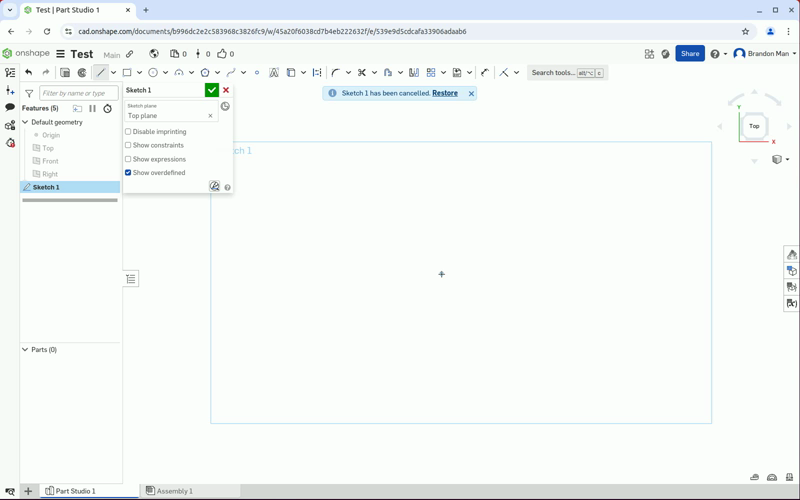
mouse_move(471, 273)
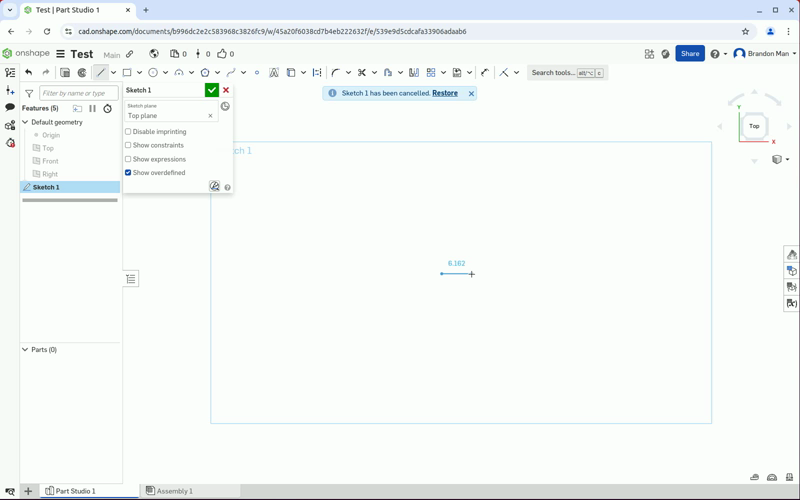
mouse_move(480, 273)
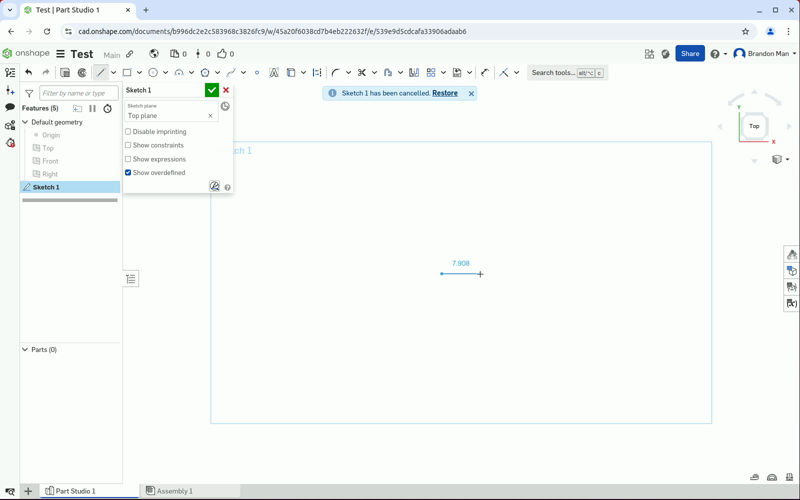
click(480, 273)
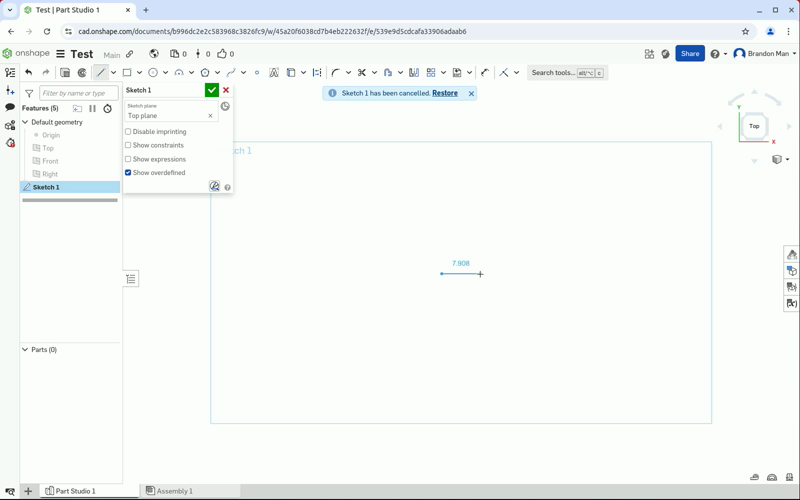
key_up(shift)
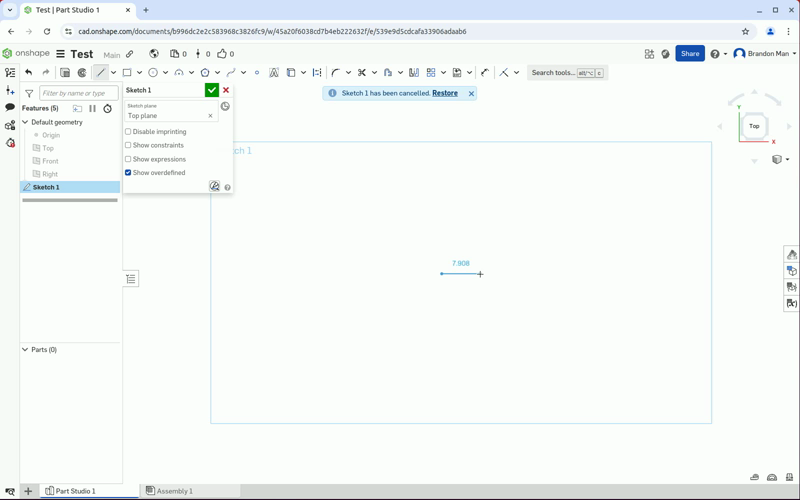
key_down(shift)
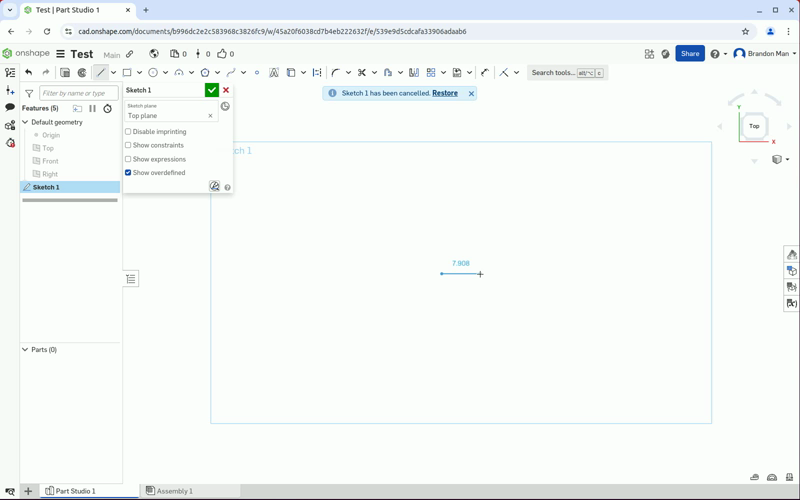
mouse_move(510, 273)
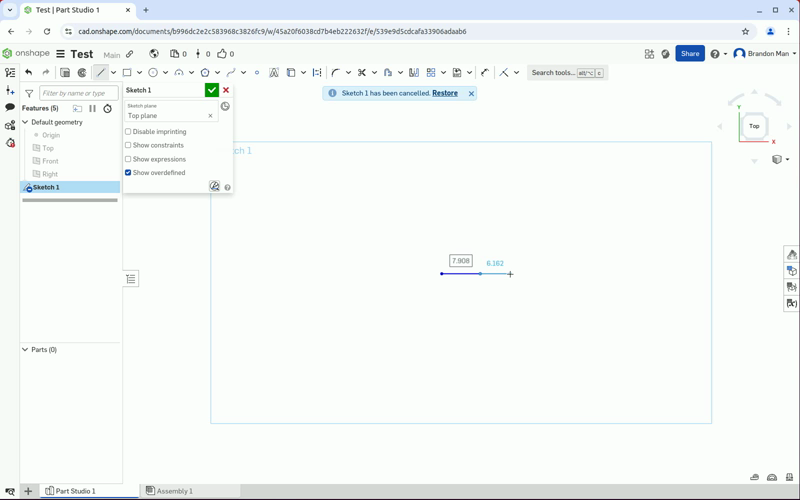
mouse_move(480, 235)
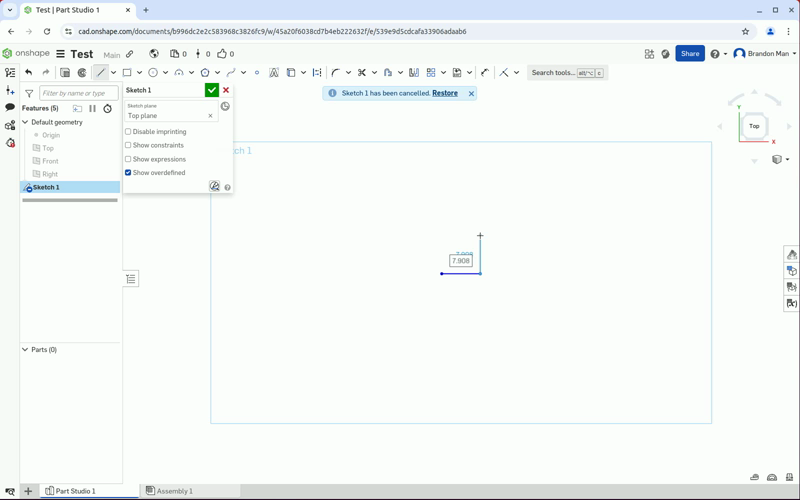
click(480, 235)
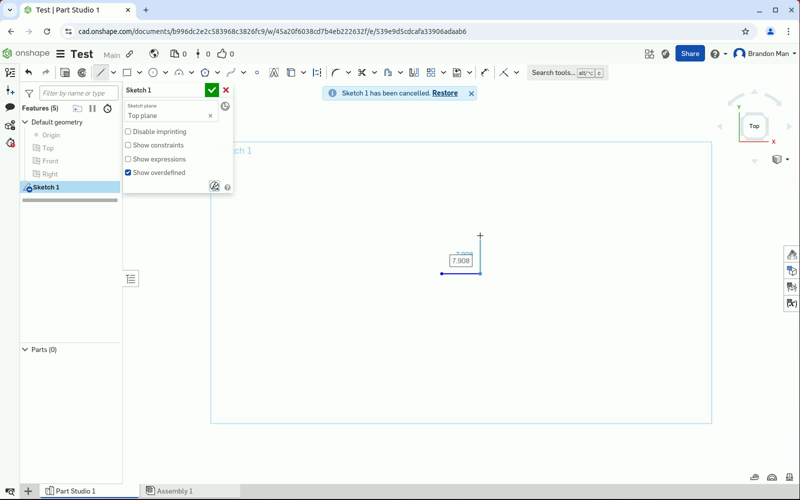
key_up(shift)
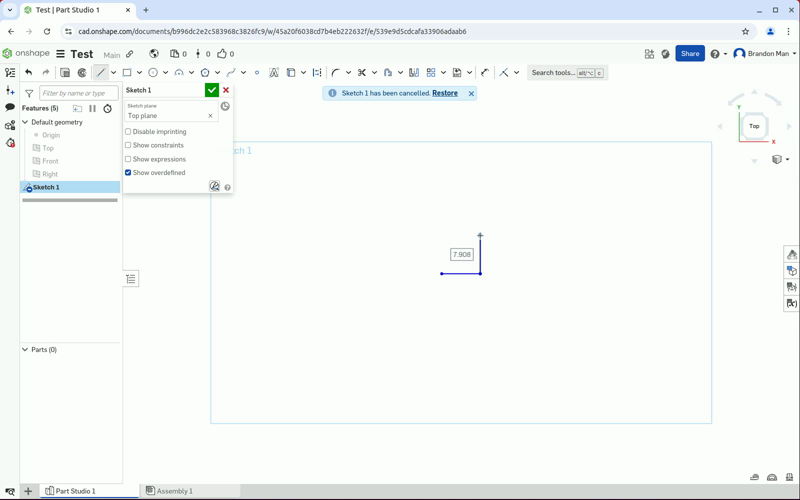
key_down(shift)
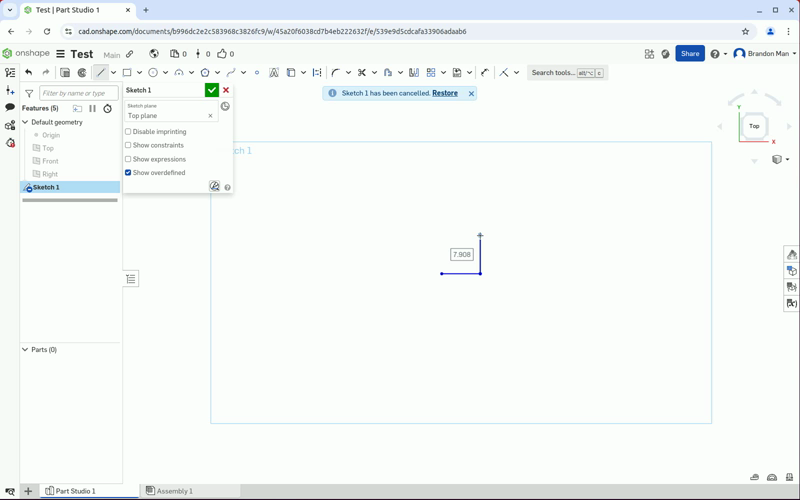
mouse_move(510, 235)
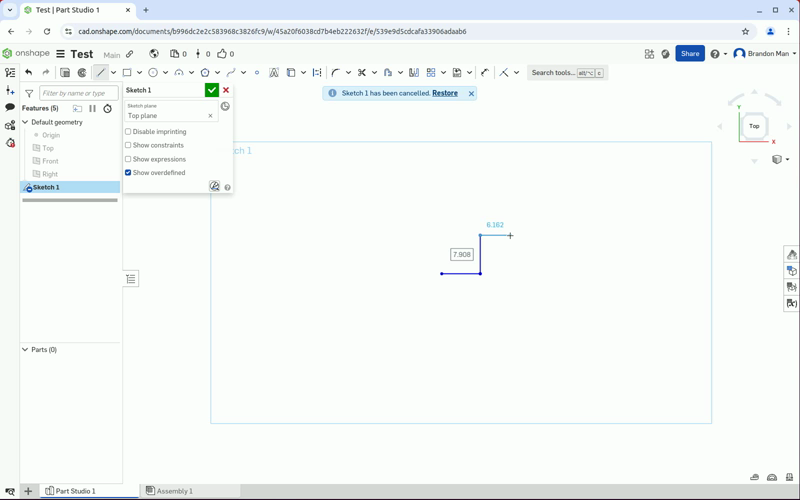
mouse_move(441, 235)
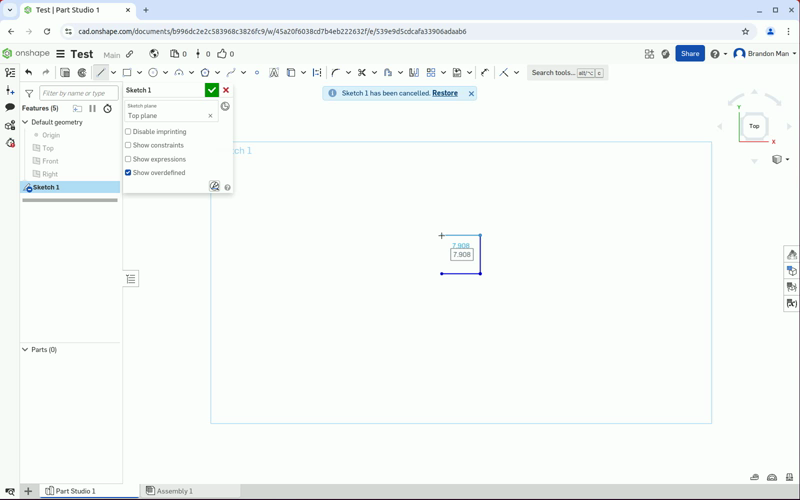
click(441, 235)
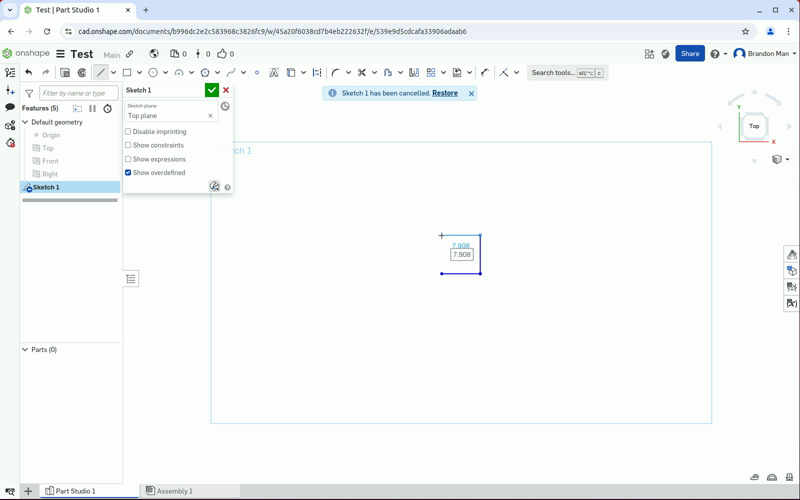
key_up(shift)
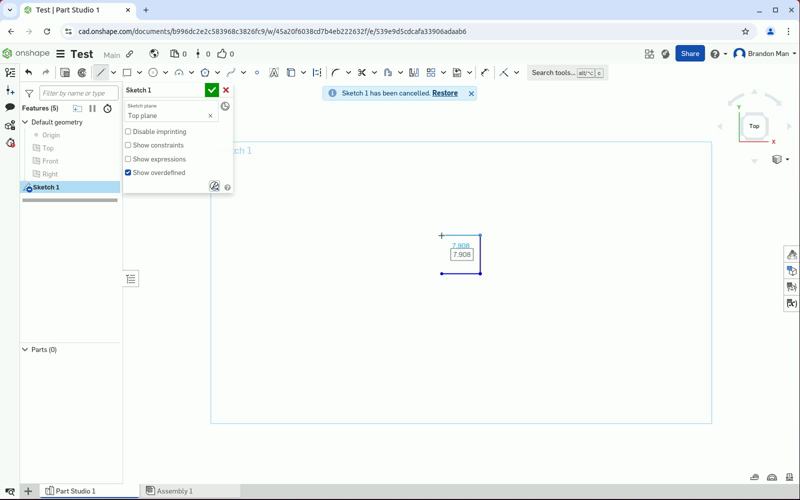
mouse_move(471, 235)
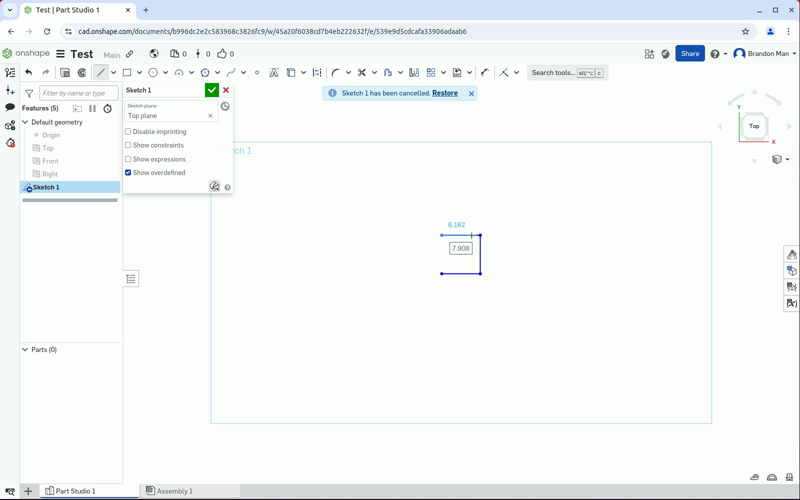
key_down(shift)
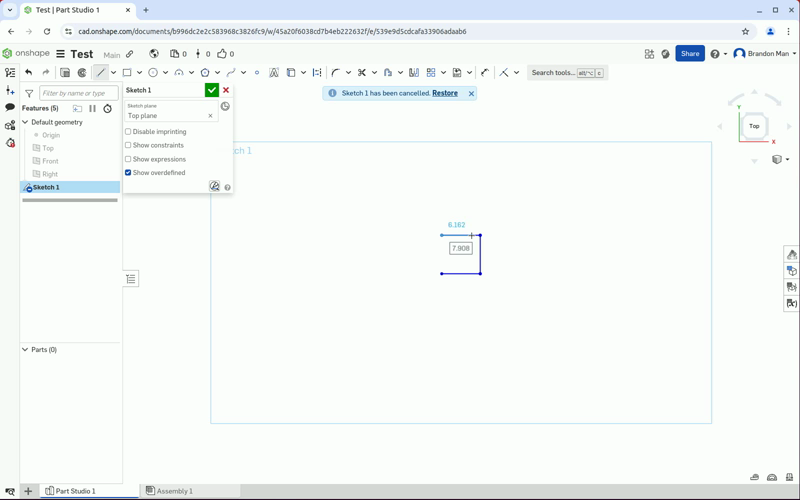
mouse_move(441, 273)
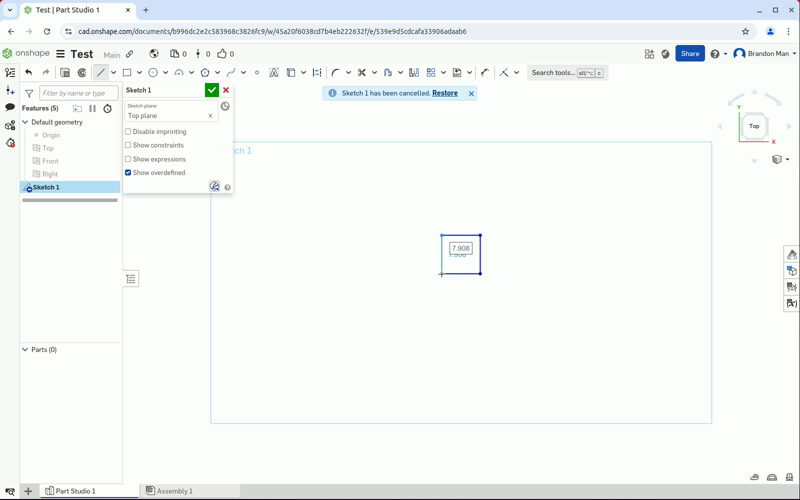
key_up(shift)
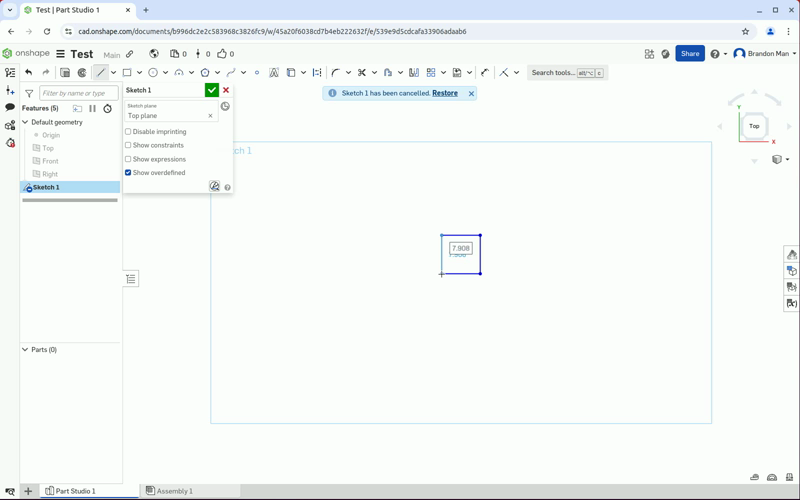
click(441, 273)
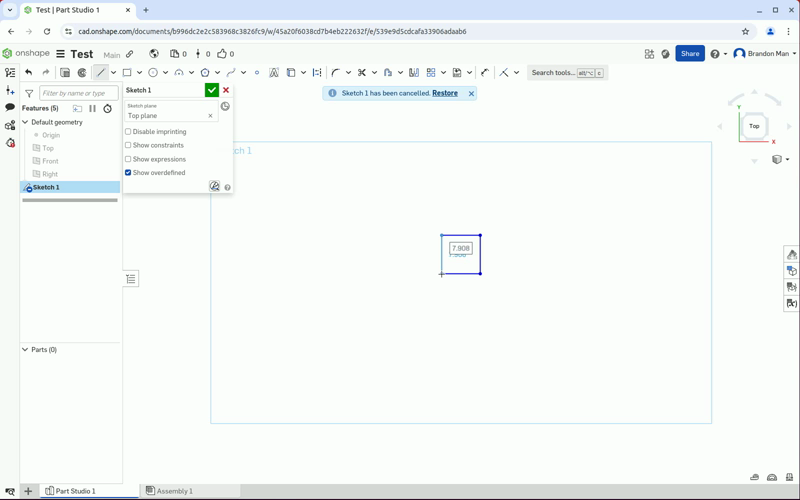
key(esc)
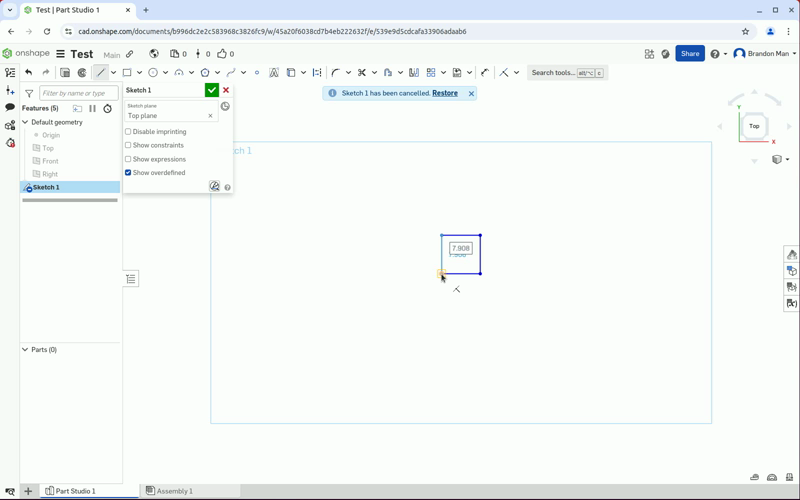
mouse_move(452, 252)
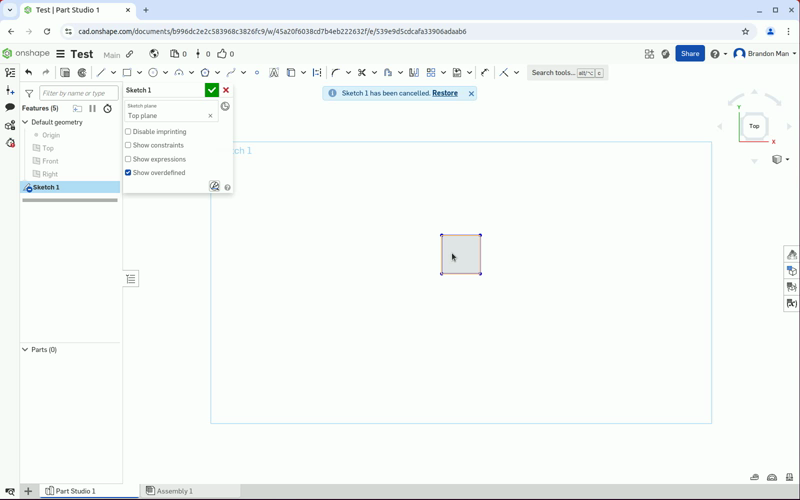
scroll(6)
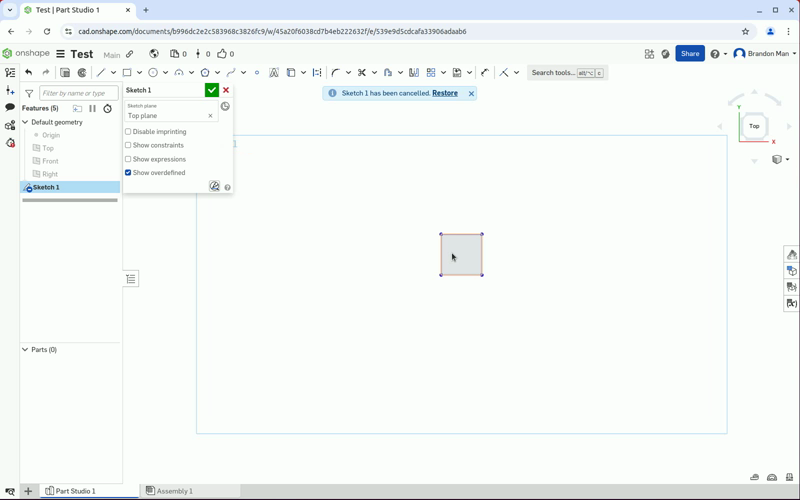
scroll(6)
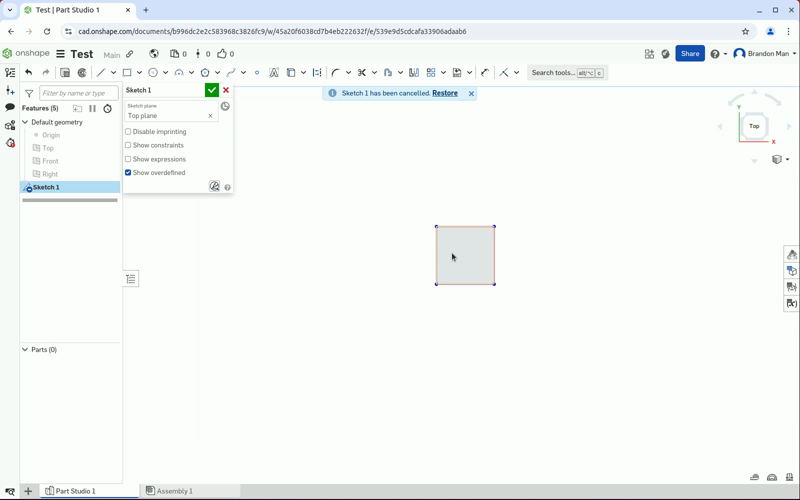
scroll(6)
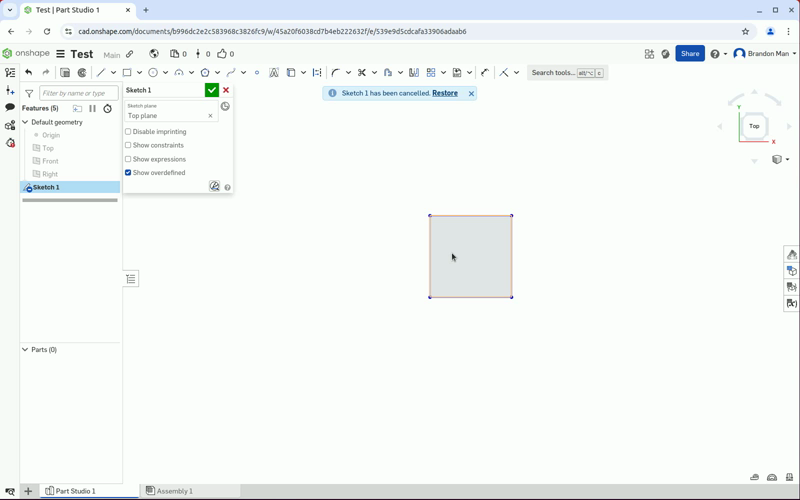
scroll(6)
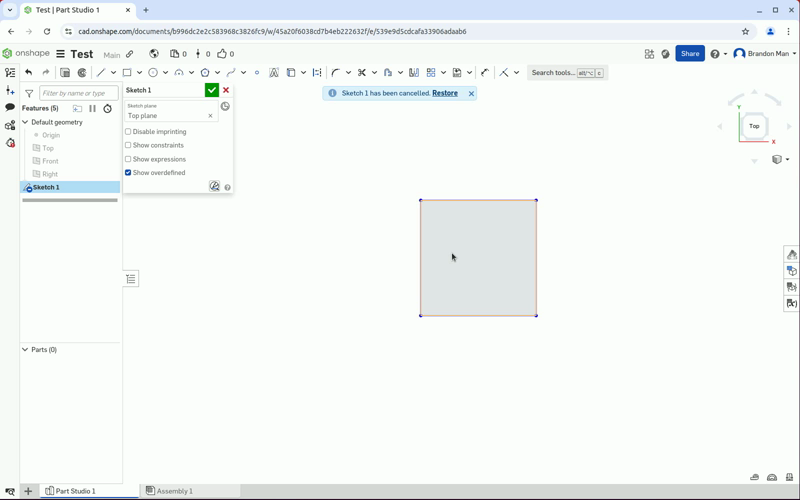
scroll(6)
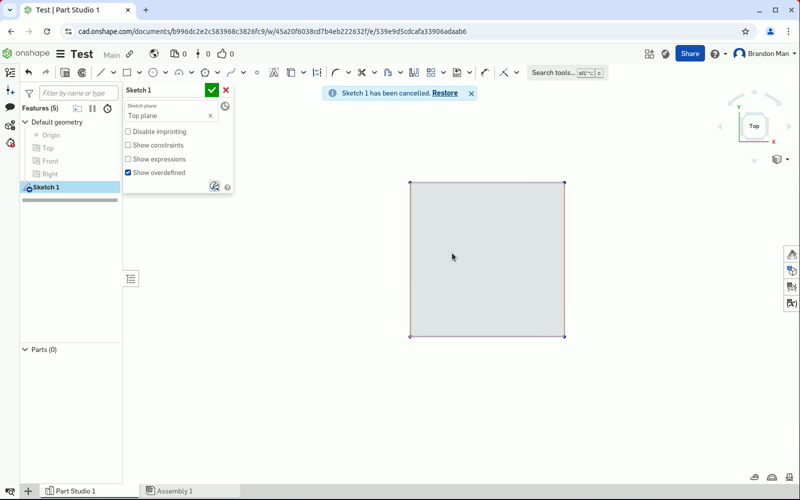
scroll(6)
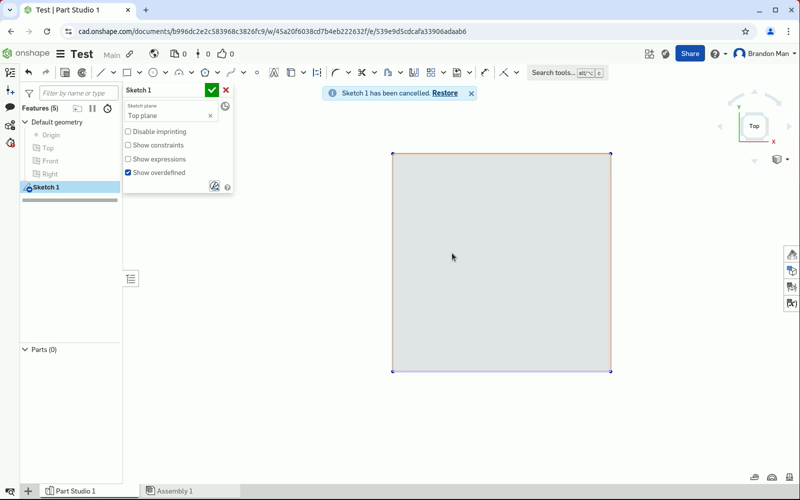
scroll(6)
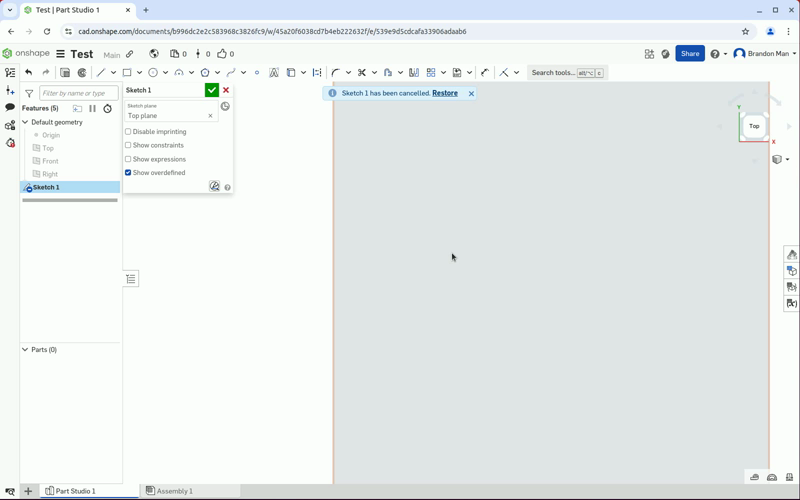
click(452, 252)
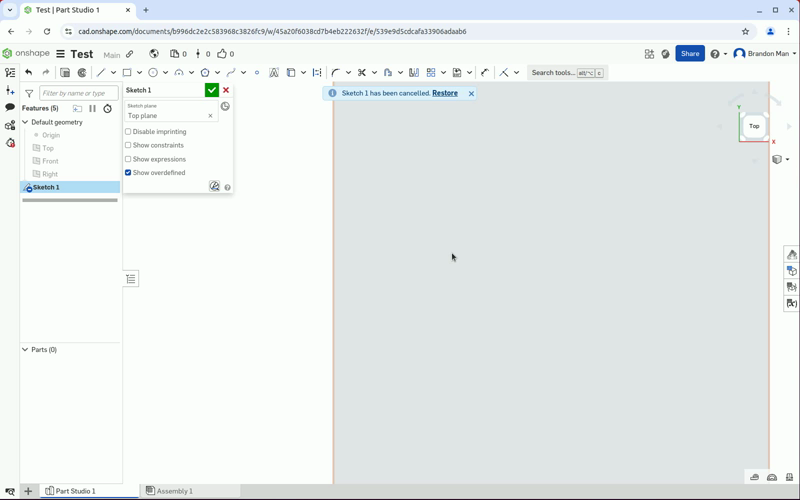
scroll(-6)
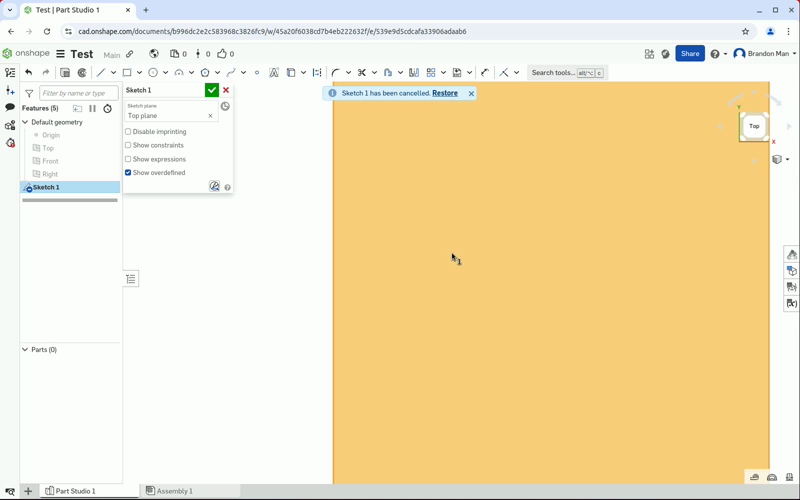
scroll(-6)
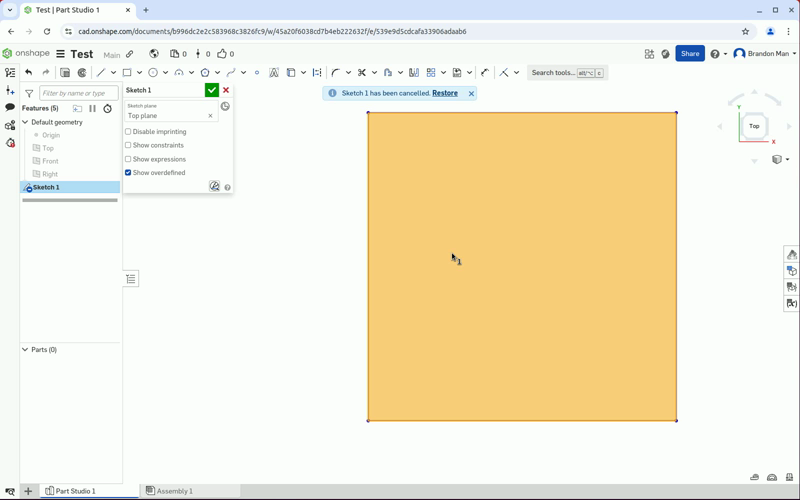
scroll(-6)
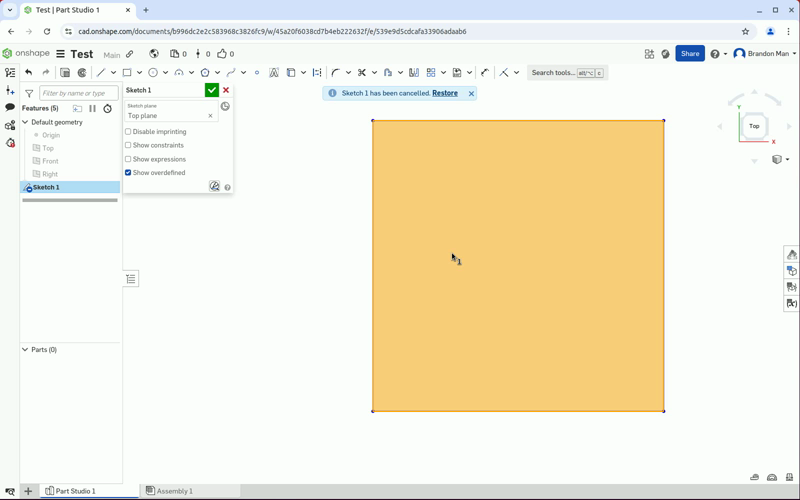
scroll(-6)
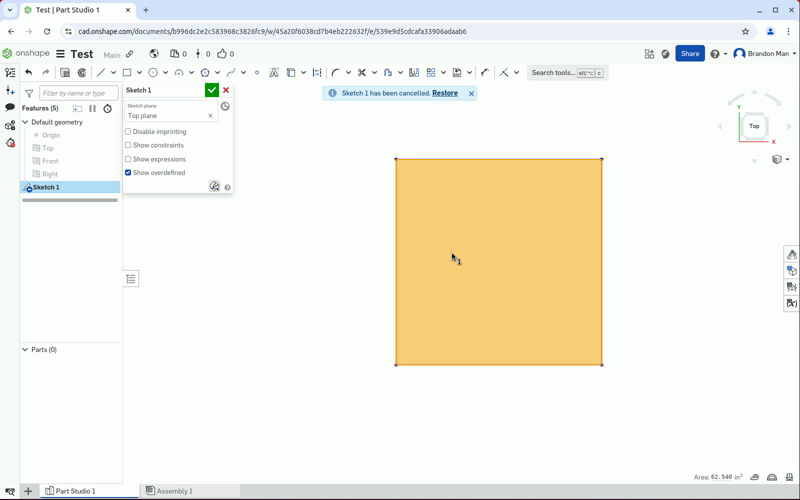
scroll(-6)
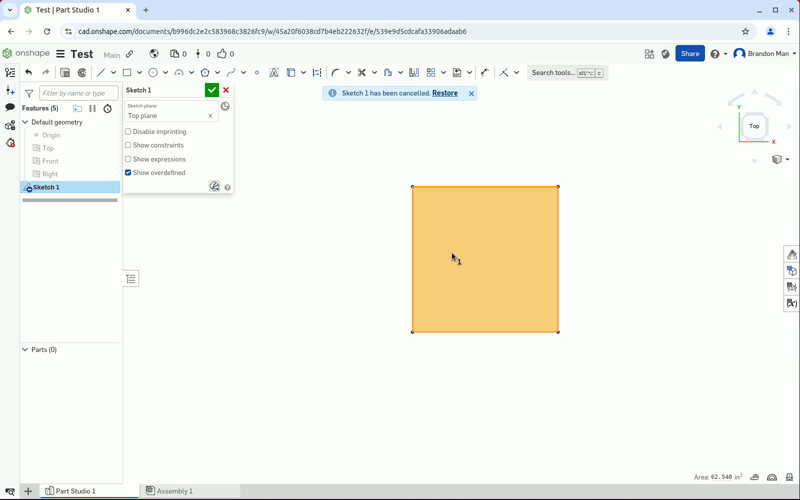
scroll(-6)
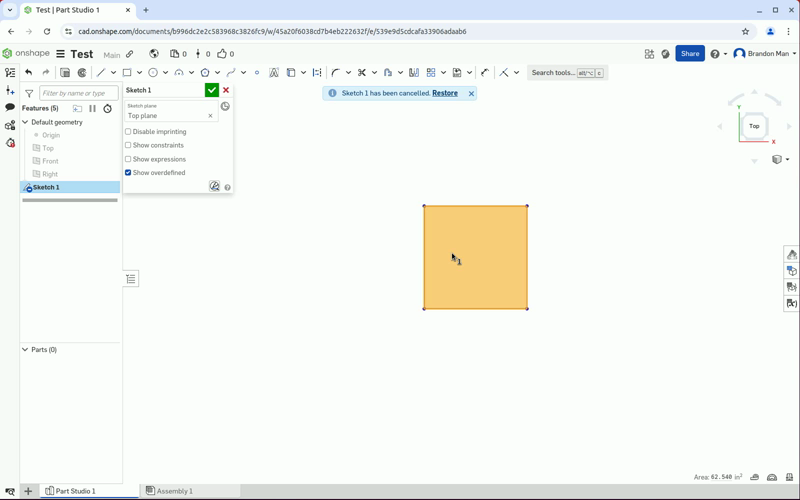
scroll(-6)
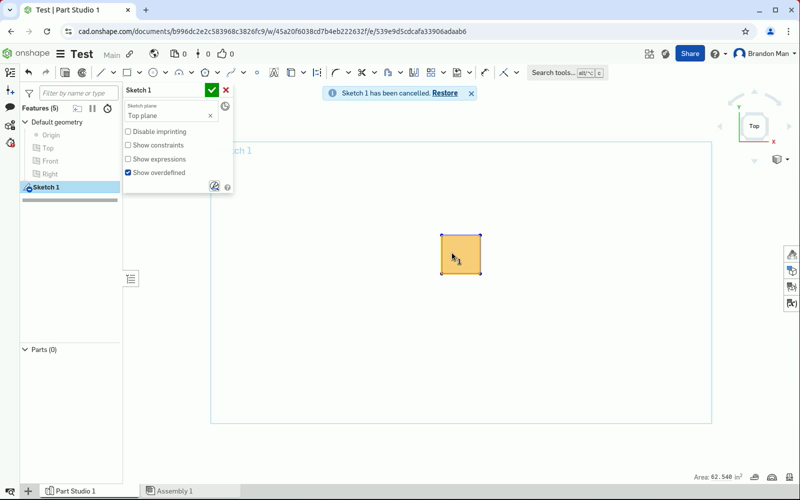
mouse_move(73, 352)
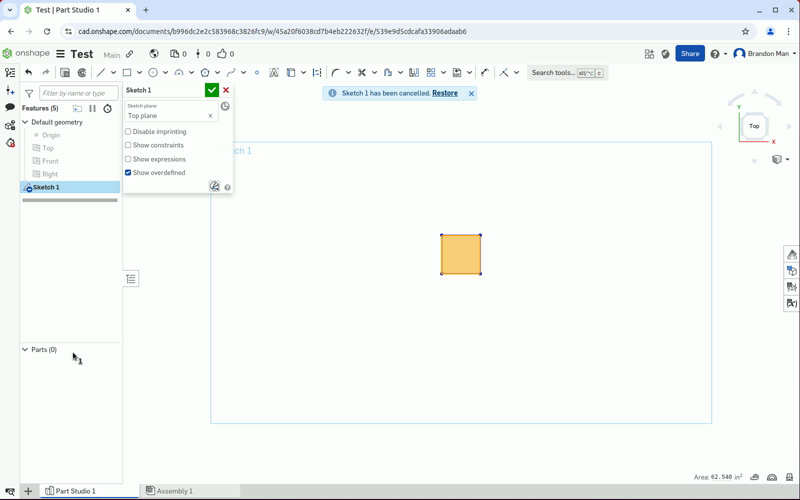
key(shift+y)
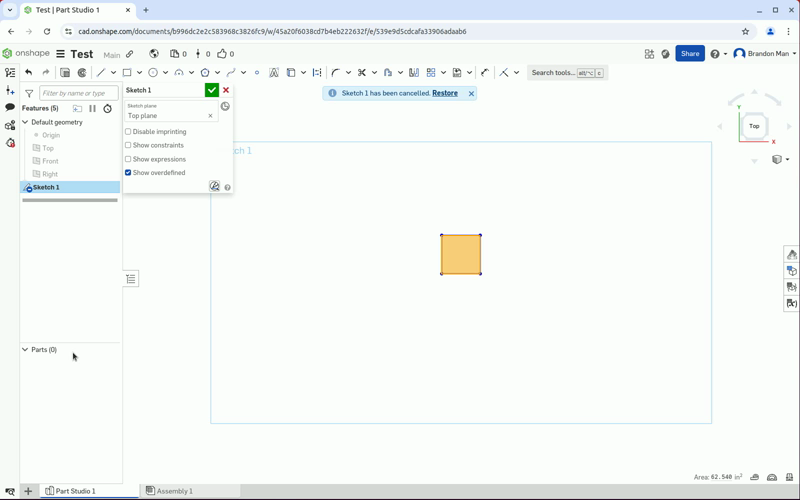
key(shift+e)
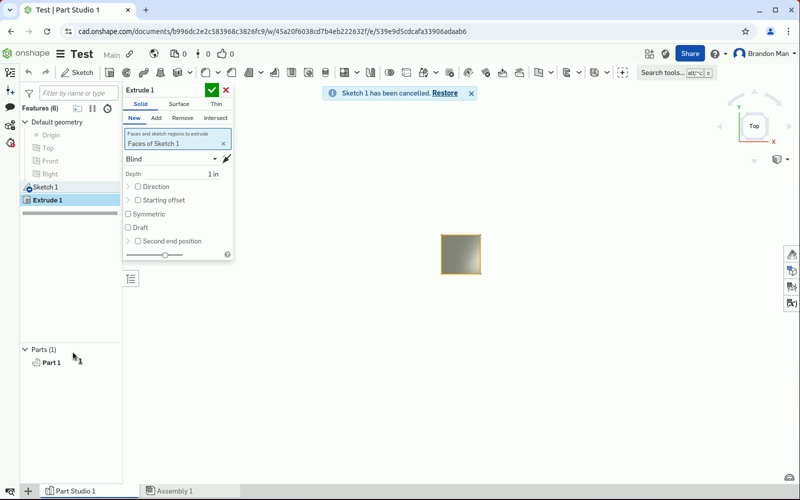
mouse_move(143, 106)
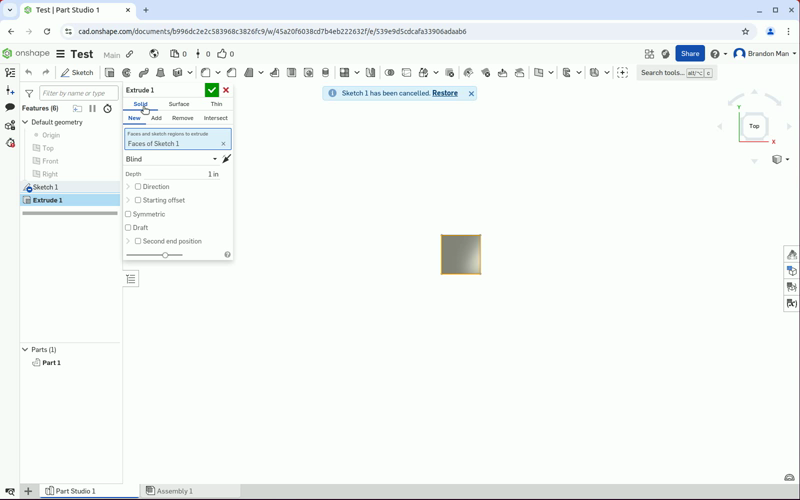
click(143, 106)
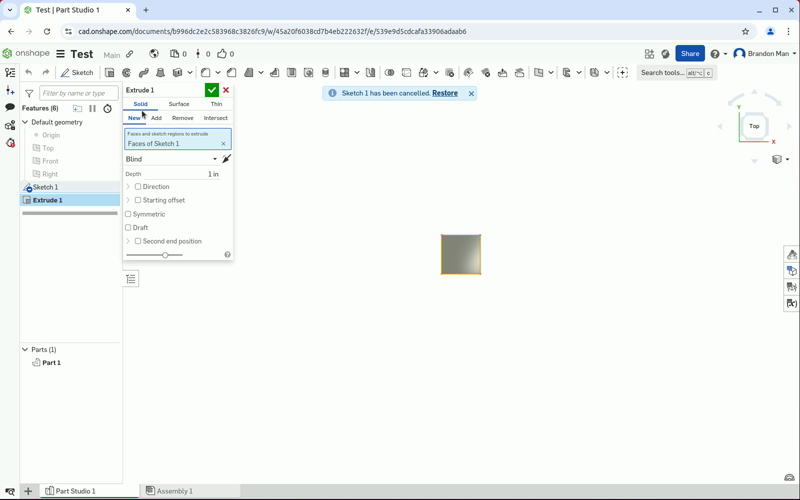
mouse_move(137, 120)
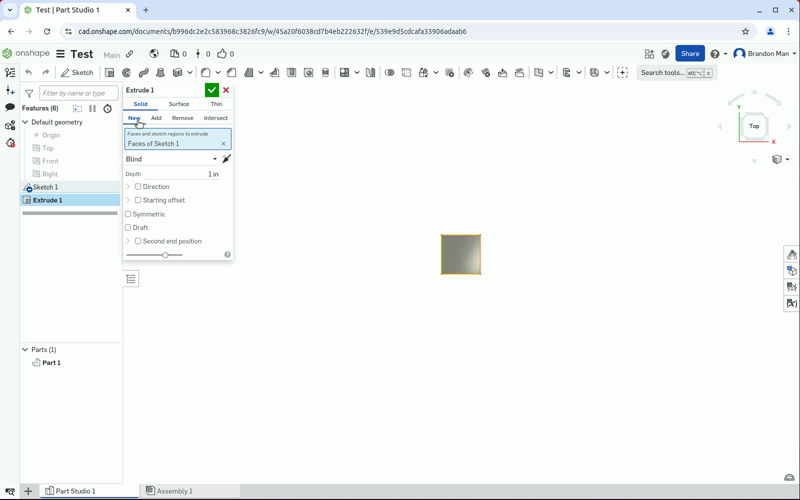
click(137, 120)
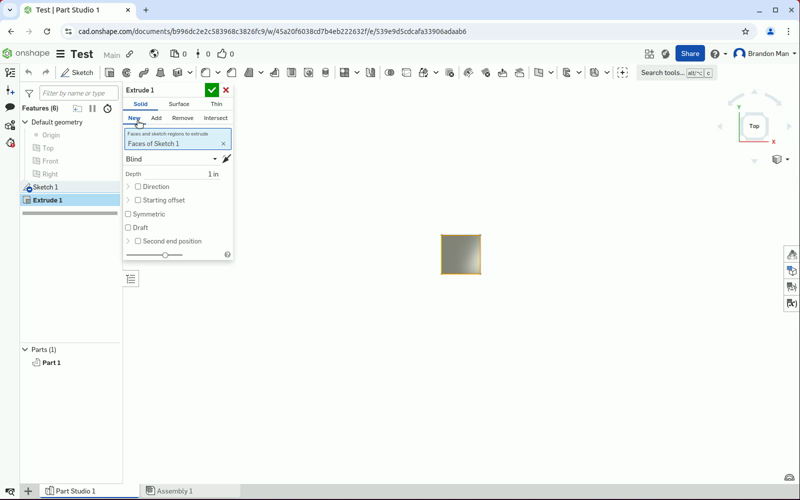
key(tab, 4)
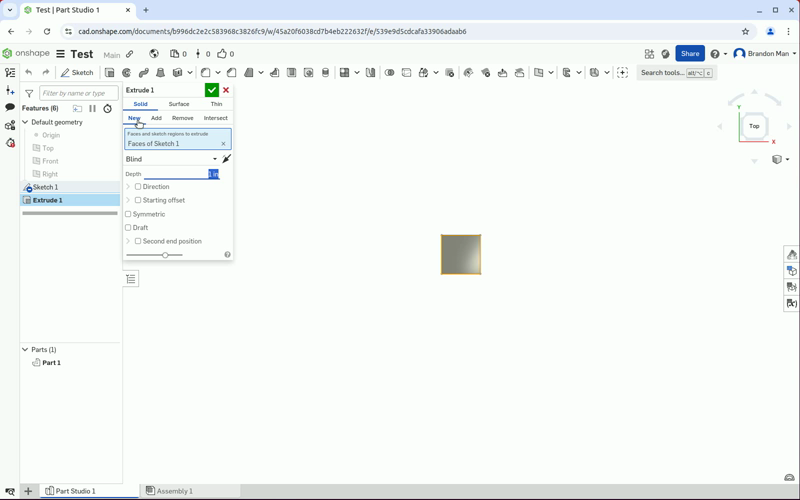
text(23.108)
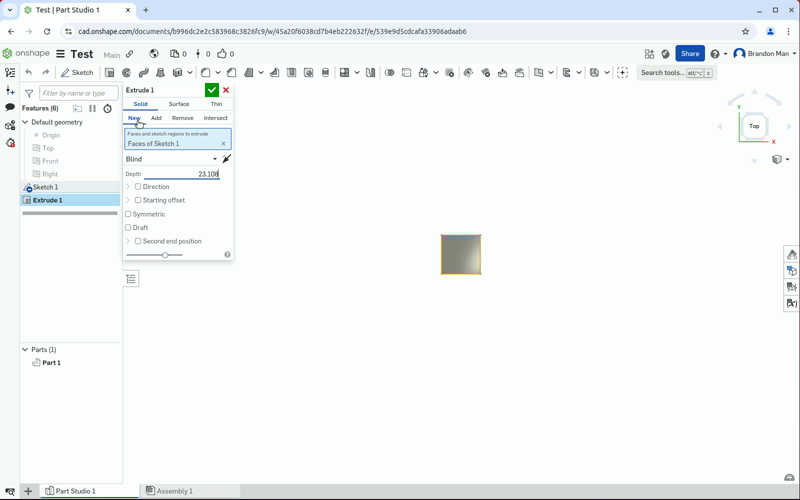
key(enter)
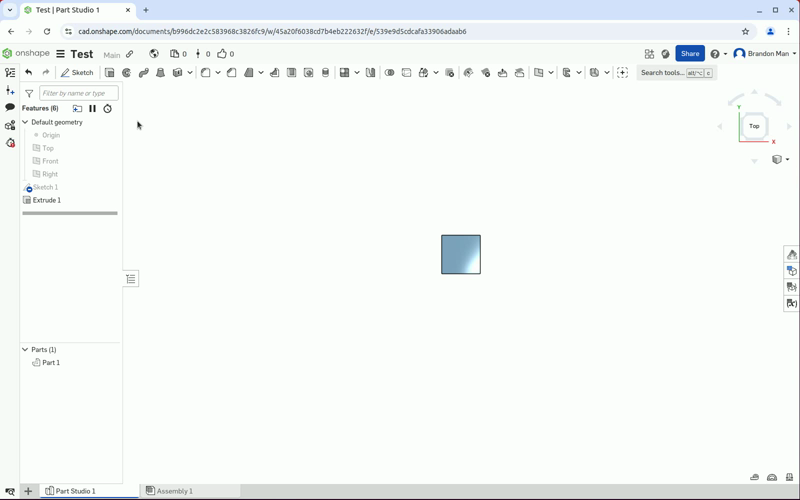
key(shift+h)
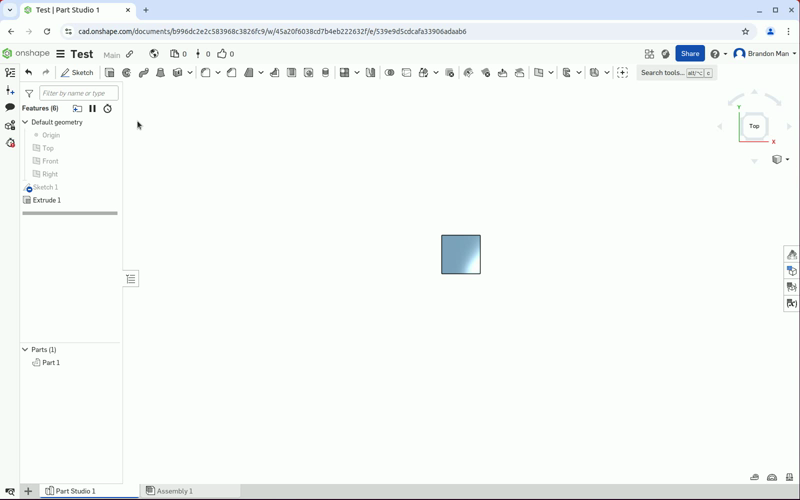
key(shift+h)
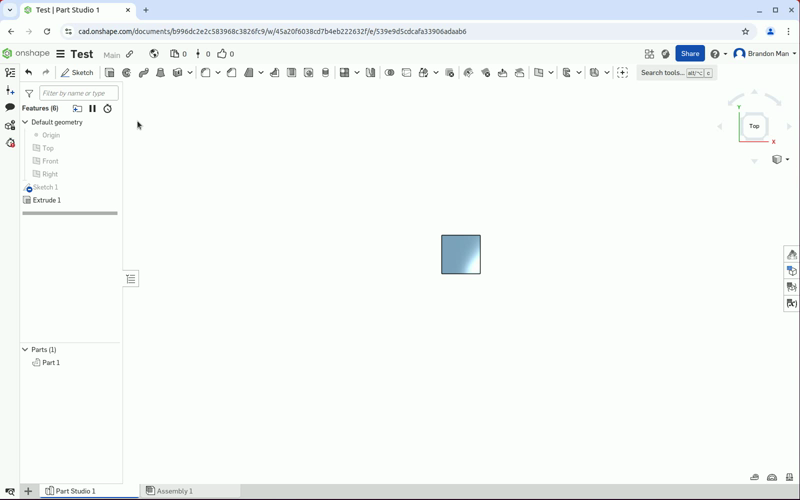
mouse_move(73, 189)
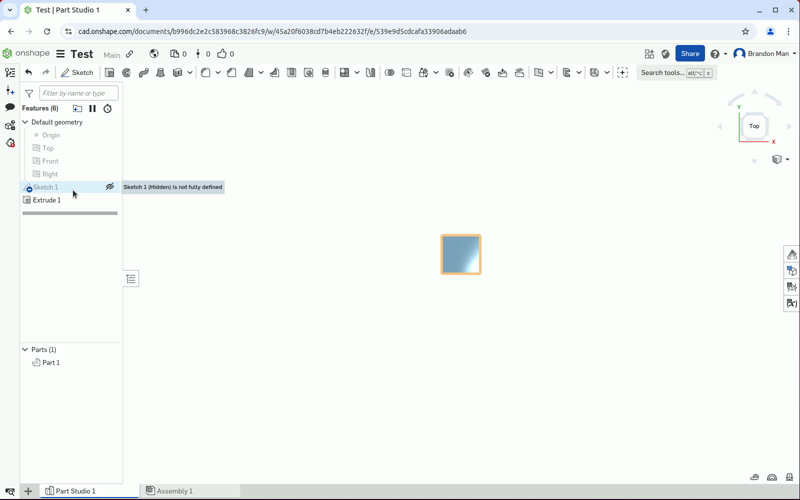
click(73, 189)
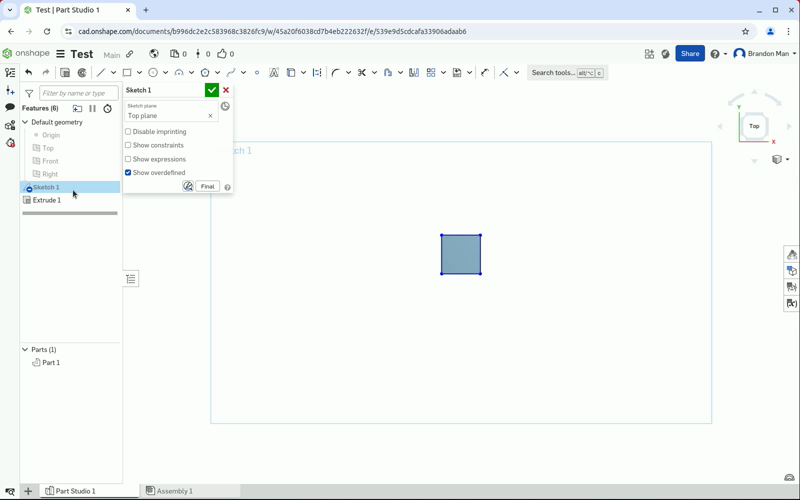
mouse_move(229, 92)
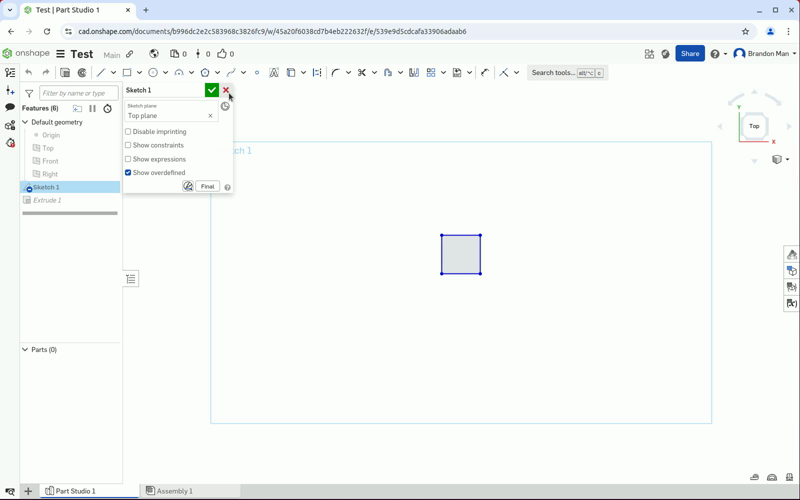
click(229, 92)
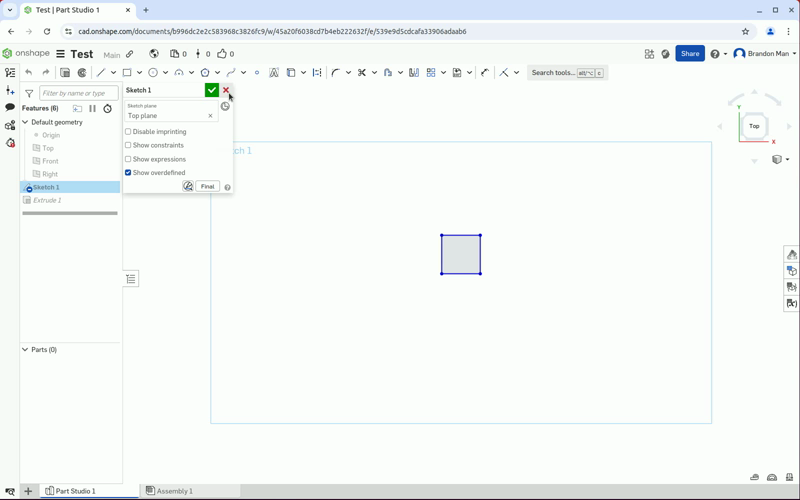
key(shift+s)
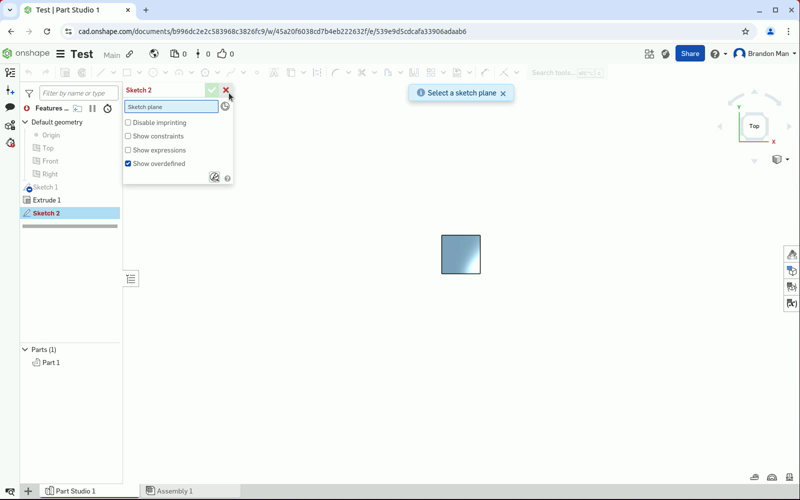
mouse_move(73, 150)
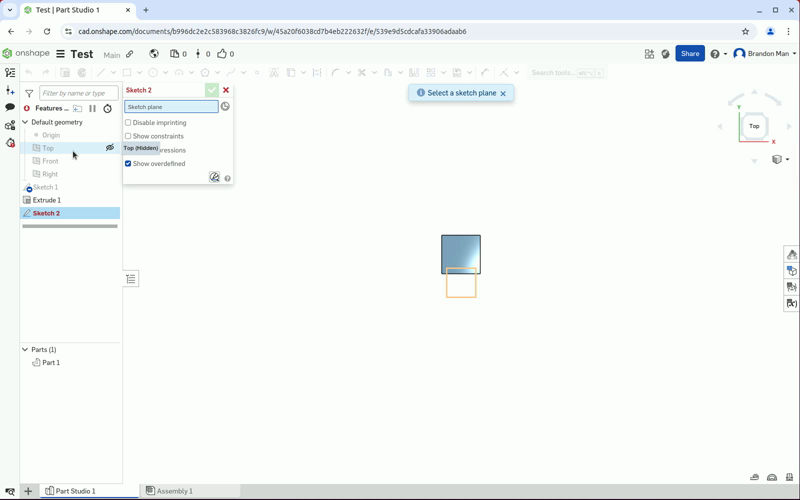
click(73, 150)
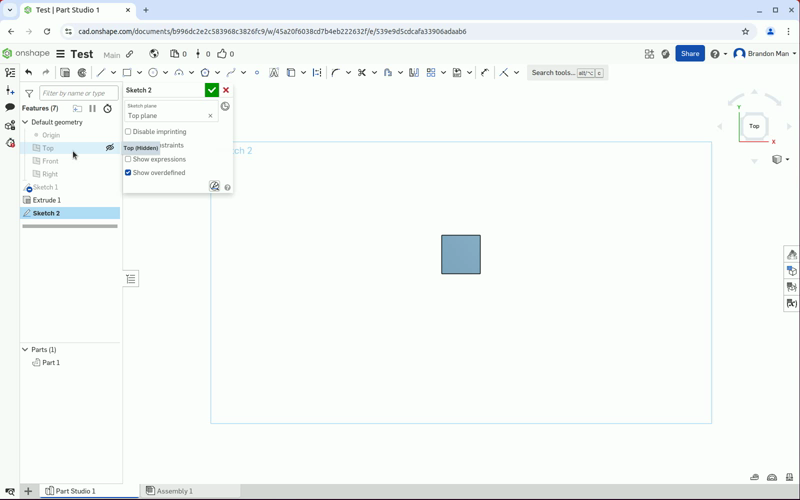
mouse_move(73, 352)
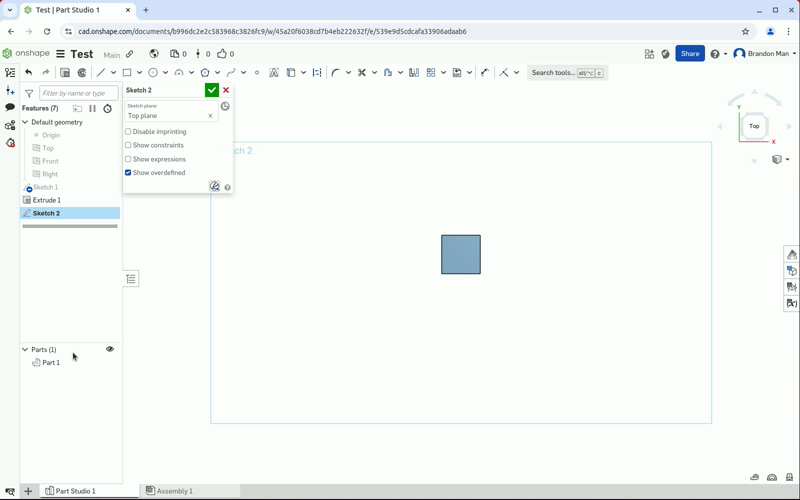
key(y)
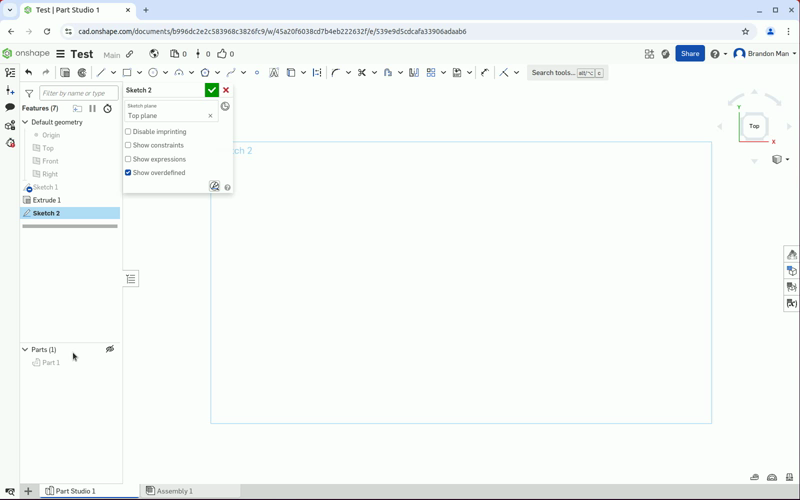
key(l)
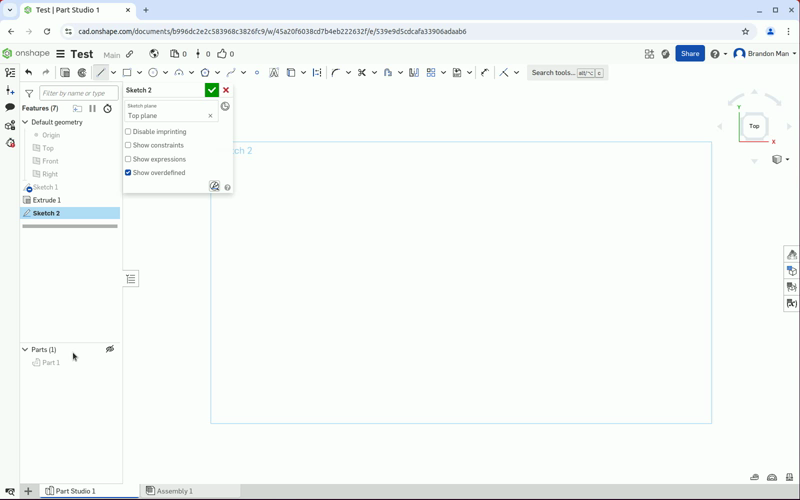
key_down(shift)
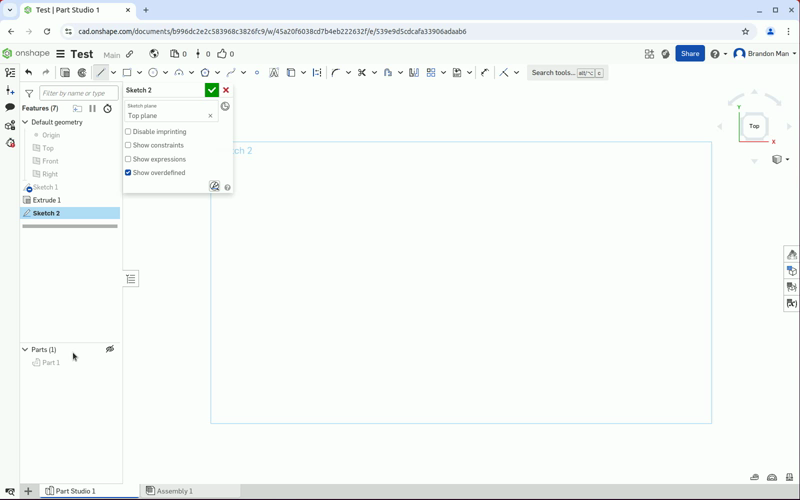
mouse_move(441, 329)
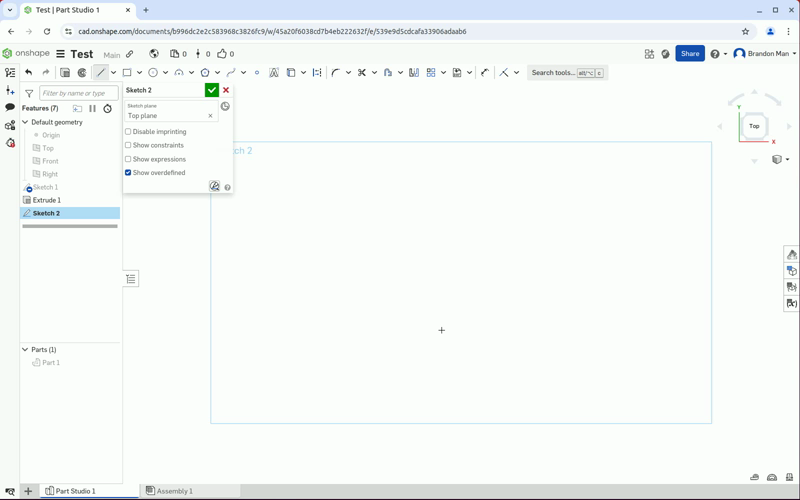
click(441, 329)
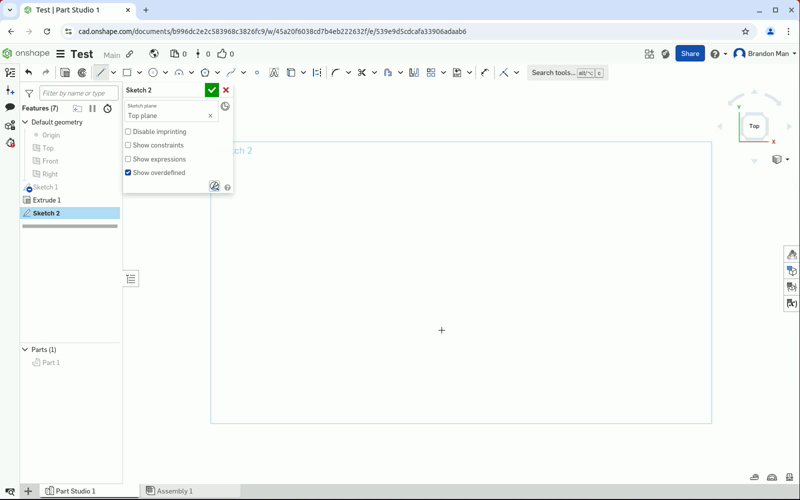
key_up(shift)
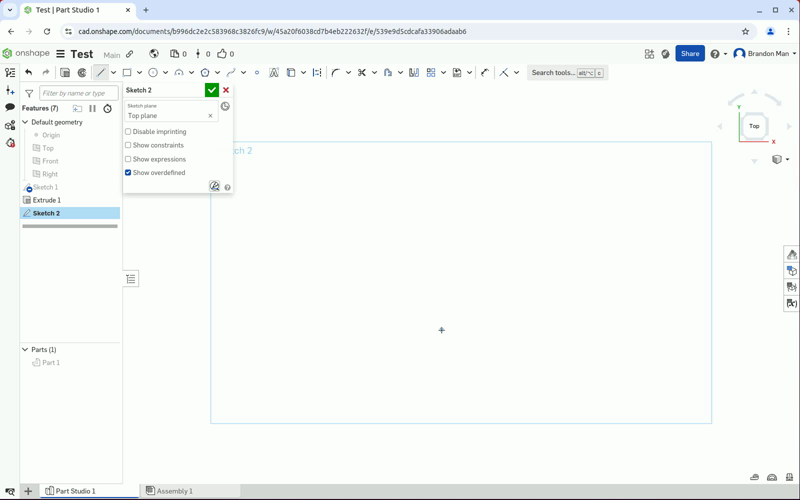
key_down(shift)
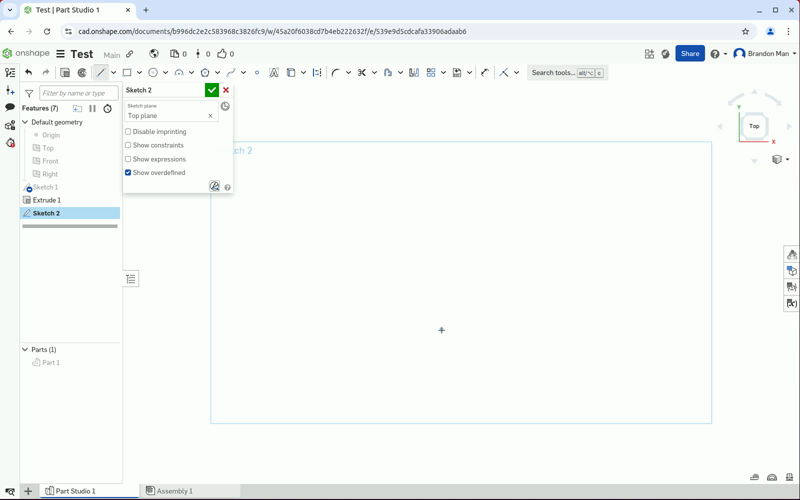
mouse_move(471, 329)
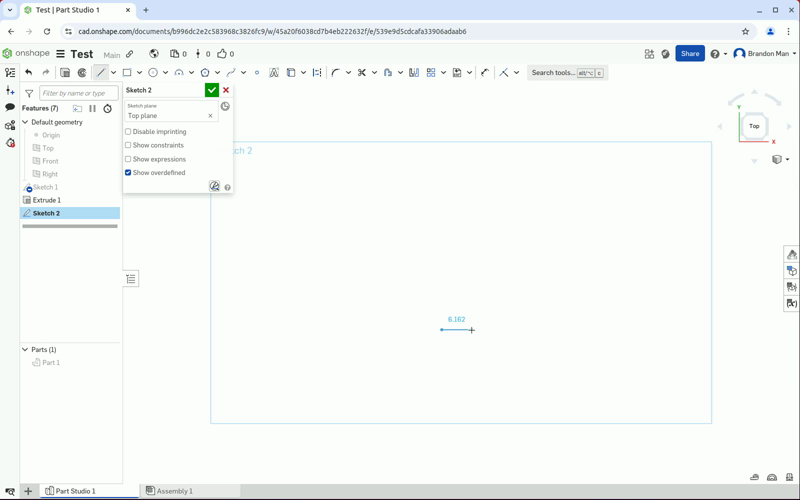
mouse_move(479, 329)
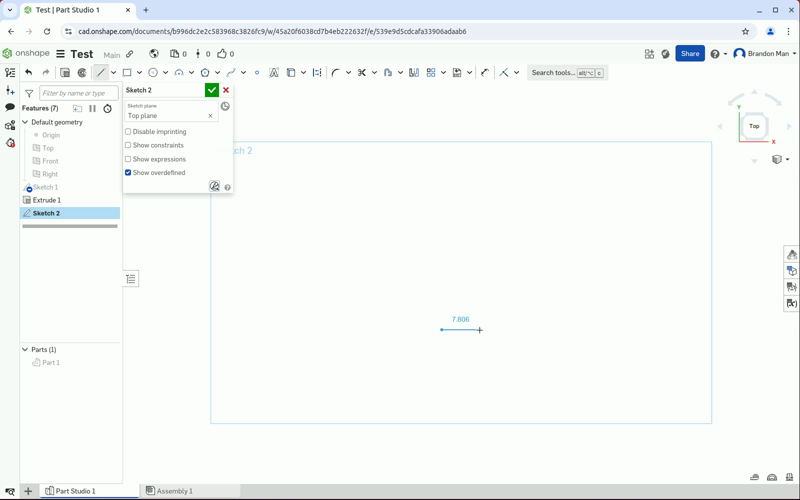
click(479, 329)
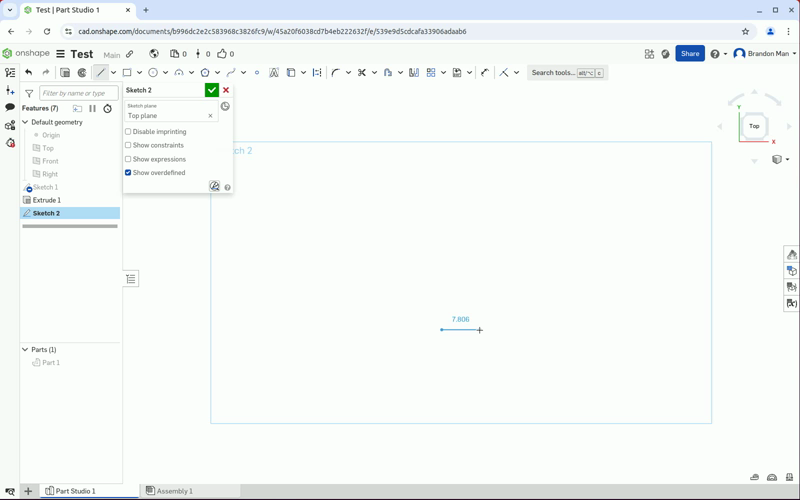
key_up(shift)
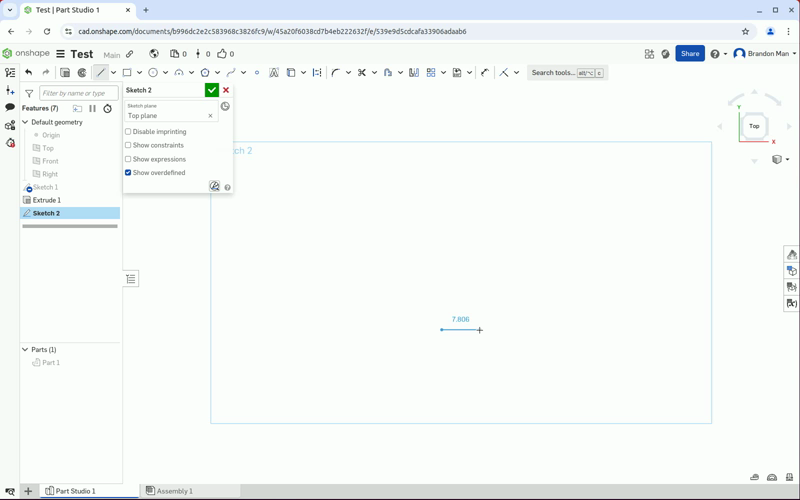
key_down(shift)
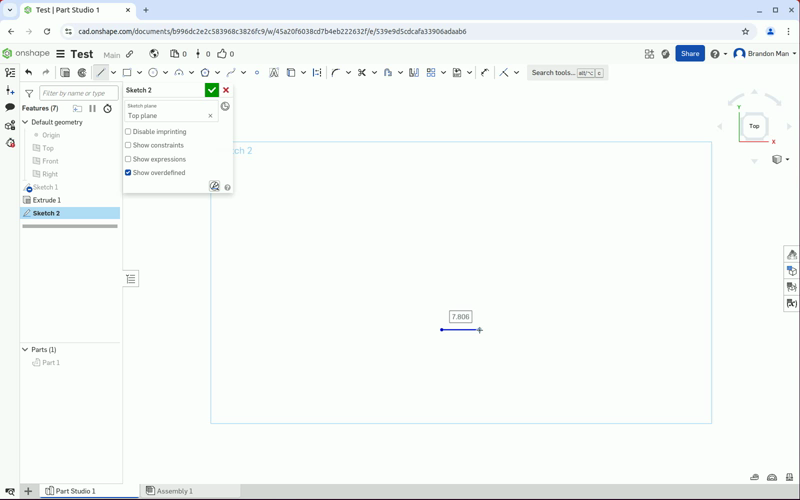
mouse_move(509, 329)
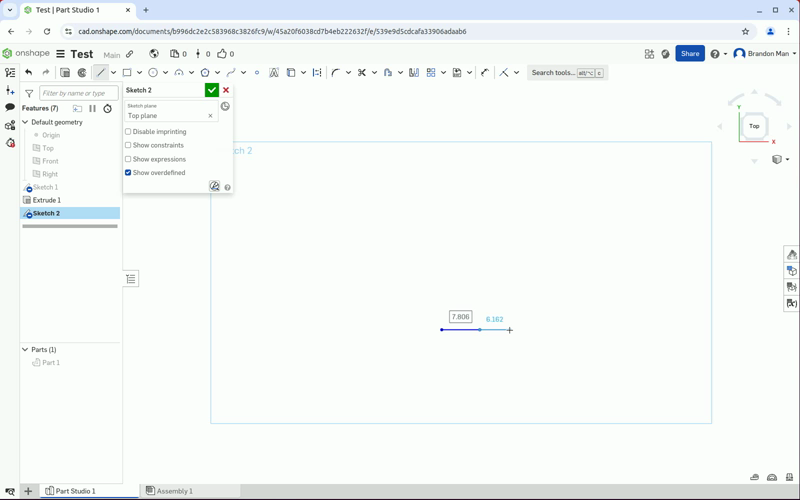
mouse_move(479, 273)
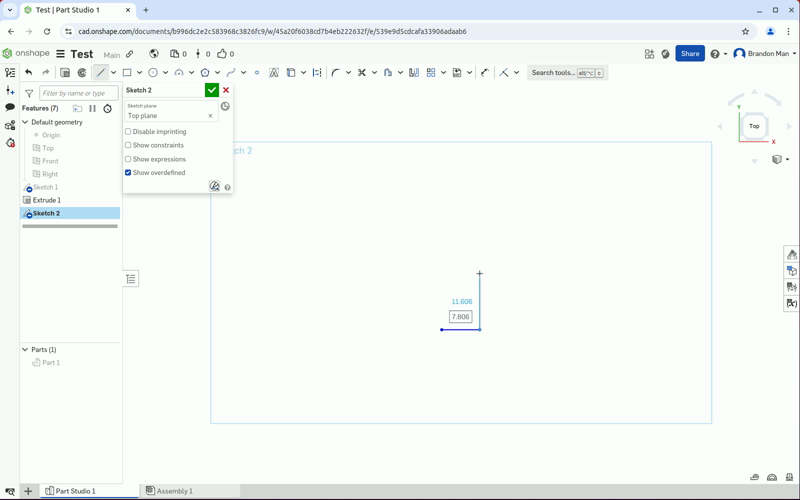
click(479, 273)
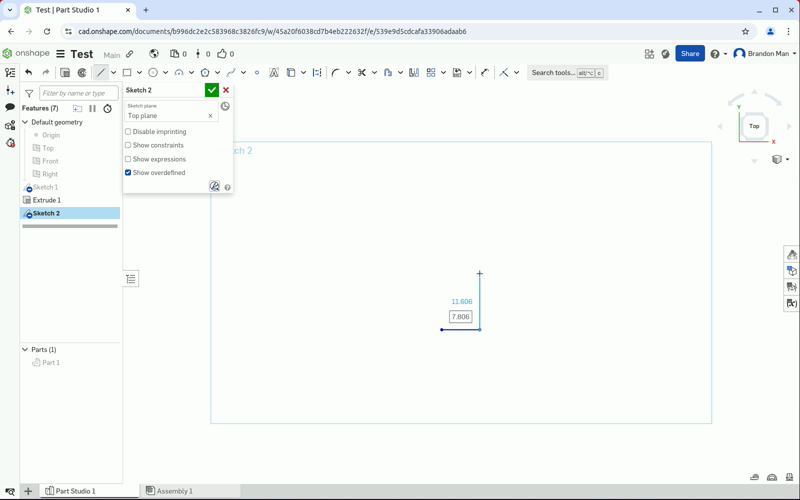
key_up(shift)
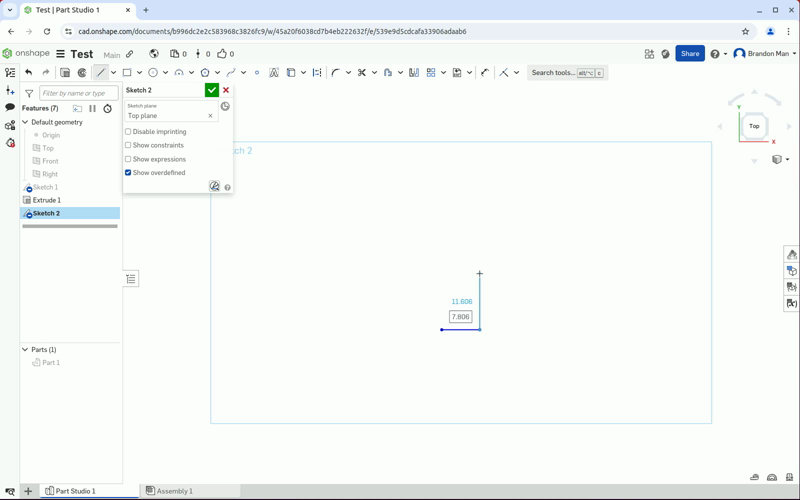
key_down(shift)
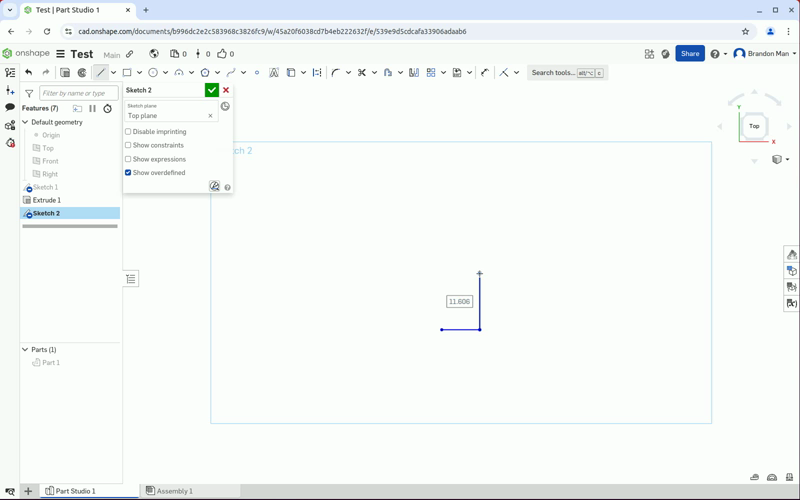
mouse_move(509, 273)
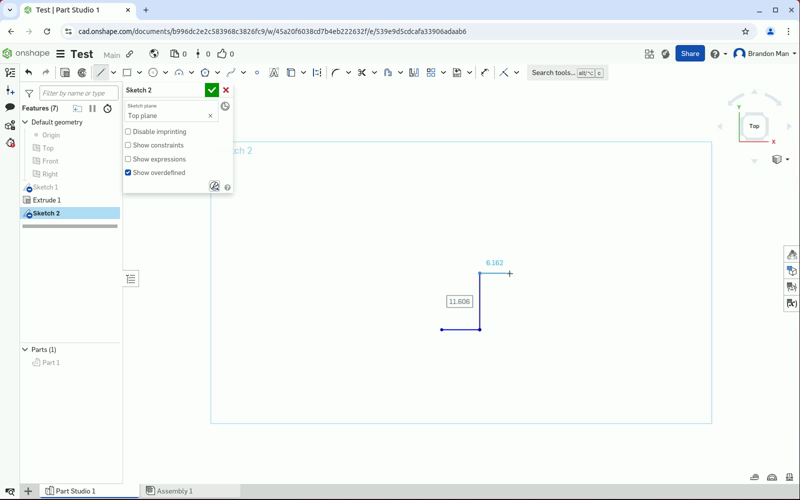
mouse_move(441, 273)
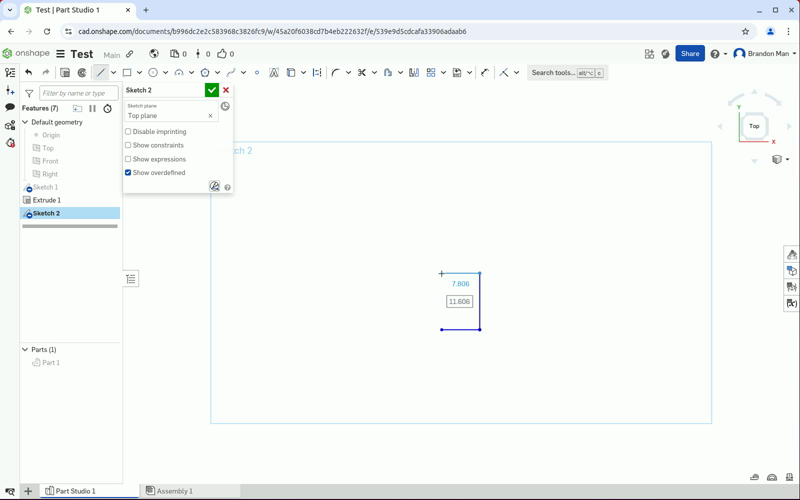
click(441, 273)
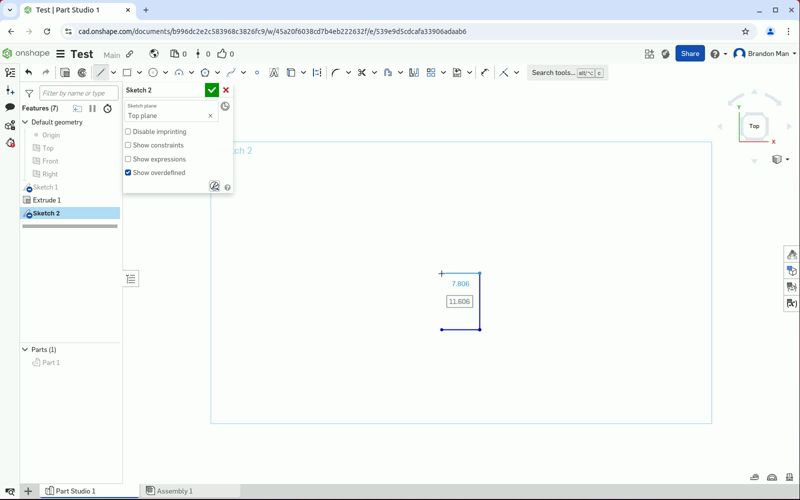
key_up(shift)
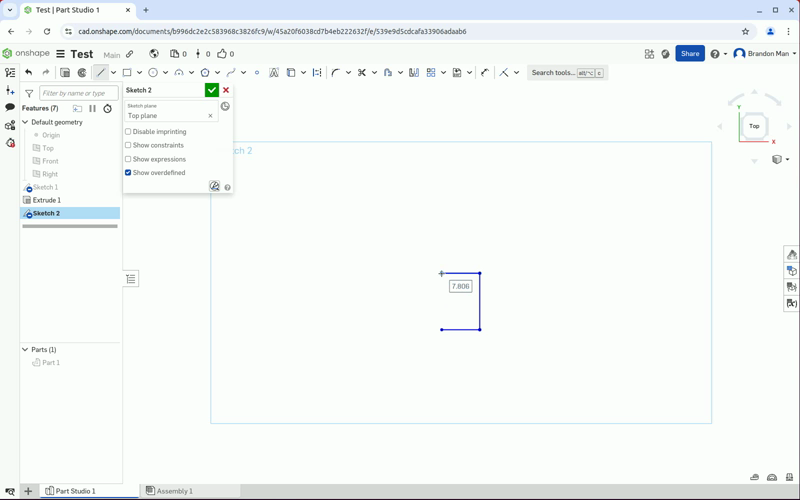
mouse_move(471, 273)
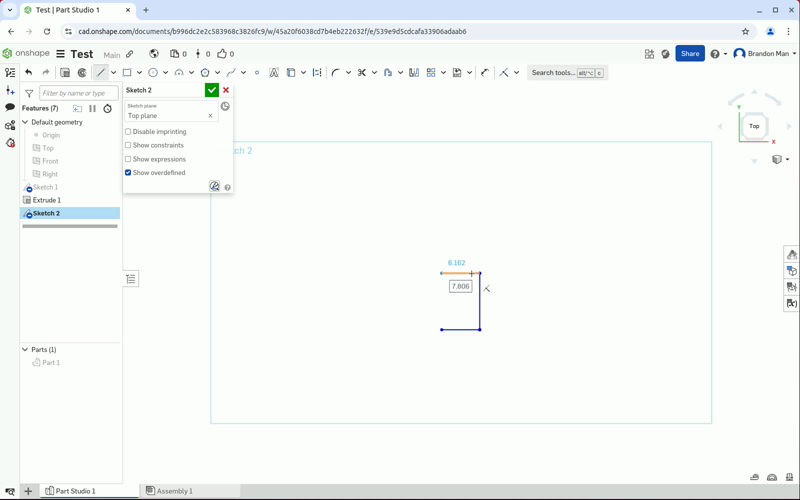
key_down(shift)
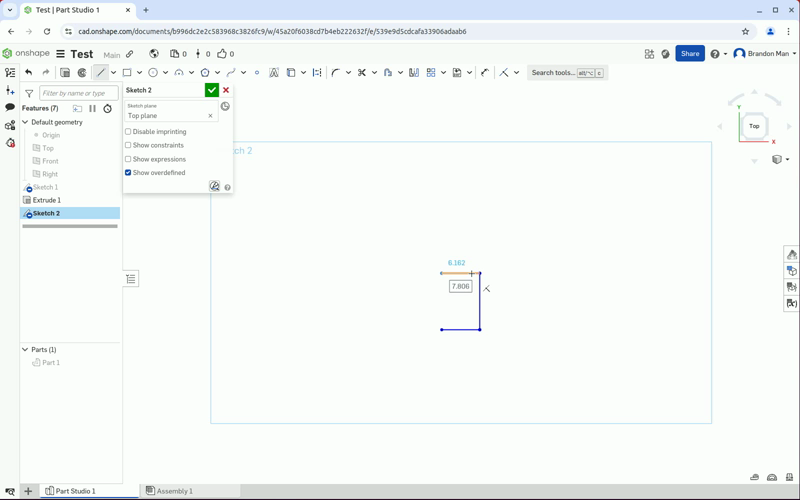
mouse_move(441, 329)
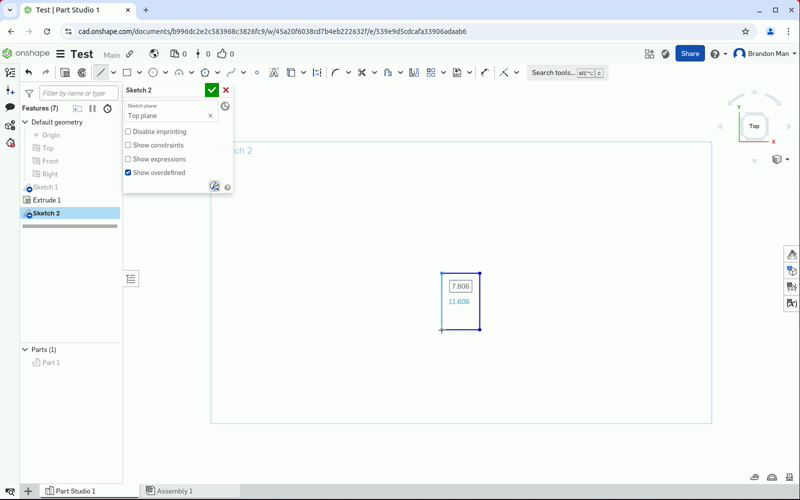
key_up(shift)
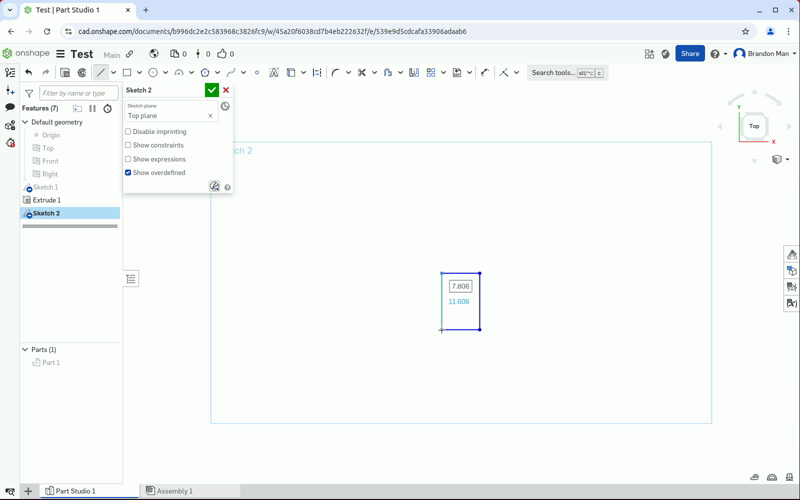
click(441, 329)
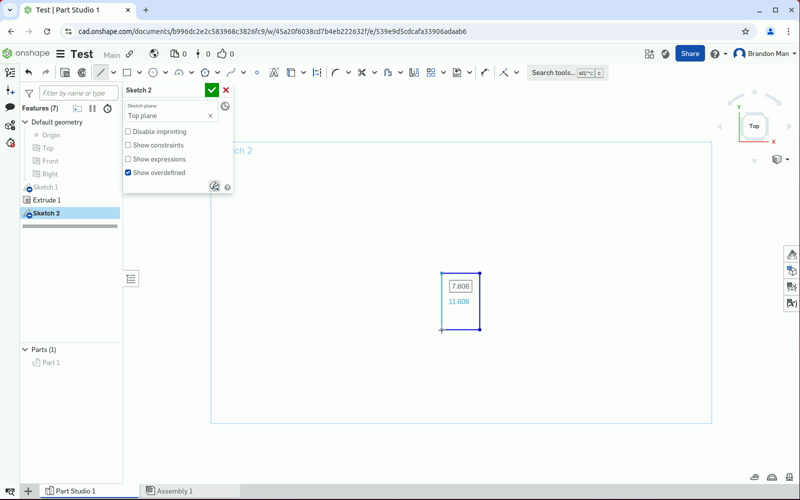
key(esc)
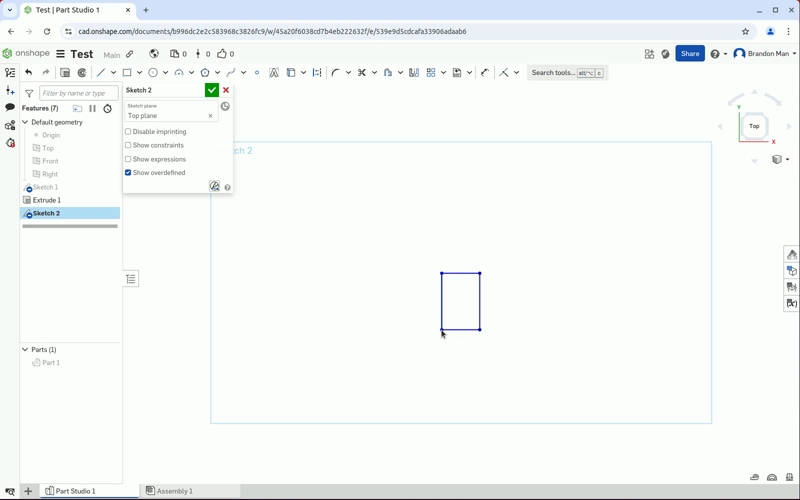
mouse_move(443, 318)
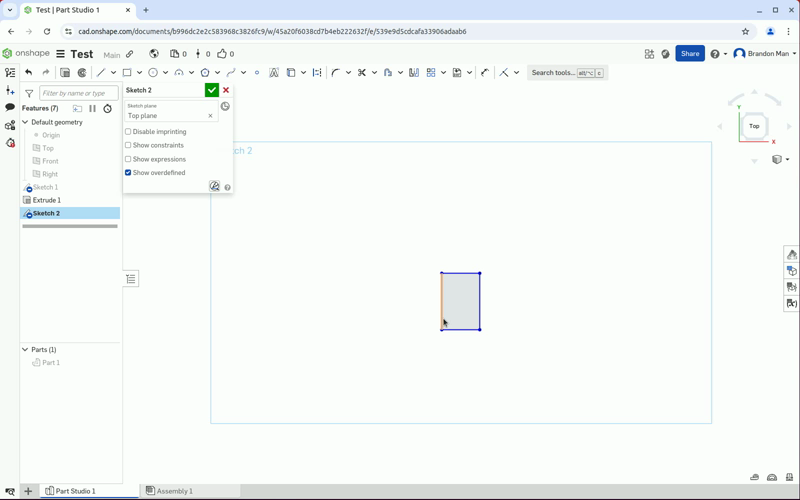
click(443, 318)
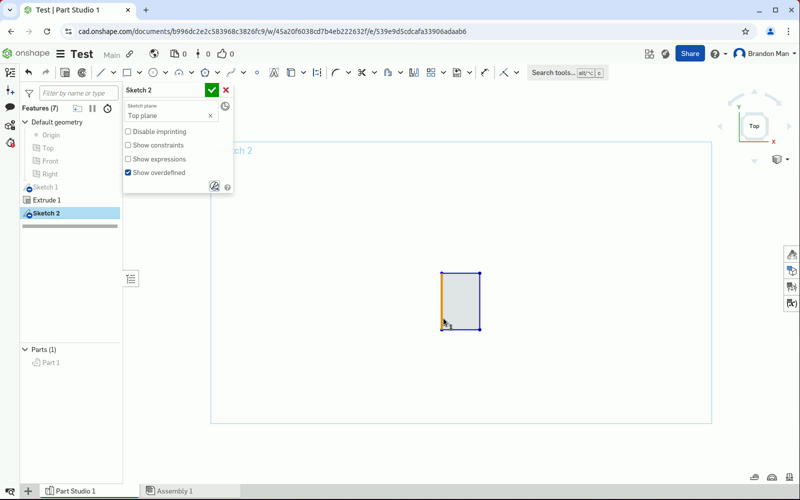
mouse_move(73, 352)
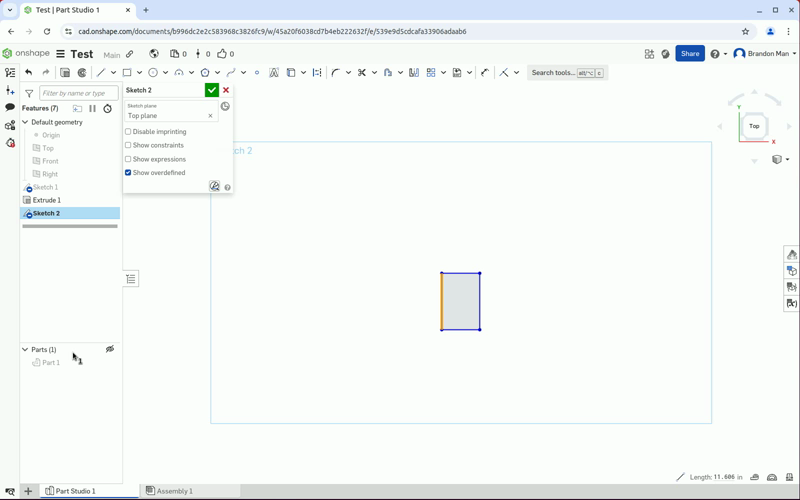
key(shift+y)
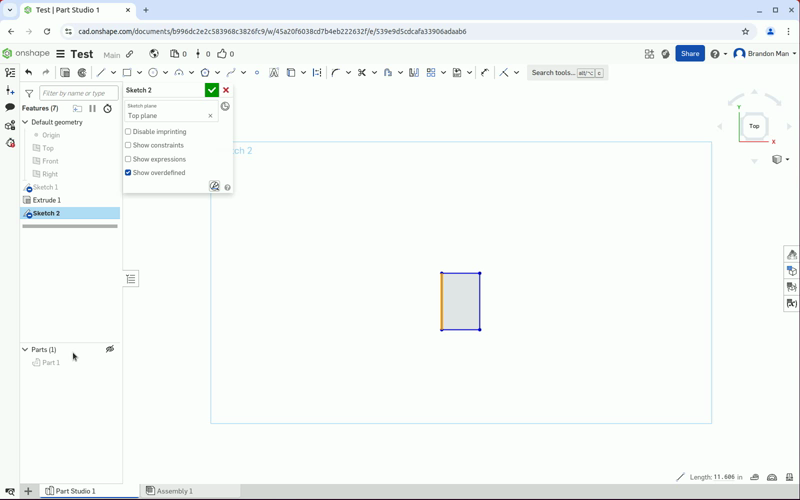
key(shift+e)
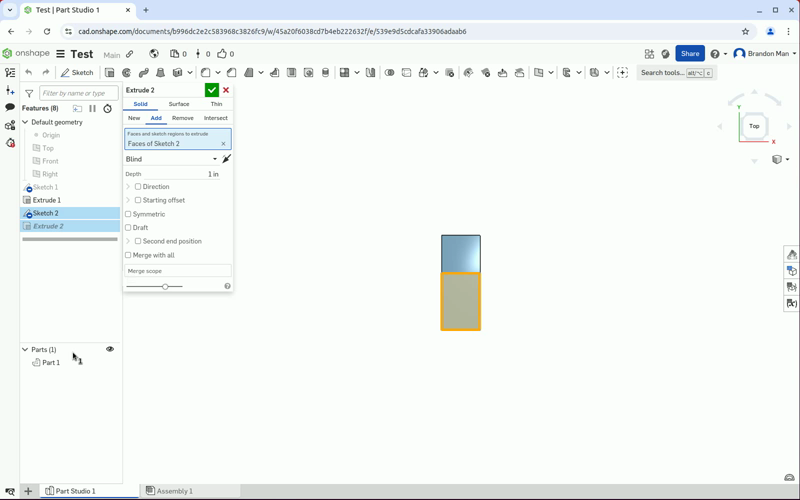
mouse_move(143, 106)
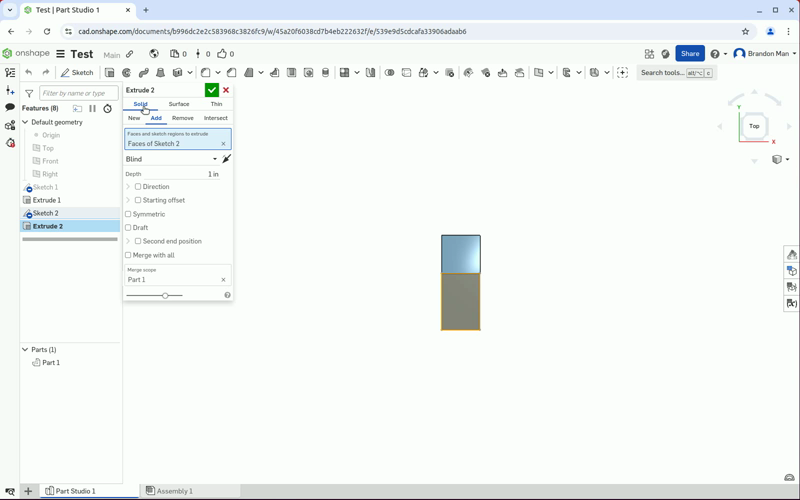
click(143, 106)
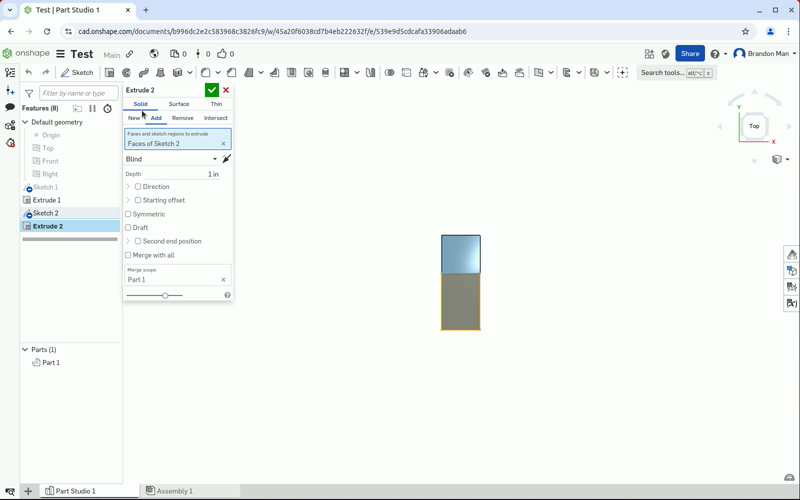
mouse_move(137, 120)
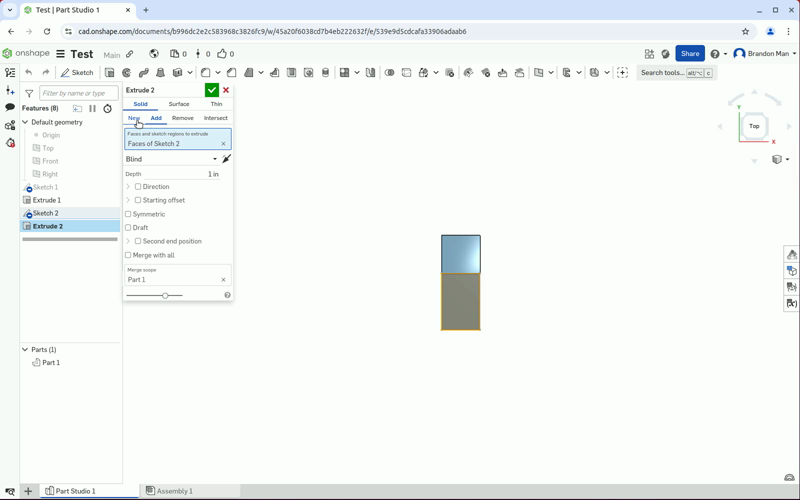
click(137, 120)
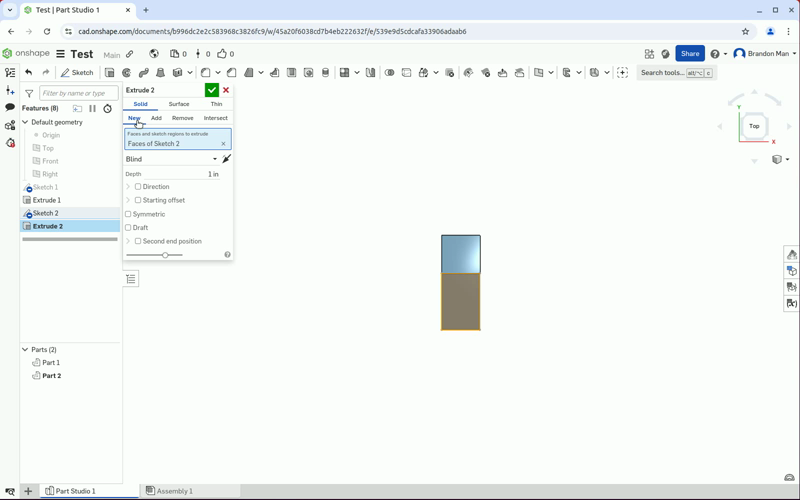
key(tab, 4)
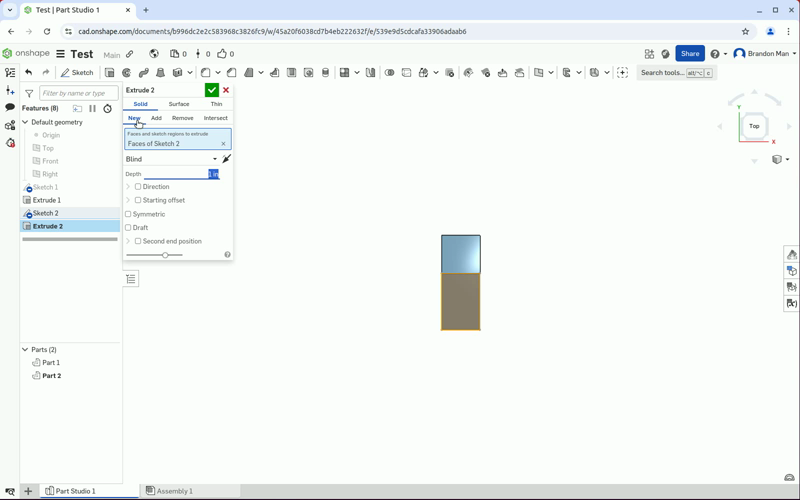
text(23.108)
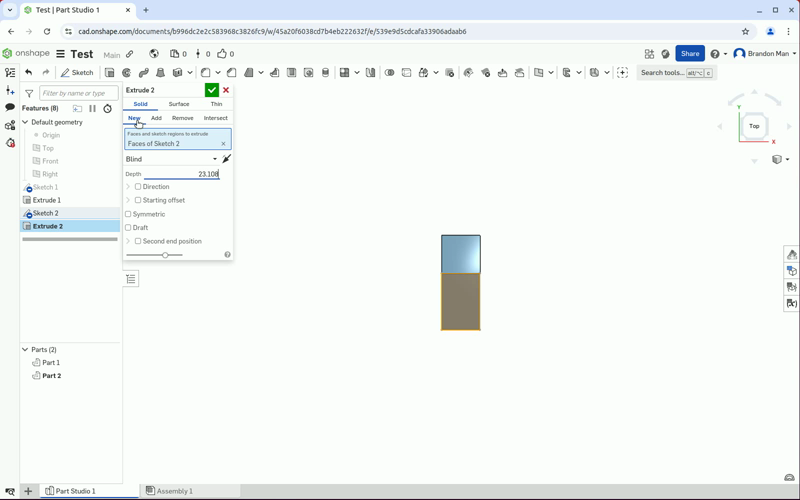
key(enter)
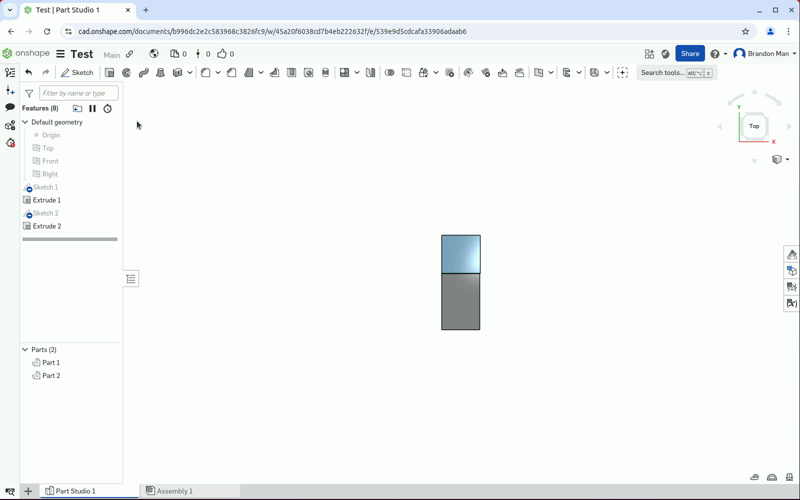
key(shift+h)
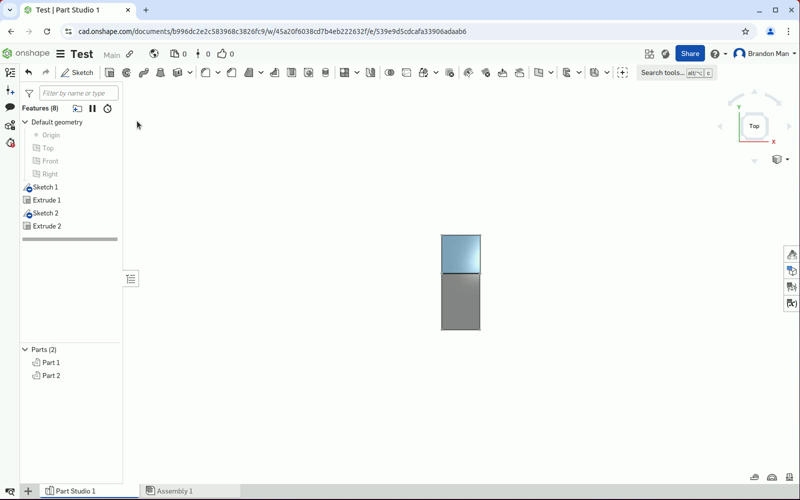
key(shift+h)
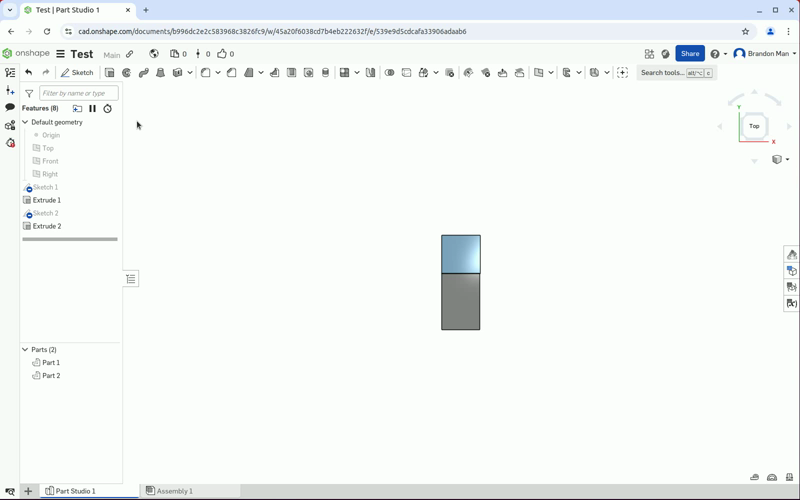
mouse_move(73, 189)
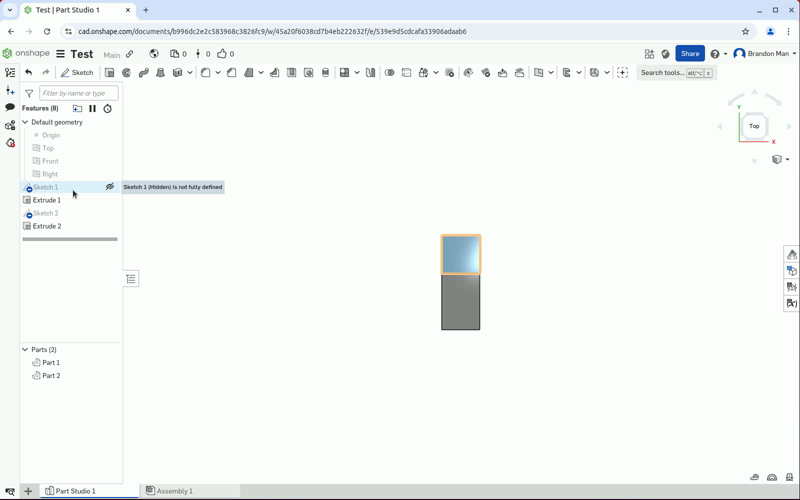
click(73, 189)
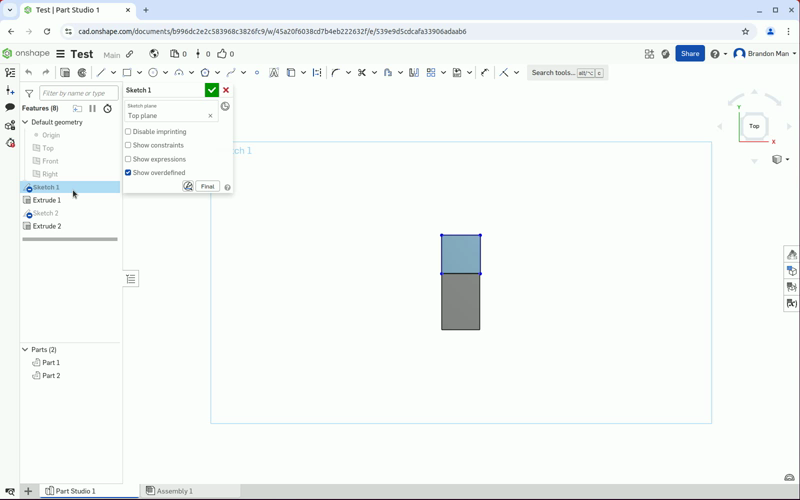
mouse_move(229, 92)
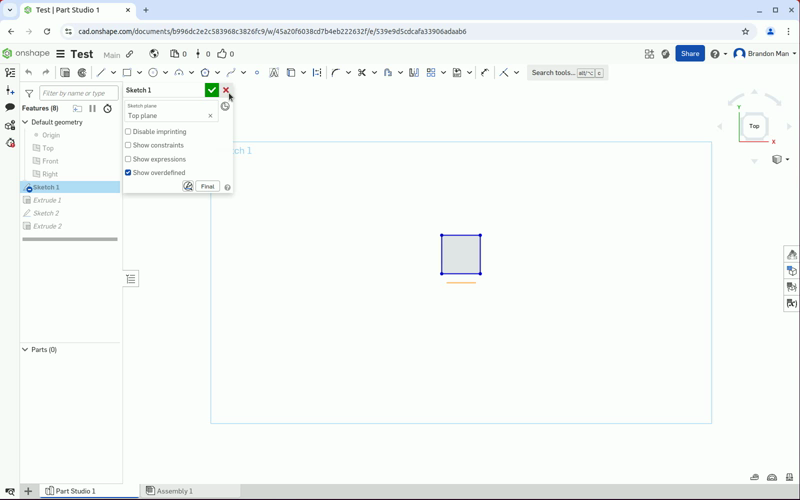
click(229, 92)
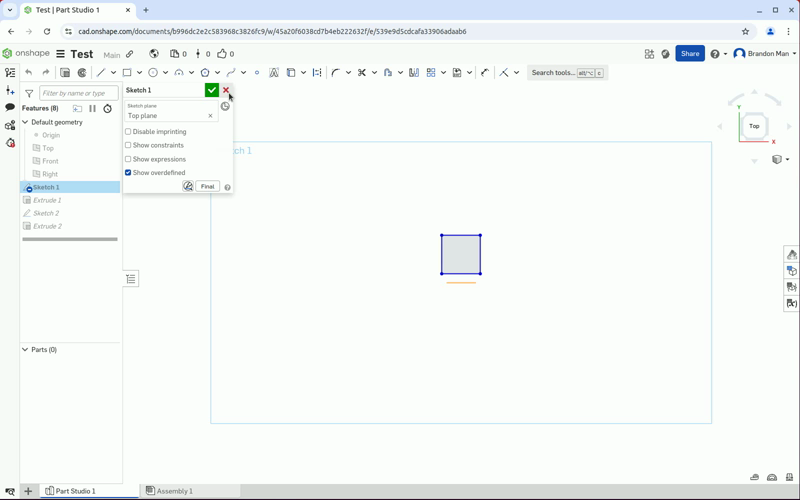
key(shift+s)
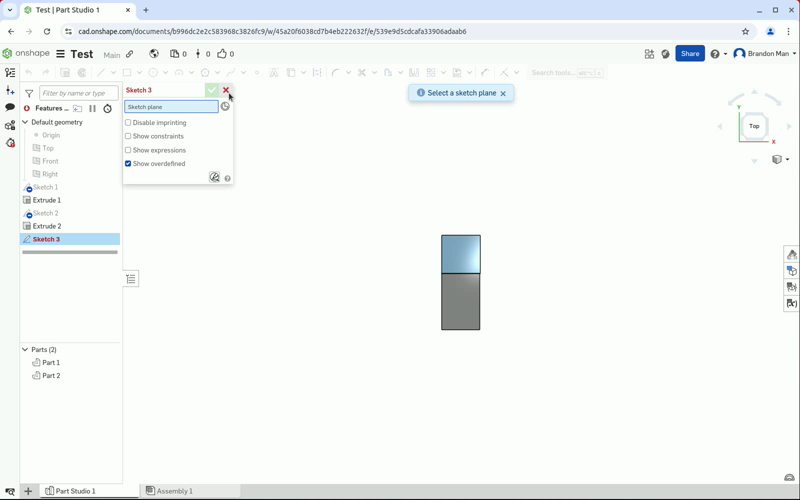
mouse_move(73, 150)
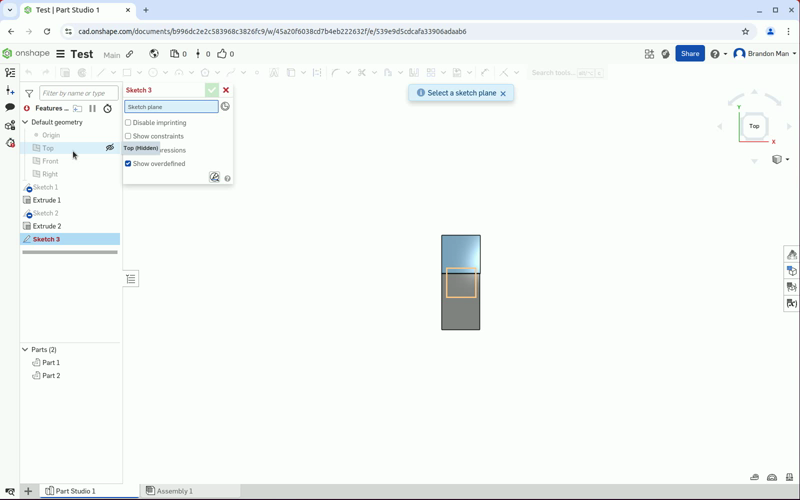
click(73, 150)
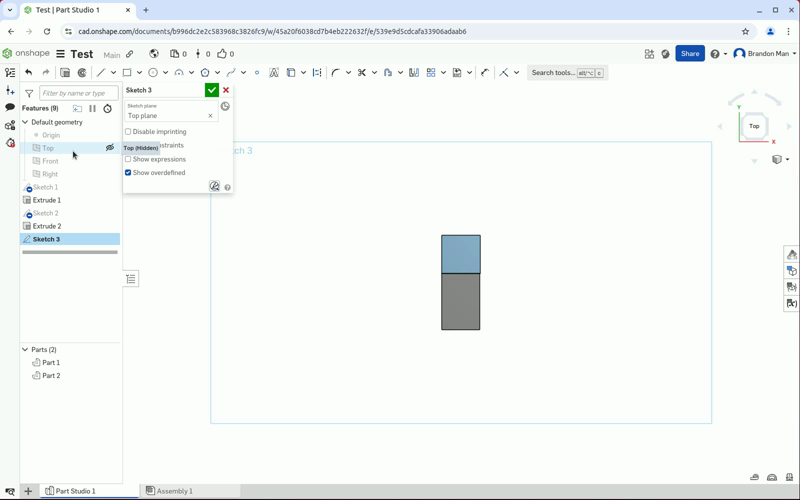
mouse_move(73, 352)
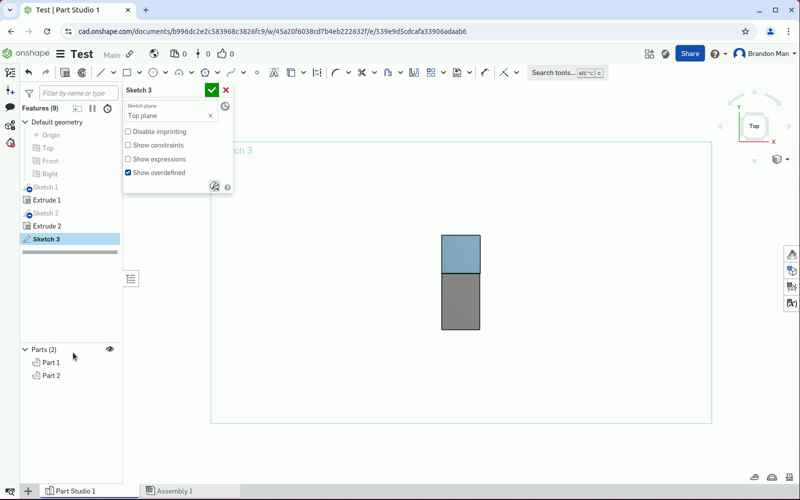
key(y)
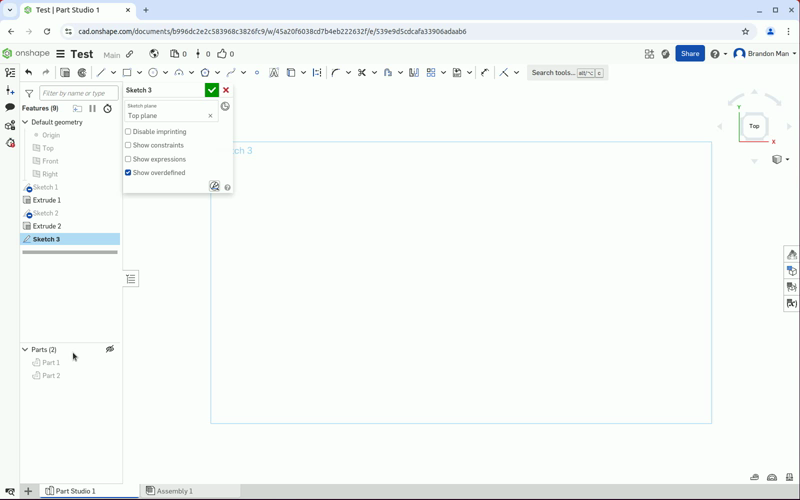
key(l)
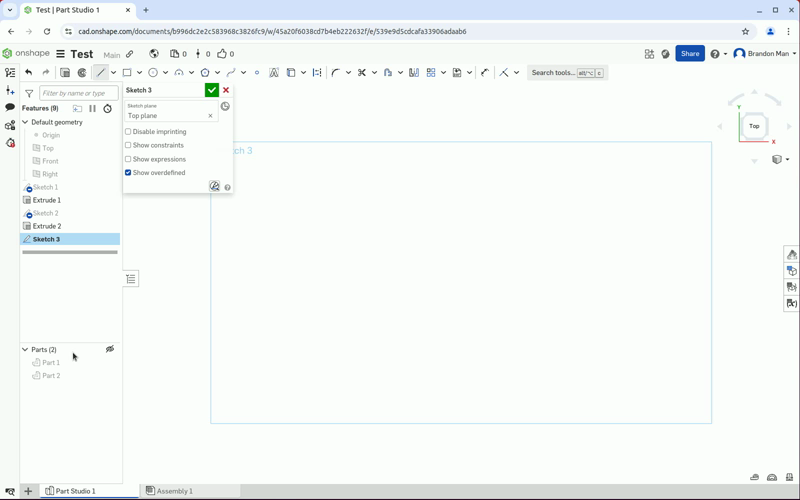
key_down(shift)
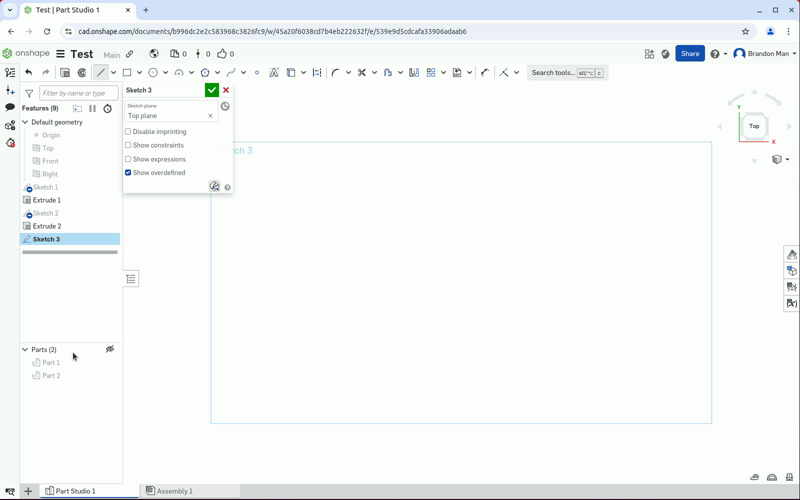
mouse_move(441, 329)
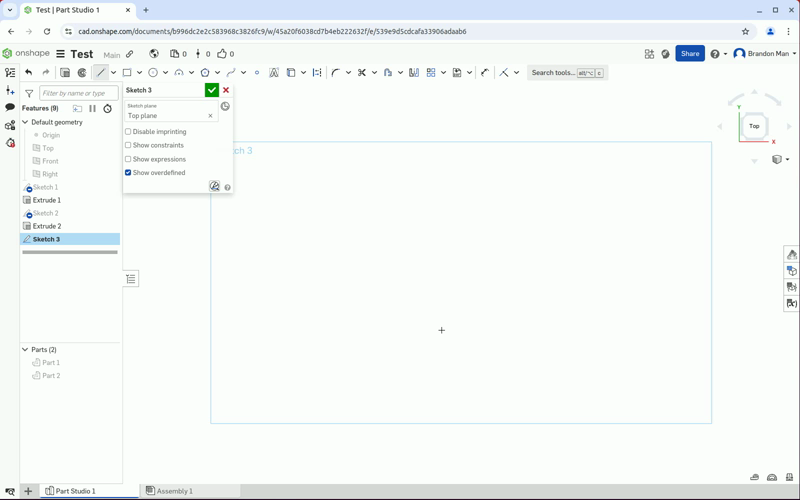
click(441, 329)
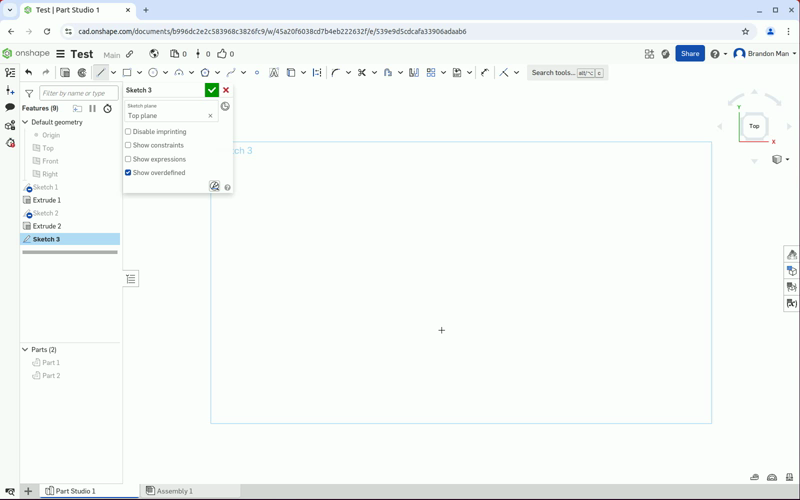
key_up(shift)
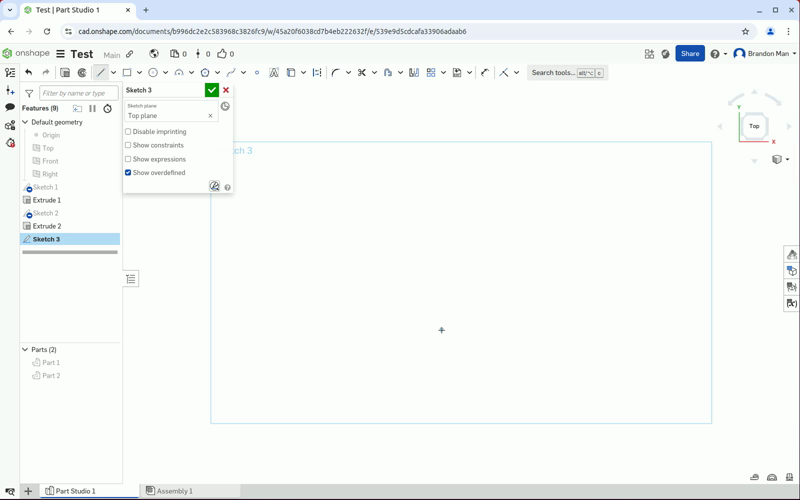
key_down(shift)
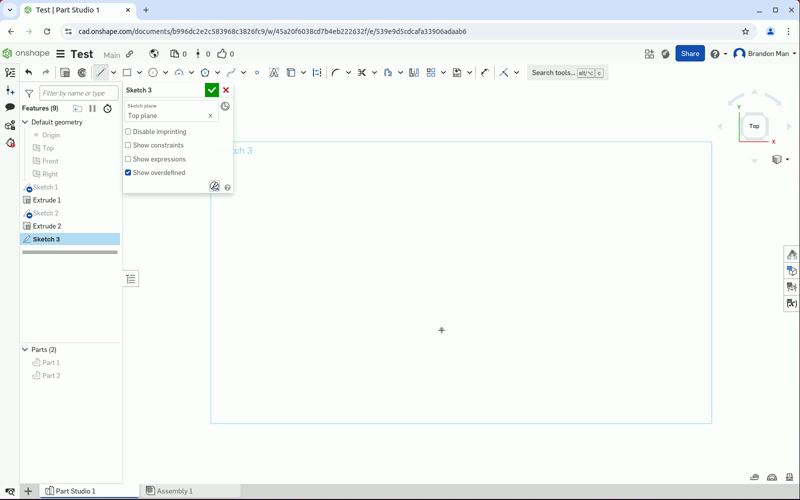
mouse_move(471, 329)
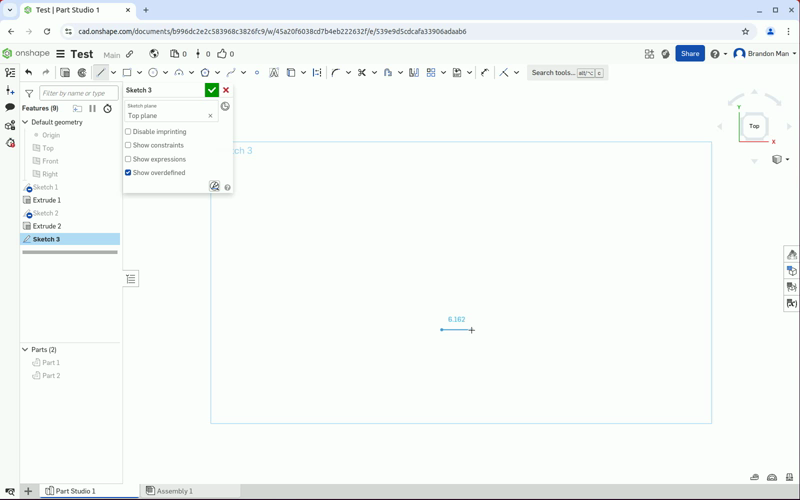
mouse_move(479, 329)
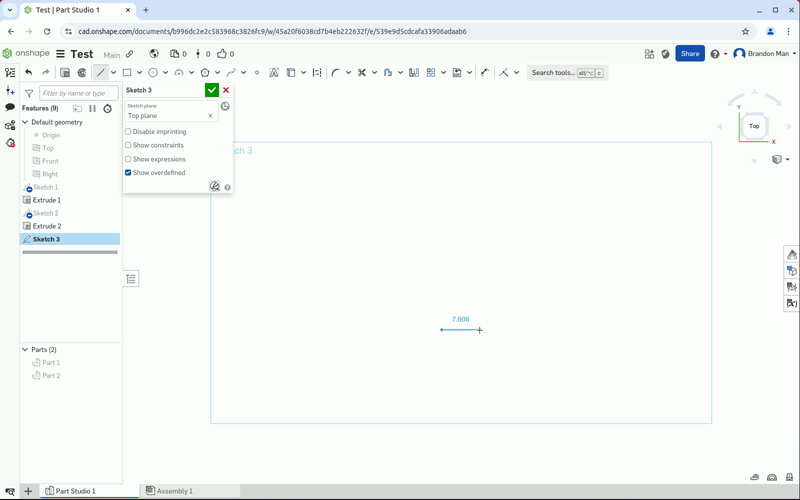
click(479, 329)
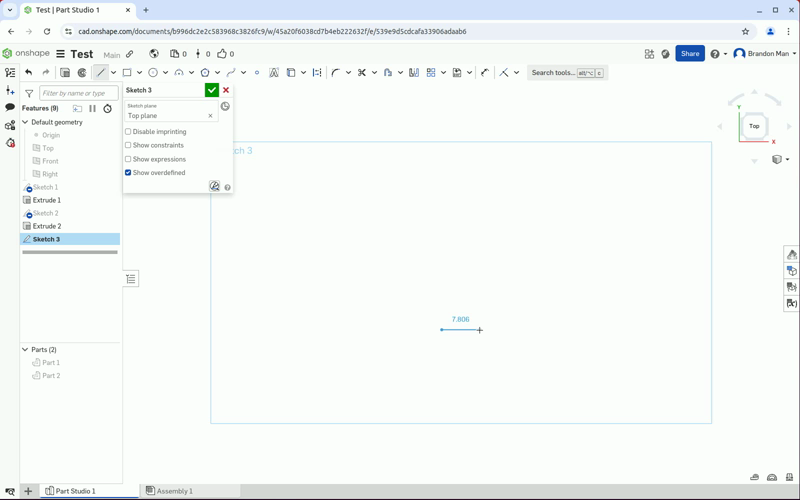
key_up(shift)
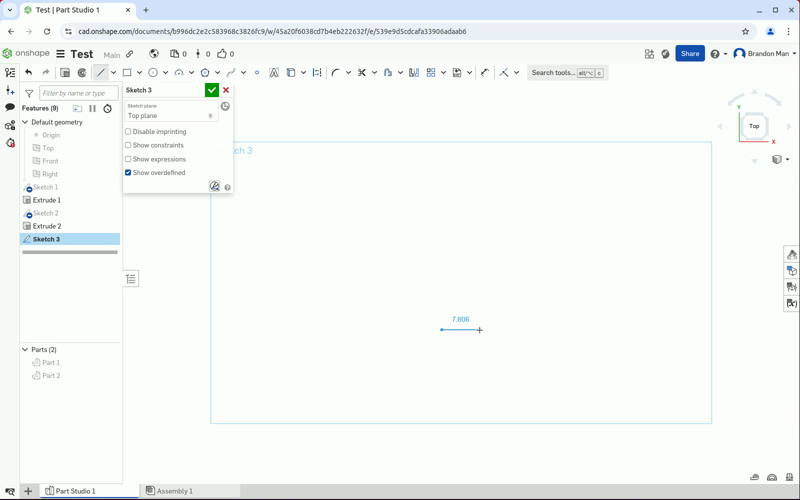
key_down(shift)
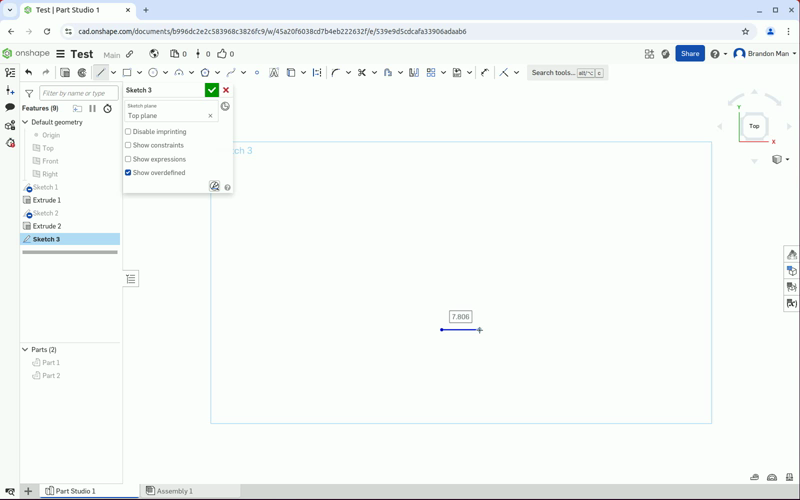
mouse_move(509, 329)
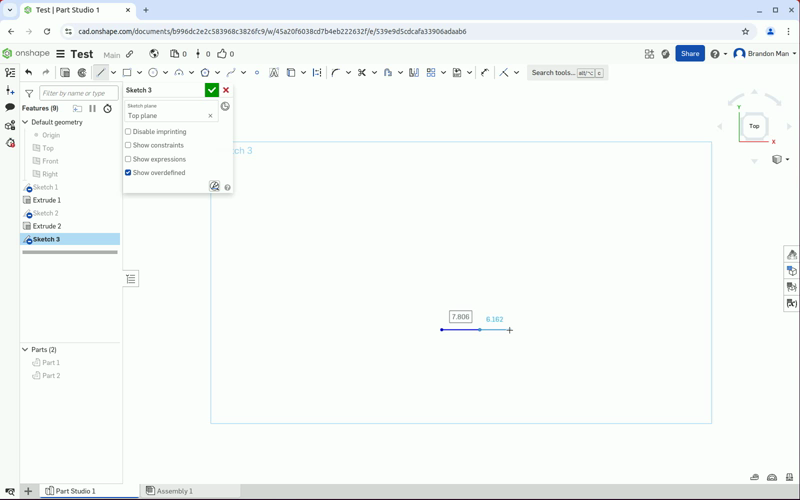
mouse_move(479, 273)
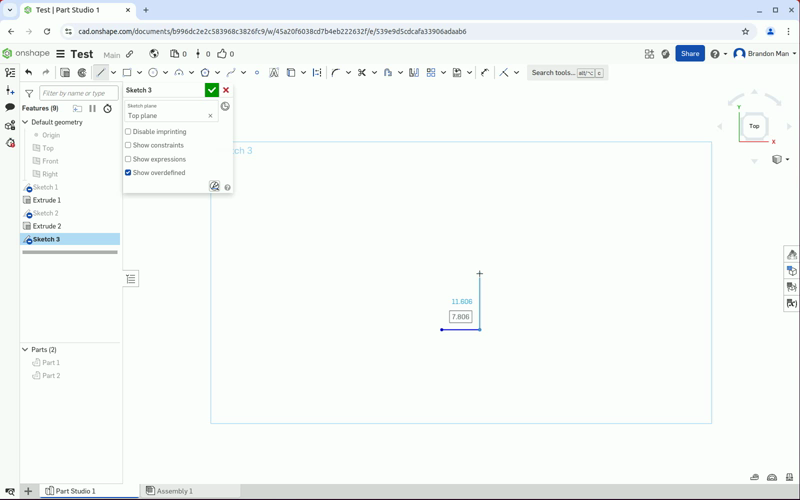
click(479, 273)
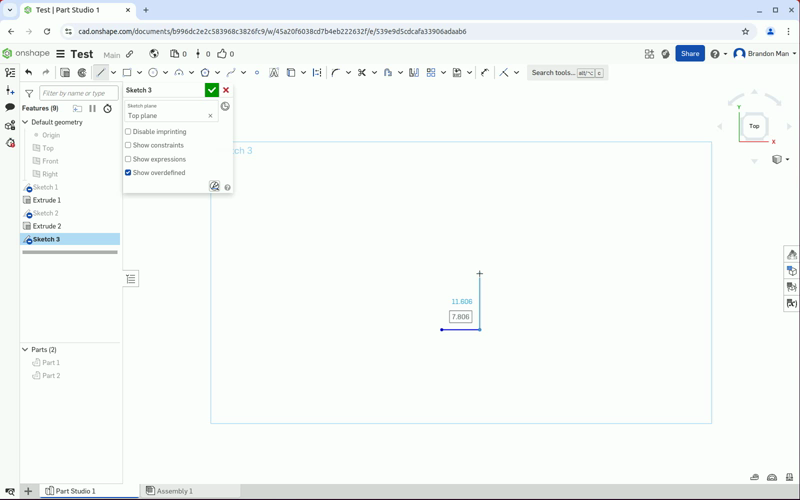
key_up(shift)
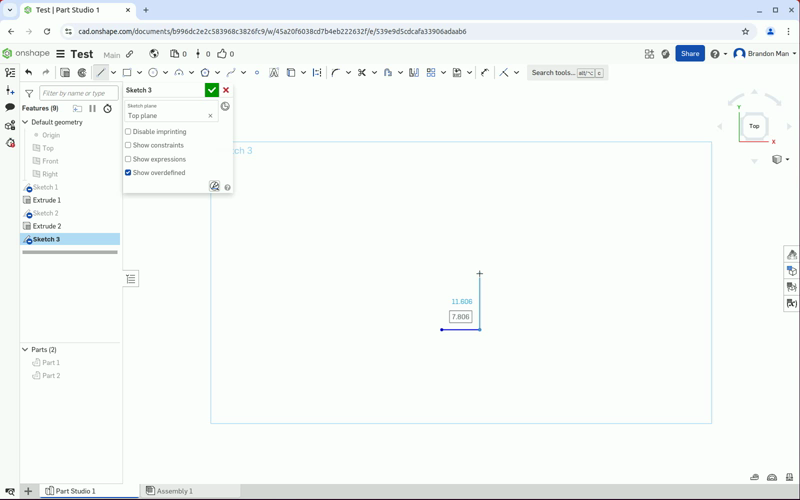
key_down(shift)
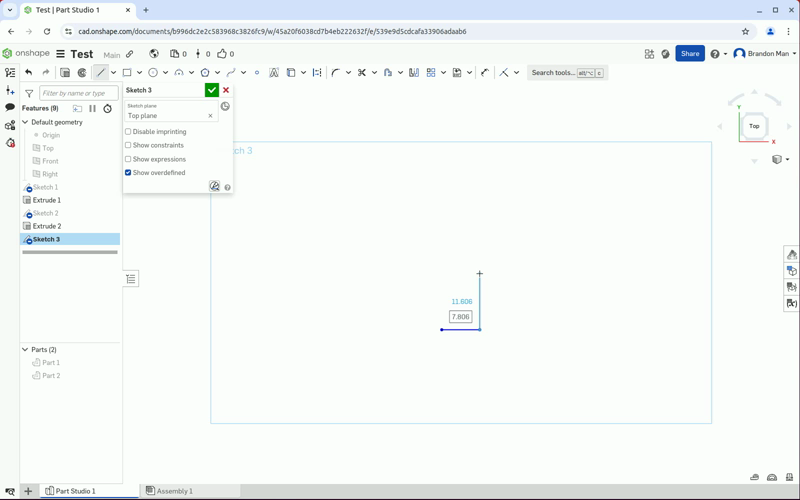
mouse_move(509, 273)
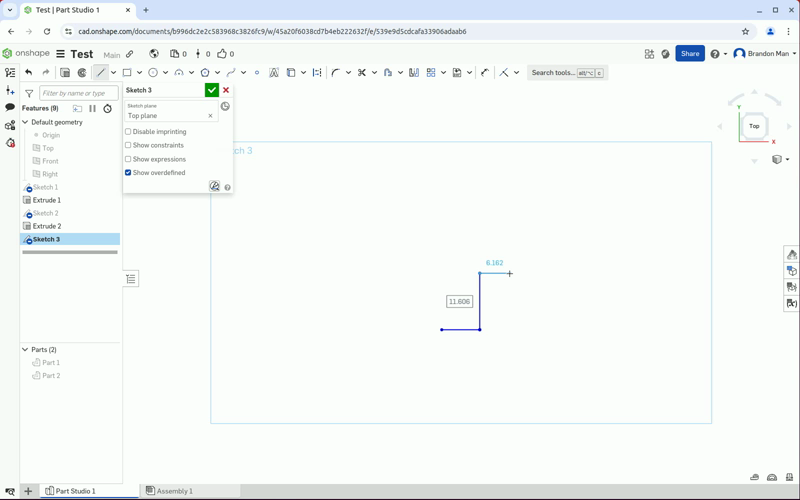
mouse_move(441, 273)
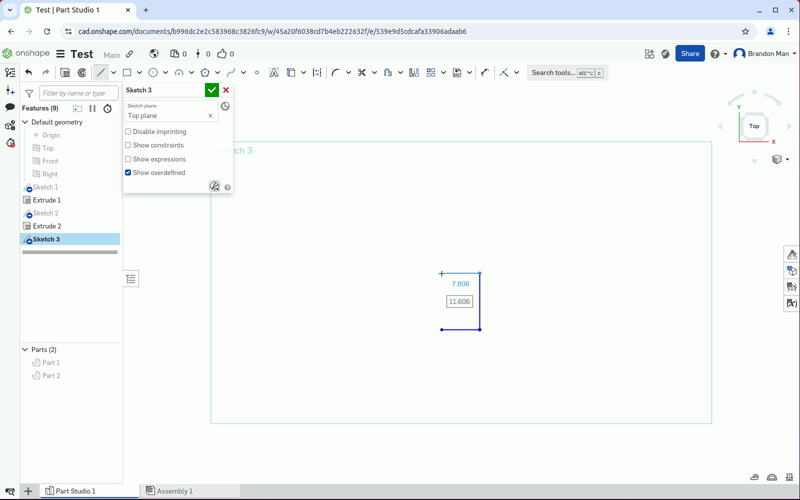
click(441, 273)
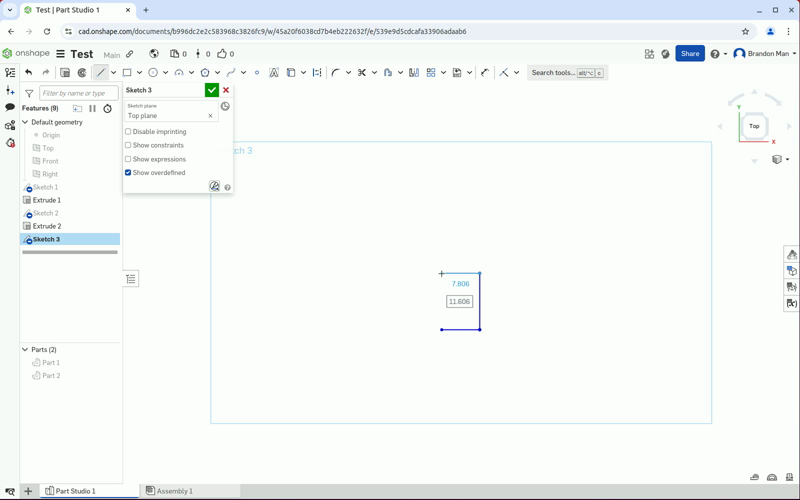
key_up(shift)
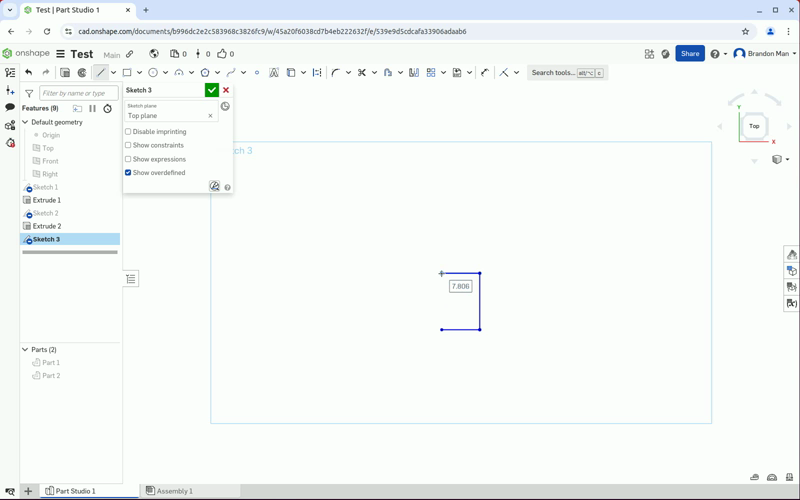
mouse_move(471, 273)
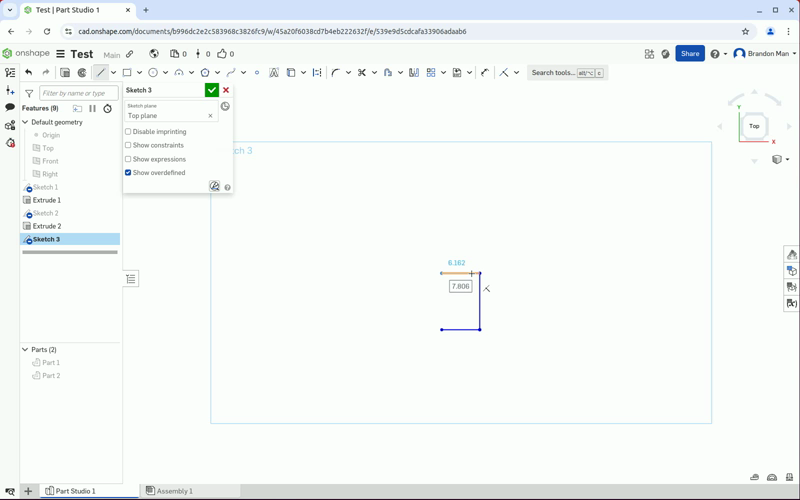
key_down(shift)
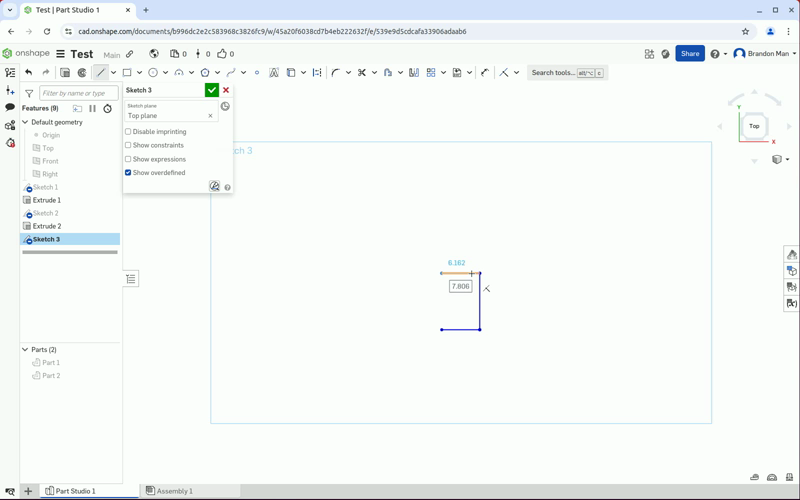
mouse_move(441, 329)
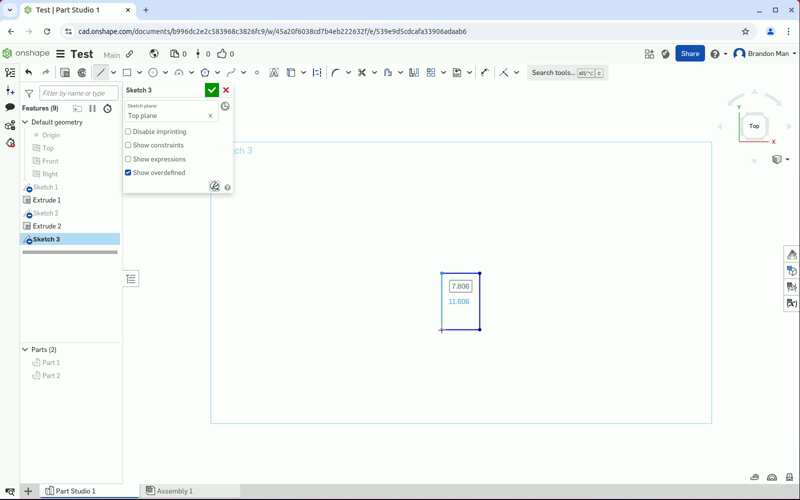
key_up(shift)
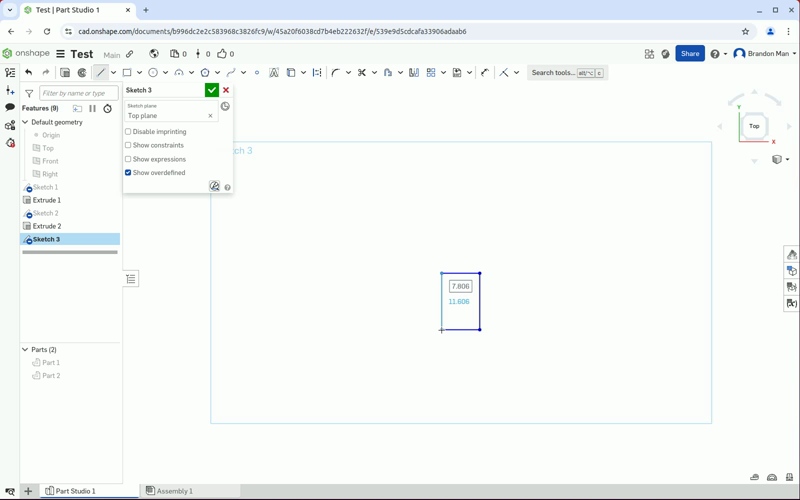
click(441, 329)
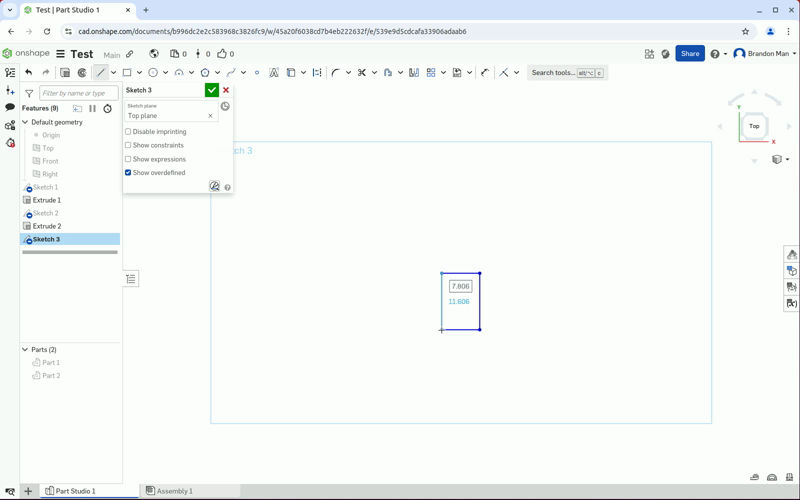
key(esc)
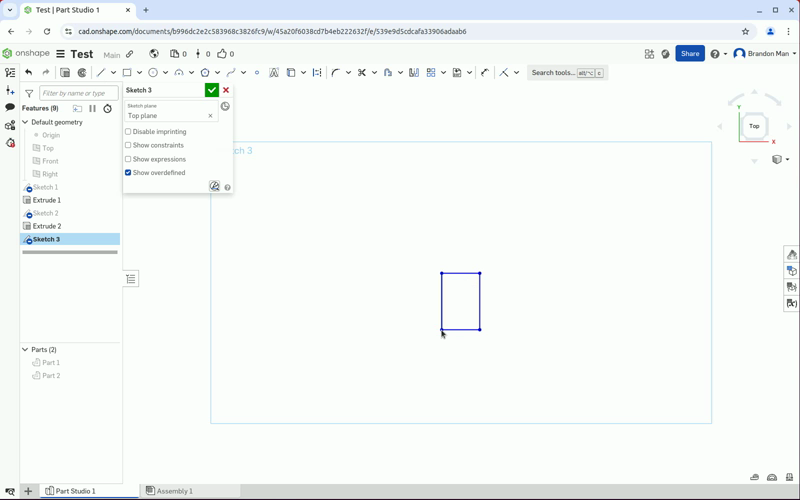
mouse_move(444, 302)
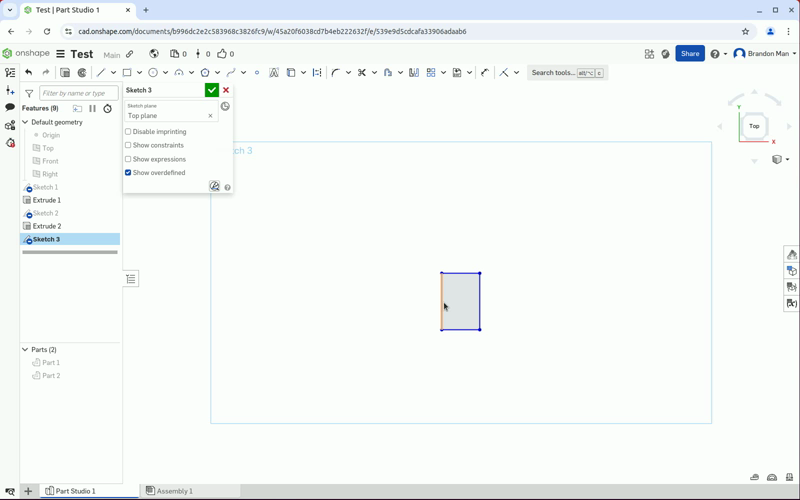
click(444, 302)
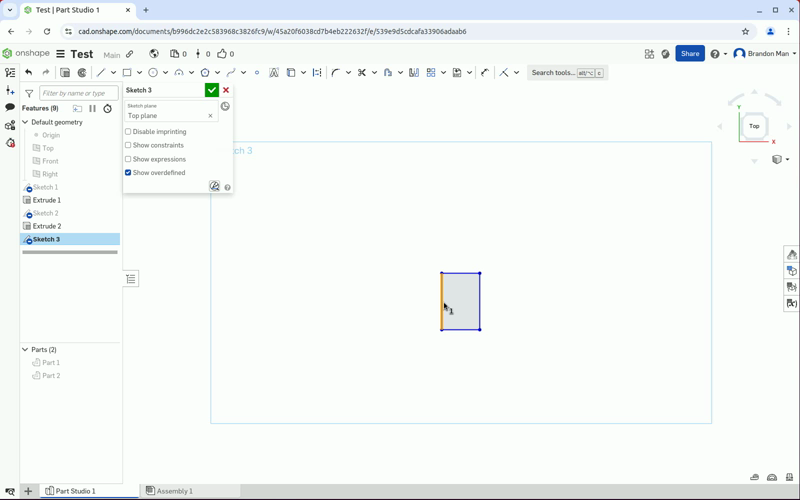
mouse_move(73, 352)
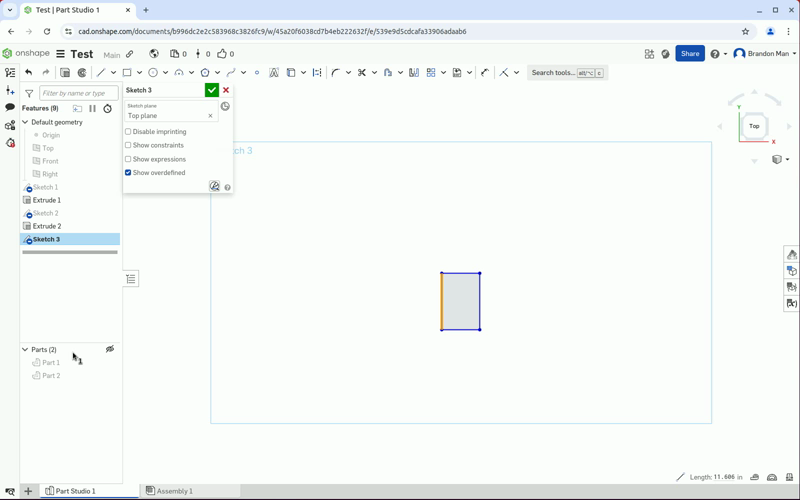
key(shift+y)
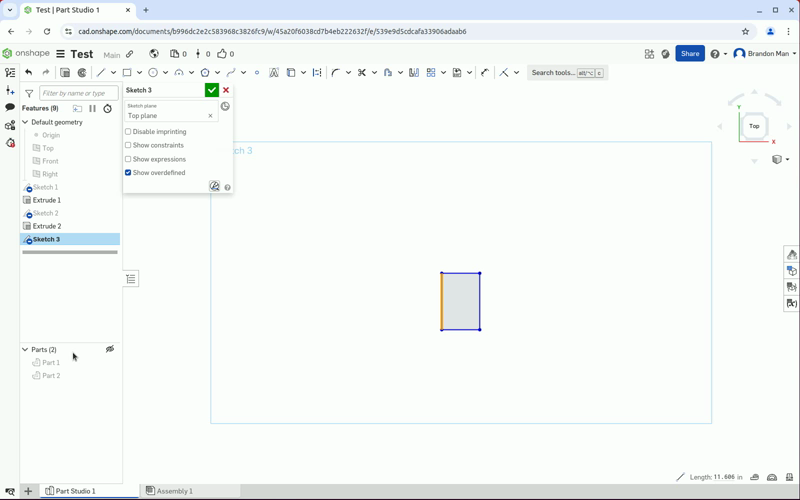
key(shift+e)
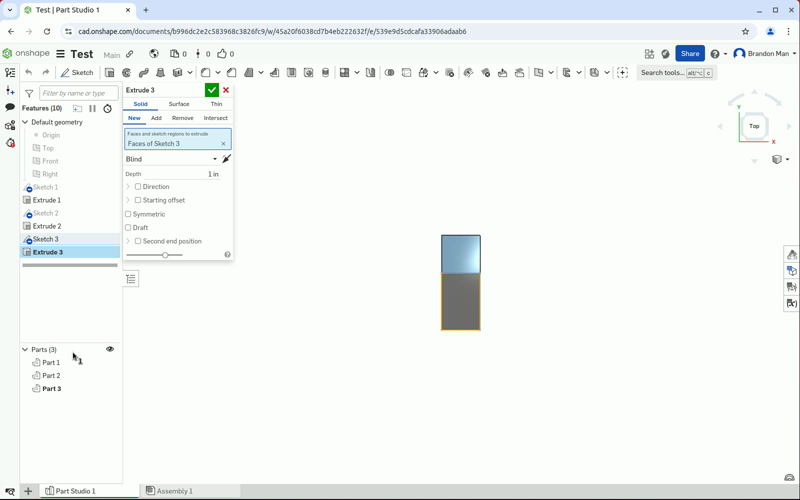
mouse_move(143, 106)
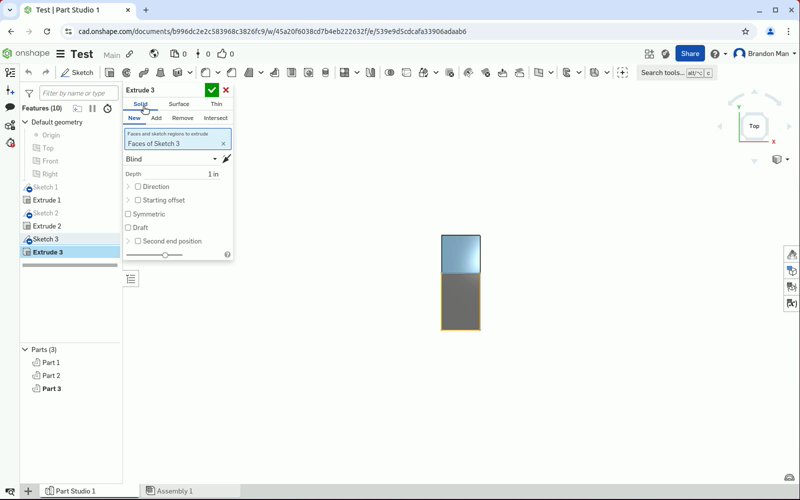
click(143, 106)
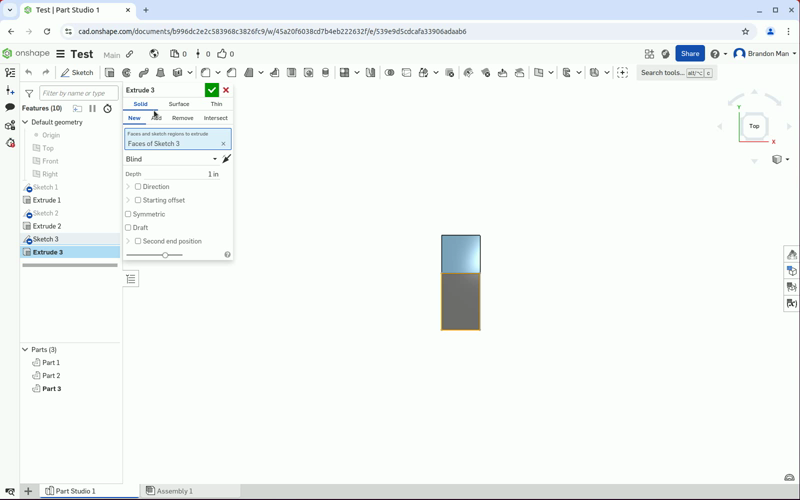
mouse_move(186, 120)
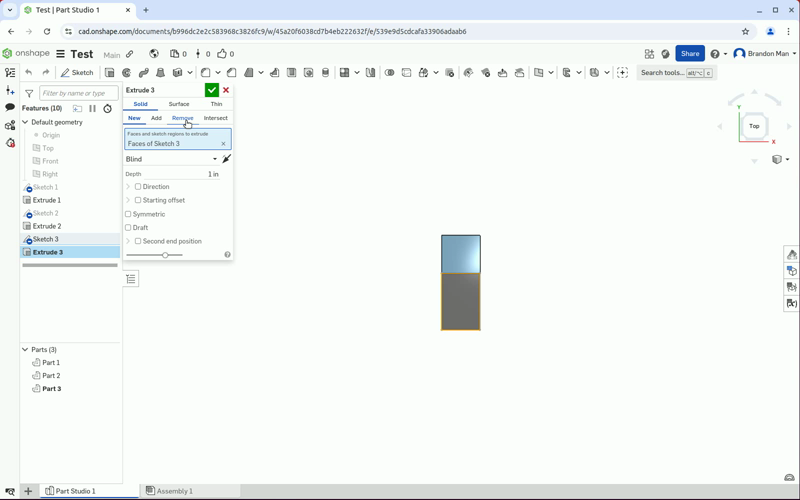
click(186, 120)
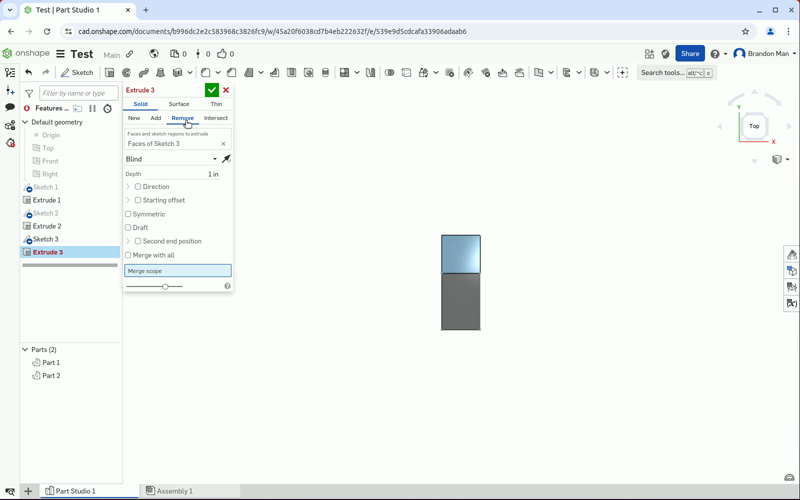
key(tab, 4)
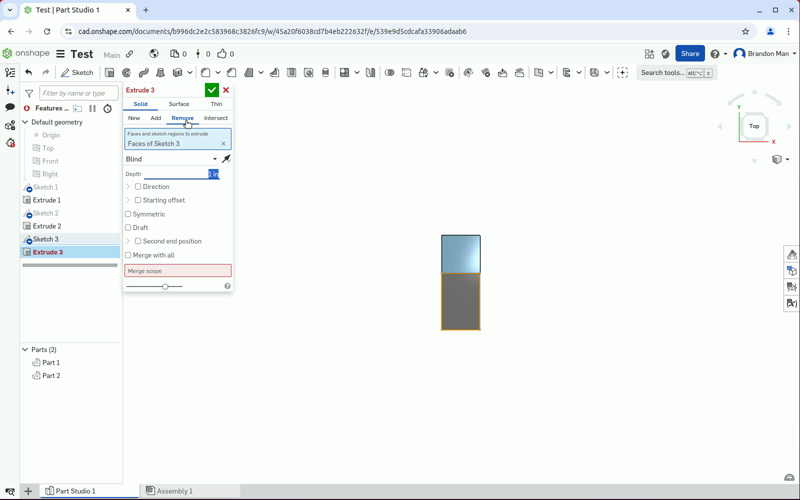
text(-17.331)
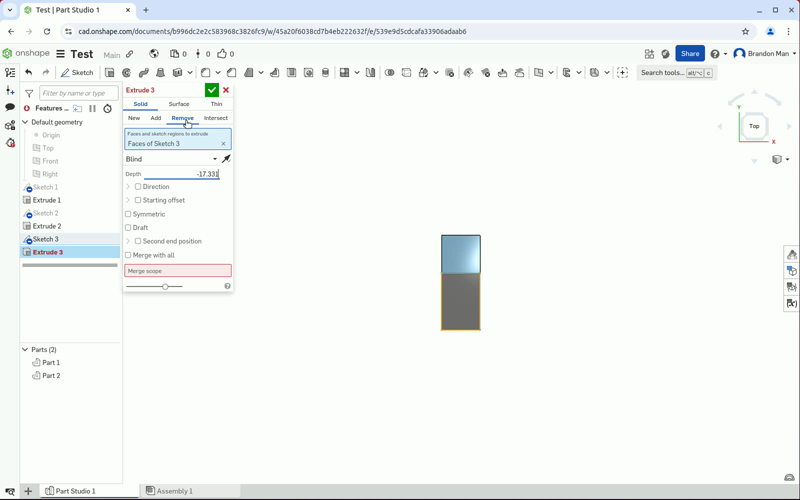
key(tab, 6)
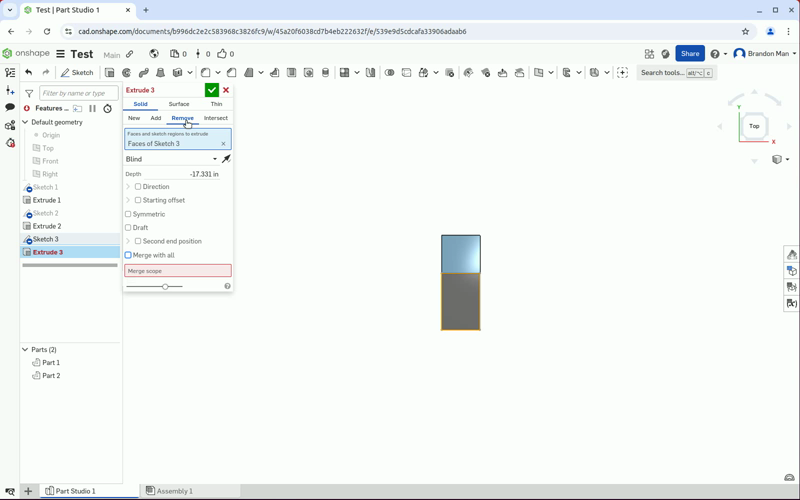
key(space)
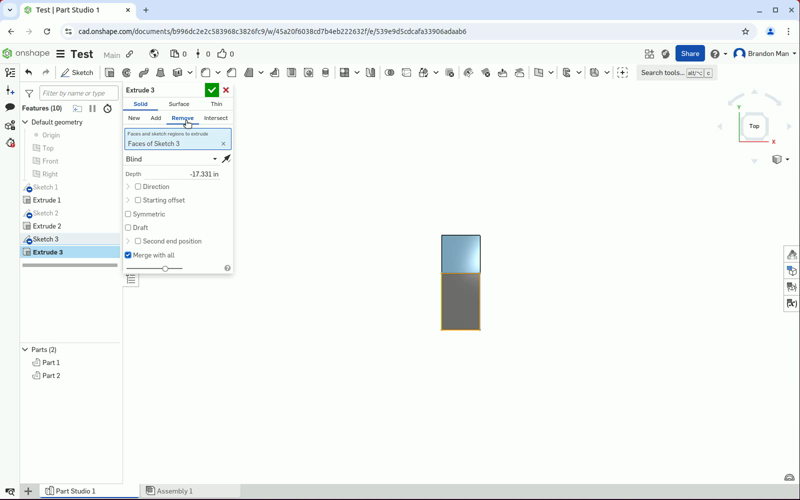
key(enter)
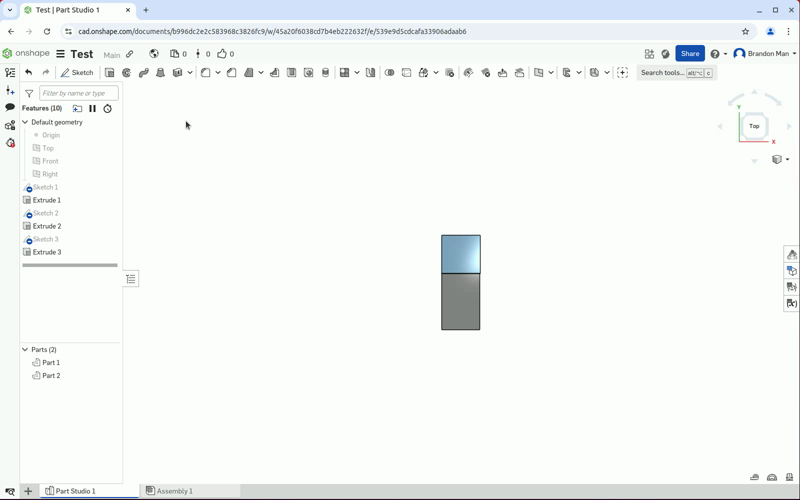
key(shift+h)
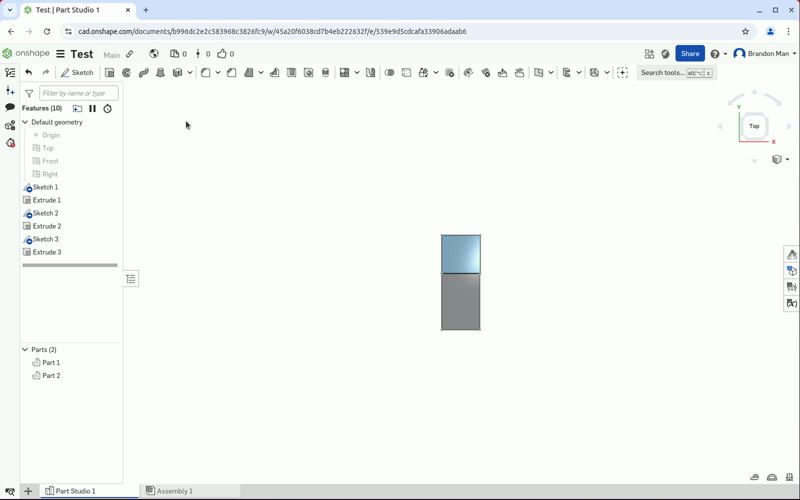
key(shift+h)
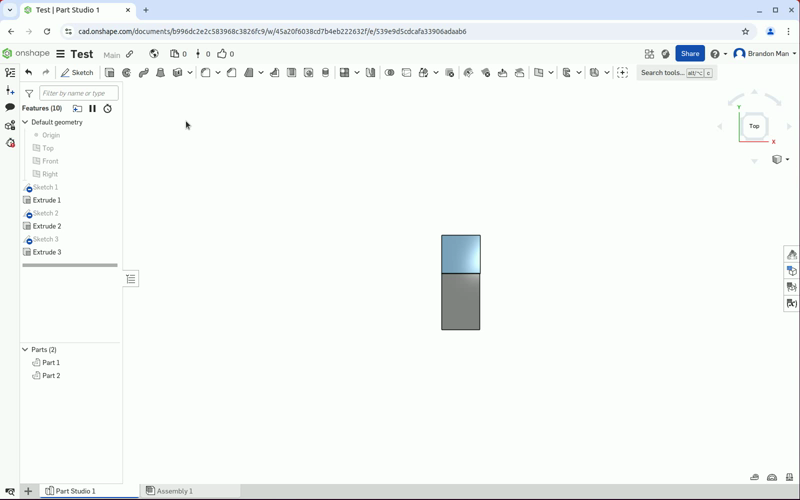
mouse_move(73, 189)
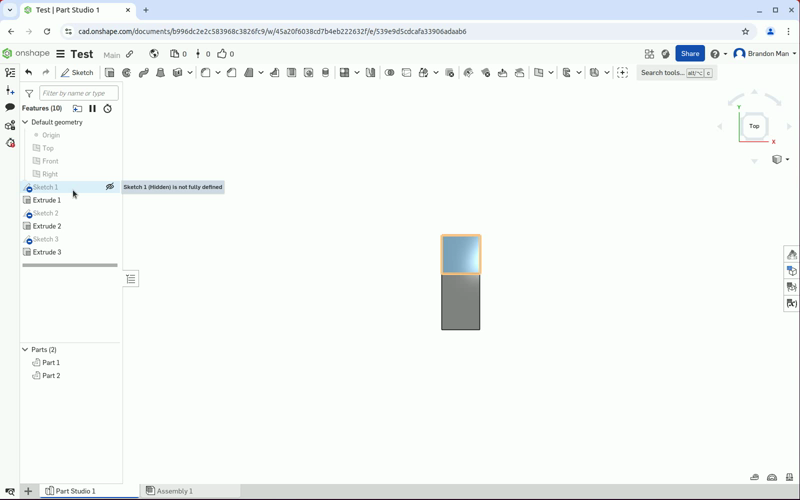
click(73, 189)
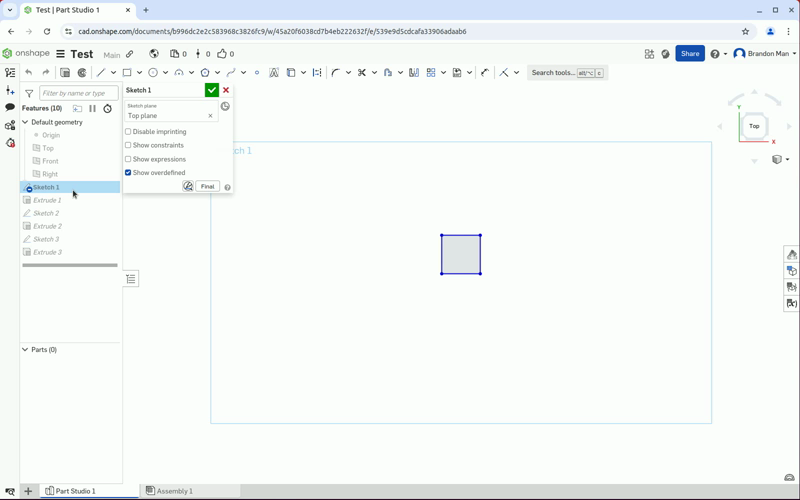
mouse_move(229, 92)
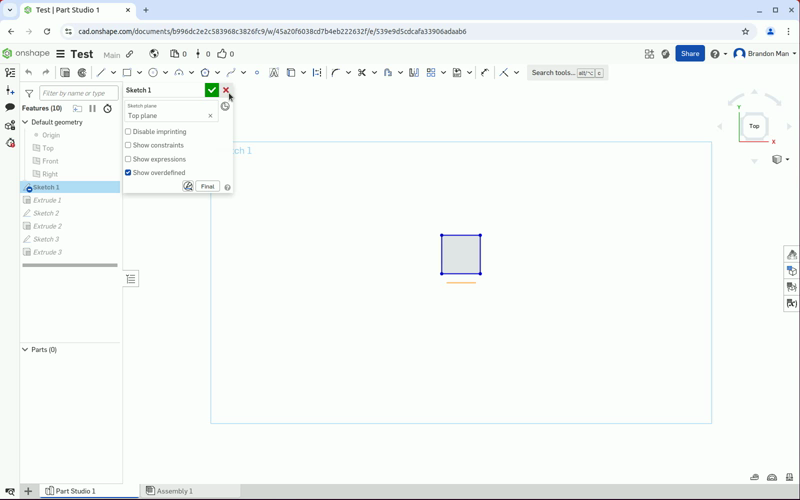
click(229, 92)
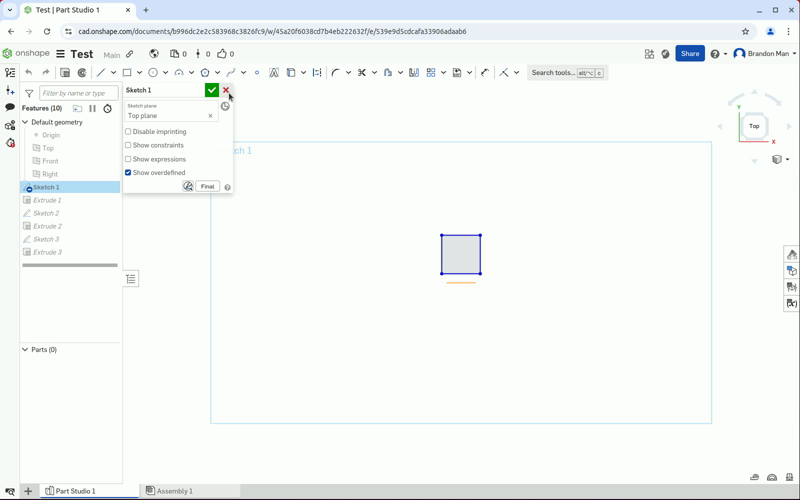
key(shift+s)
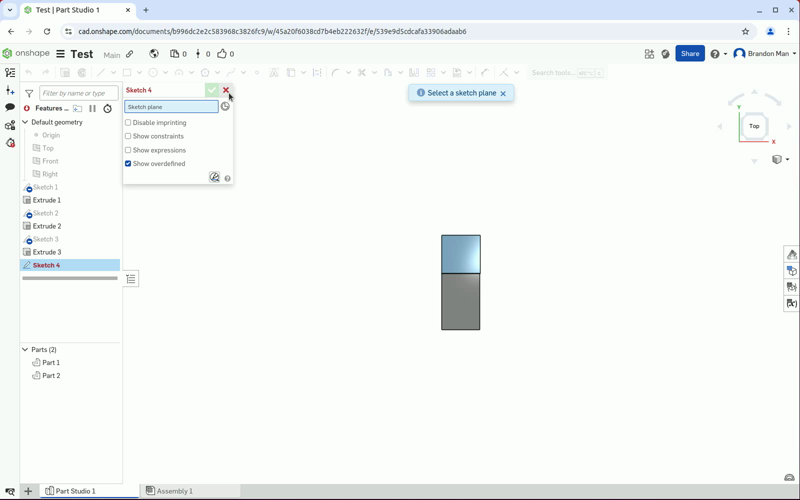
mouse_move(73, 150)
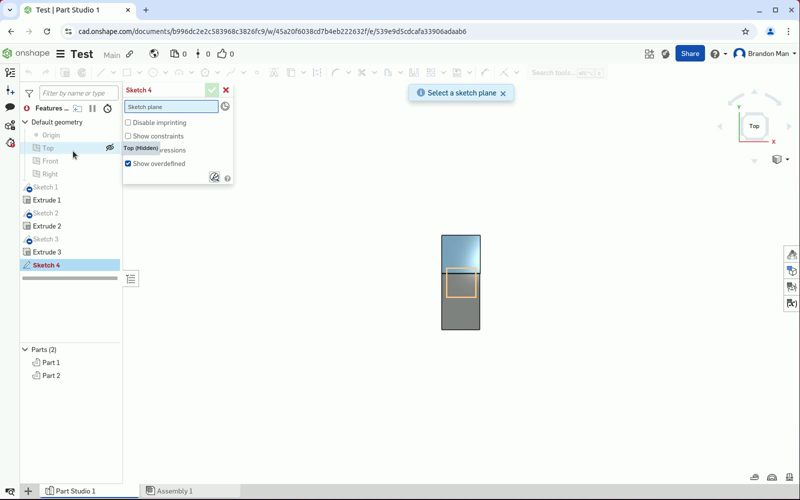
click(73, 150)
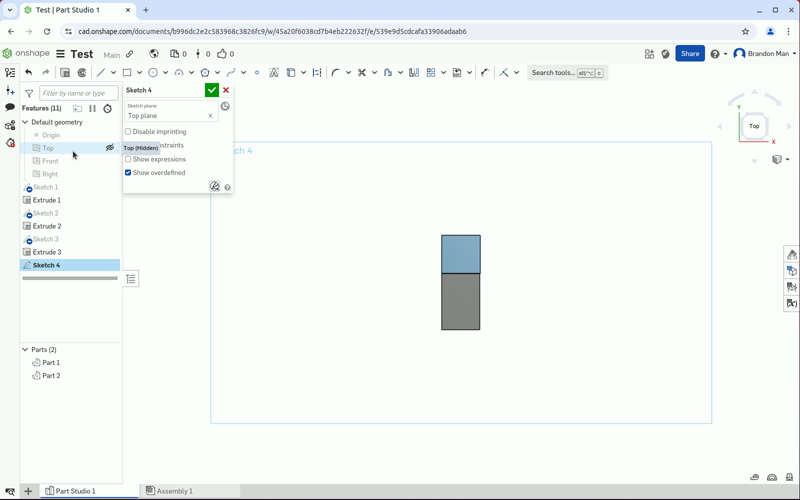
mouse_move(73, 352)
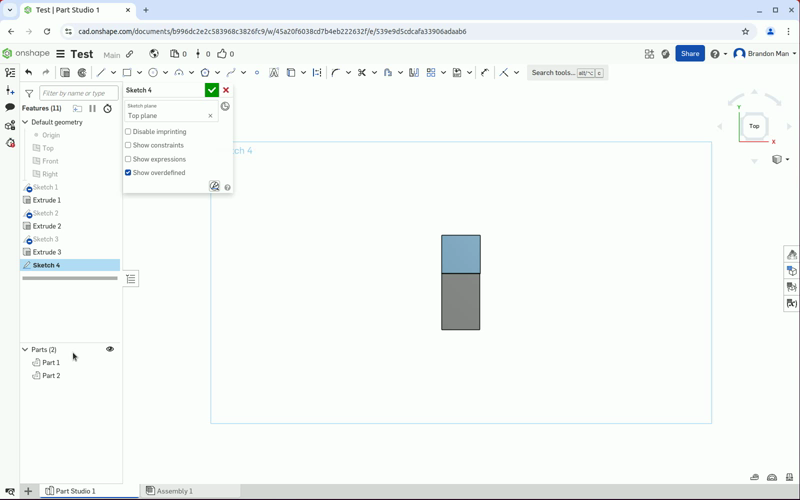
key(y)
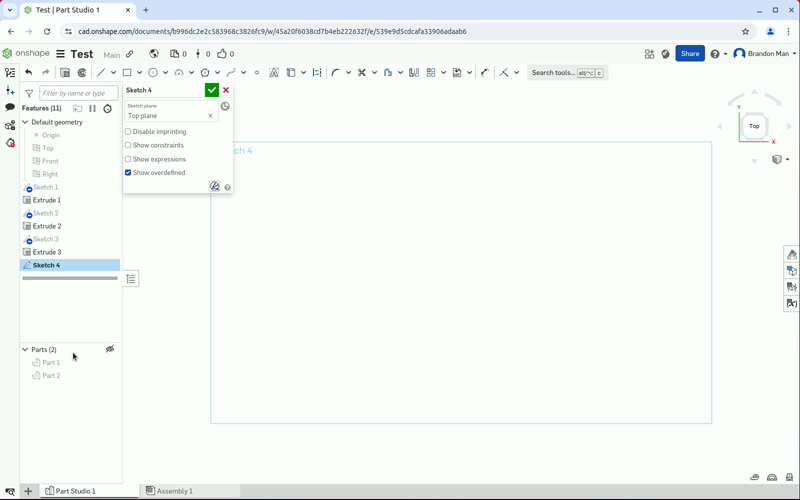
key(l)
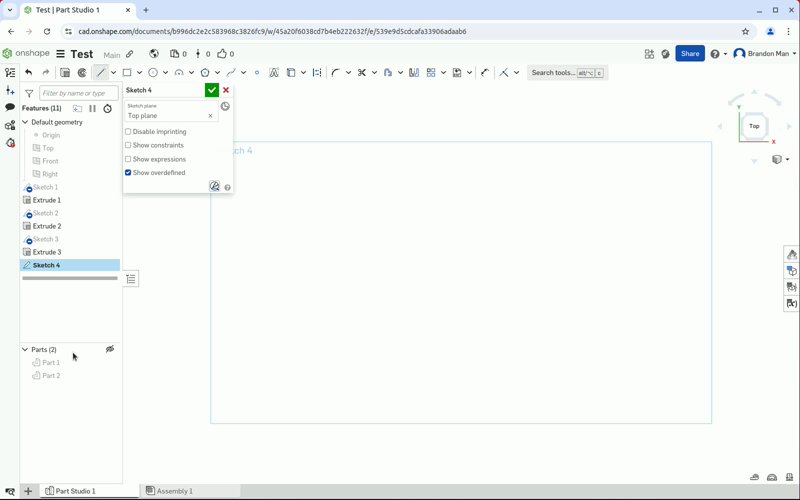
key_down(shift)
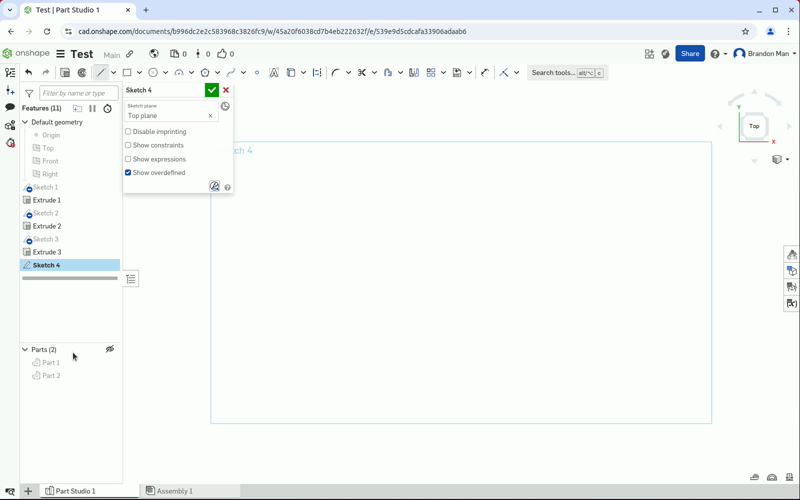
mouse_move(441, 329)
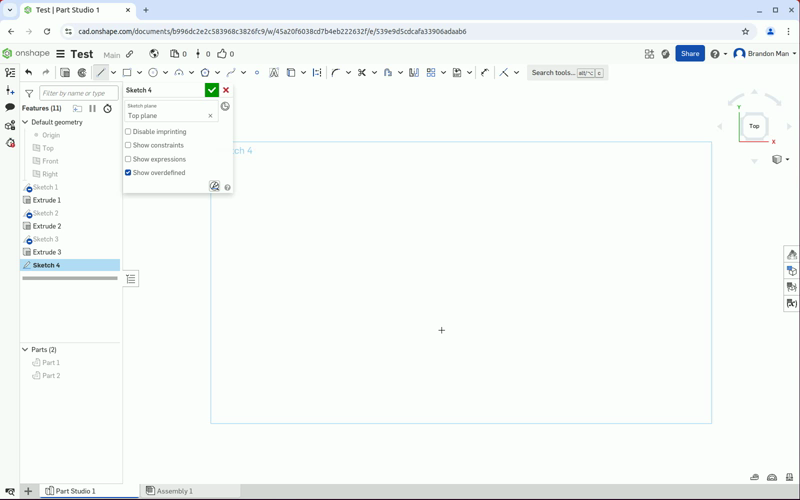
click(441, 329)
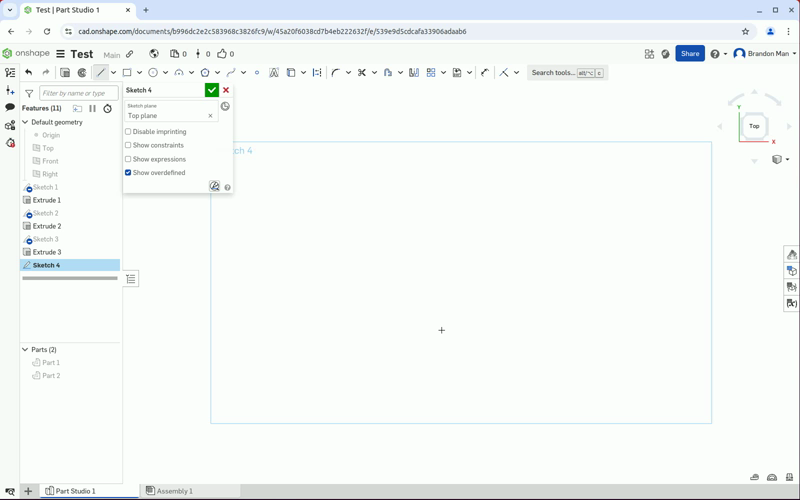
key_up(shift)
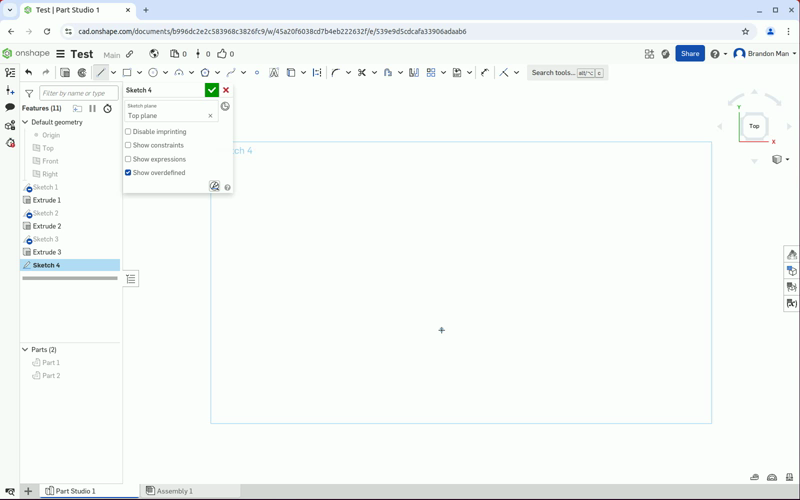
key_down(shift)
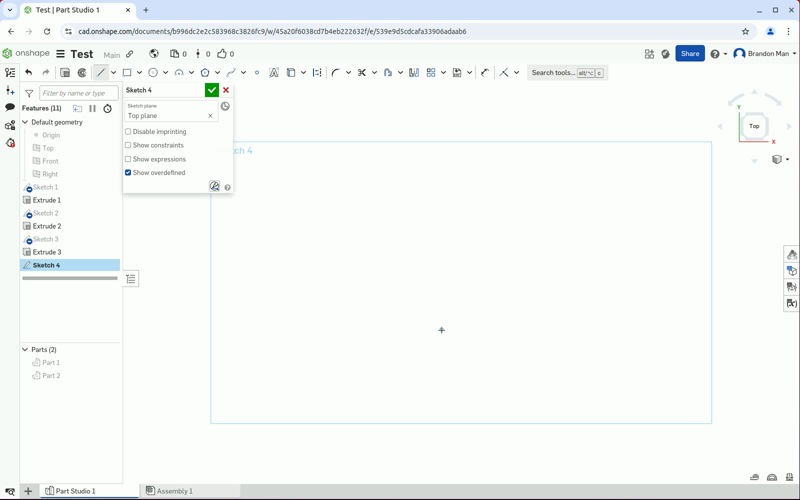
mouse_move(471, 329)
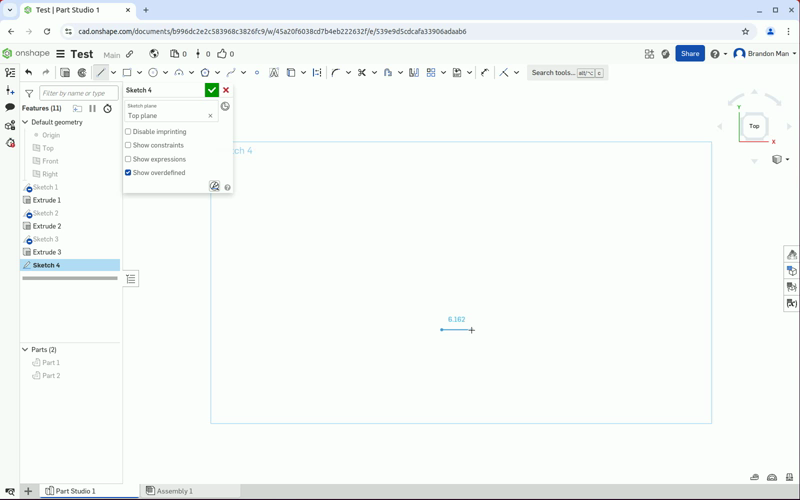
mouse_move(479, 329)
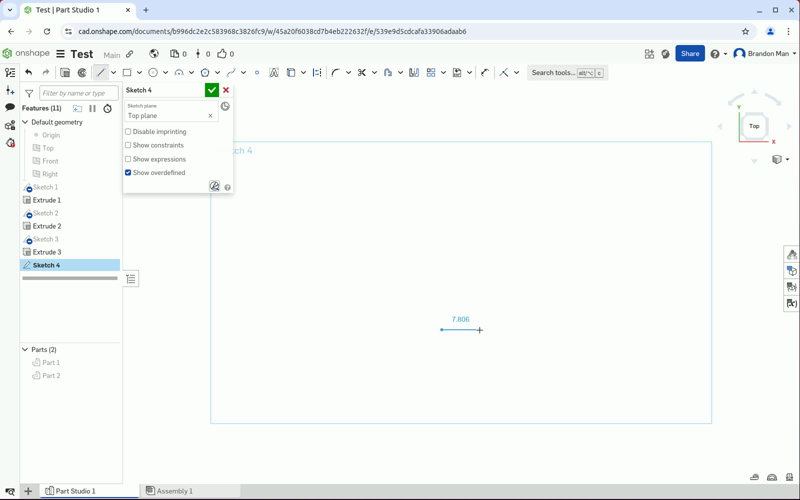
click(479, 329)
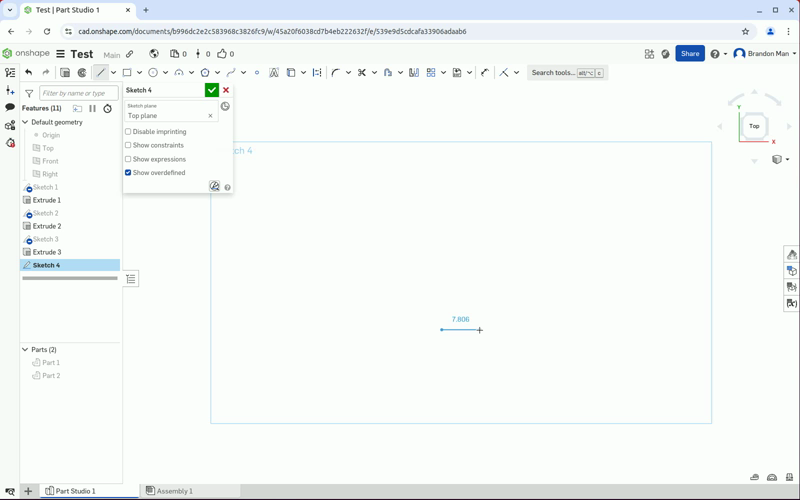
key_up(shift)
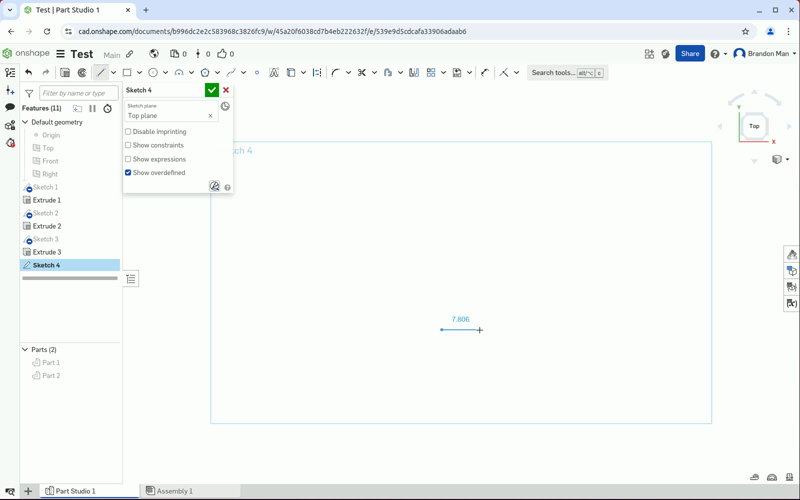
key_down(shift)
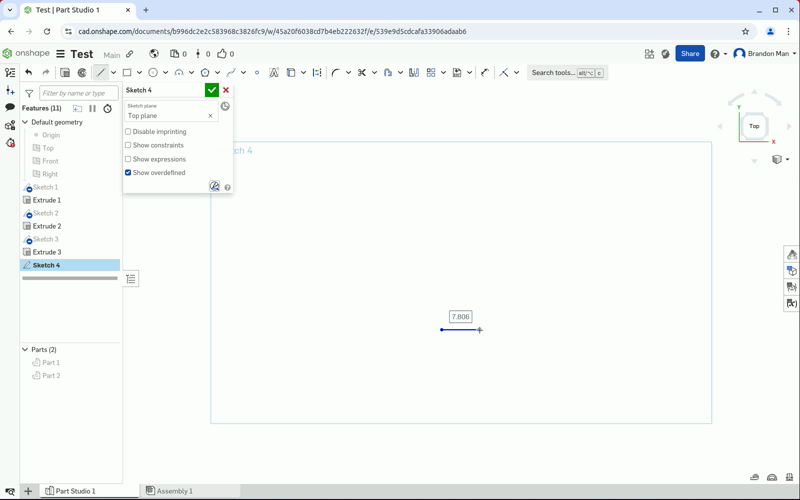
mouse_move(509, 329)
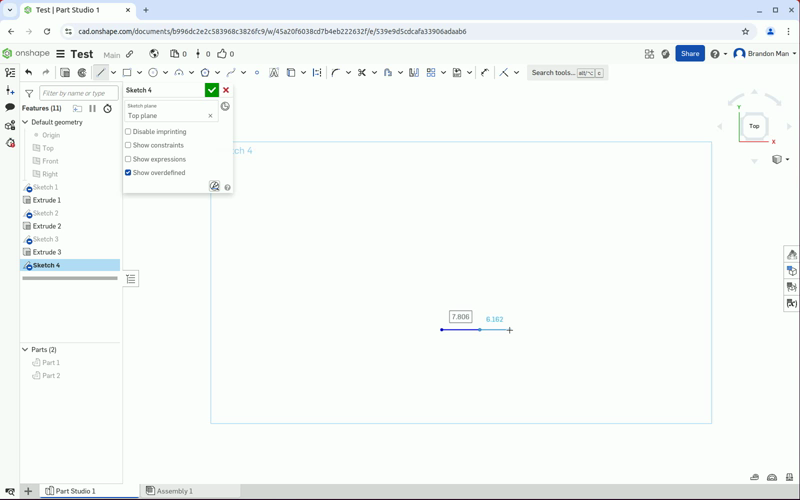
mouse_move(479, 273)
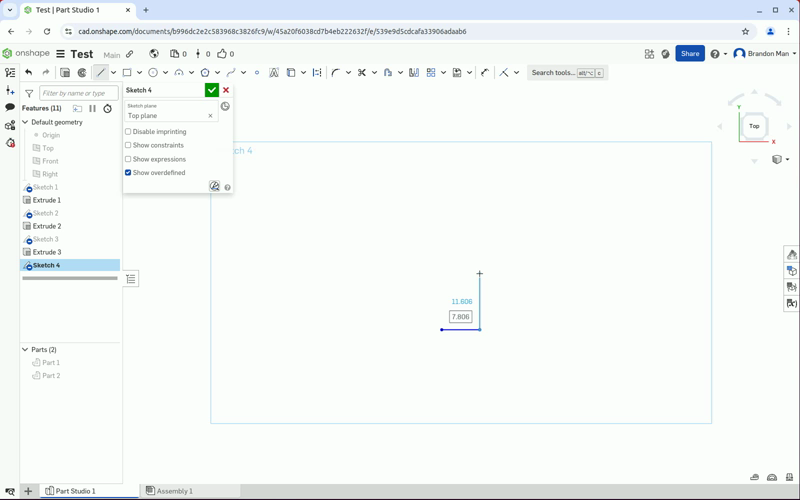
click(479, 273)
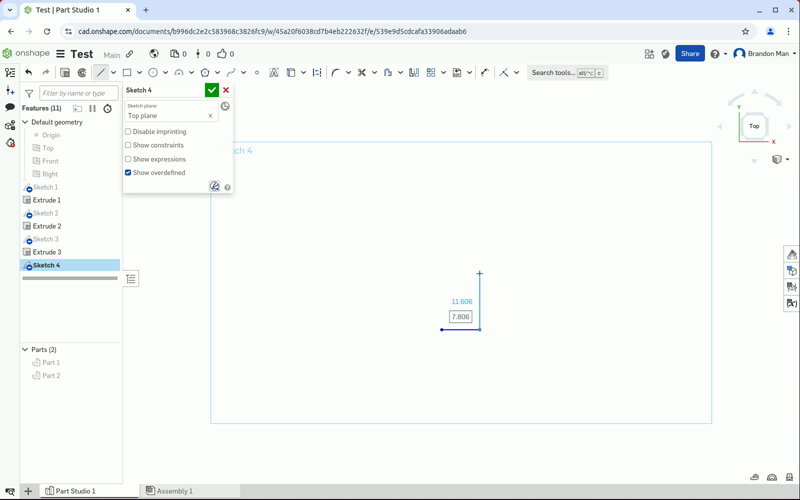
key_up(shift)
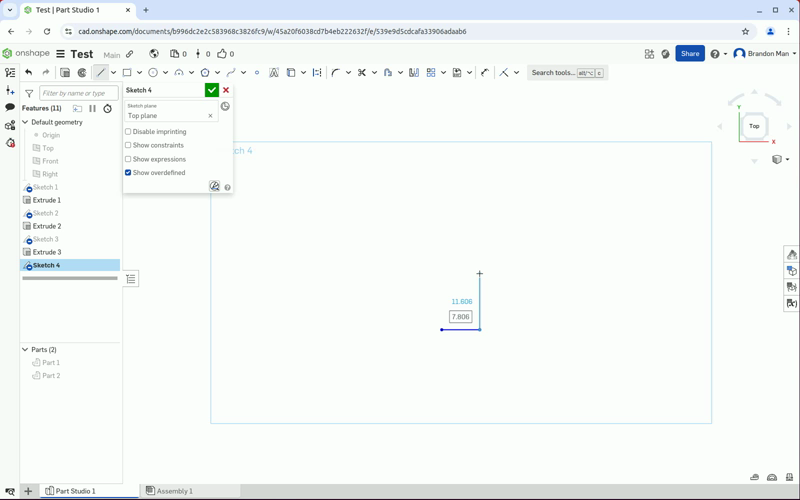
key_down(shift)
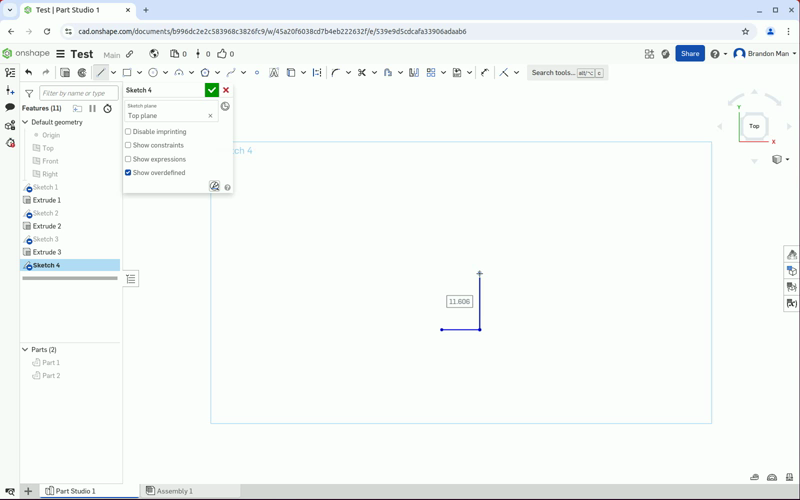
mouse_move(509, 273)
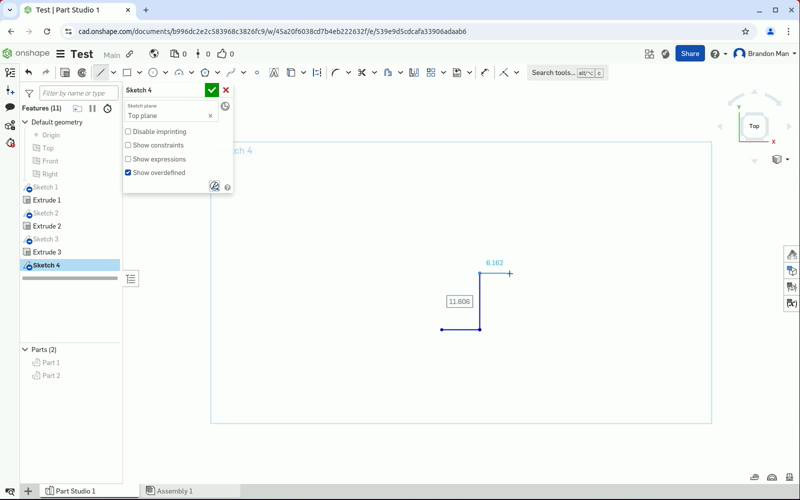
mouse_move(441, 273)
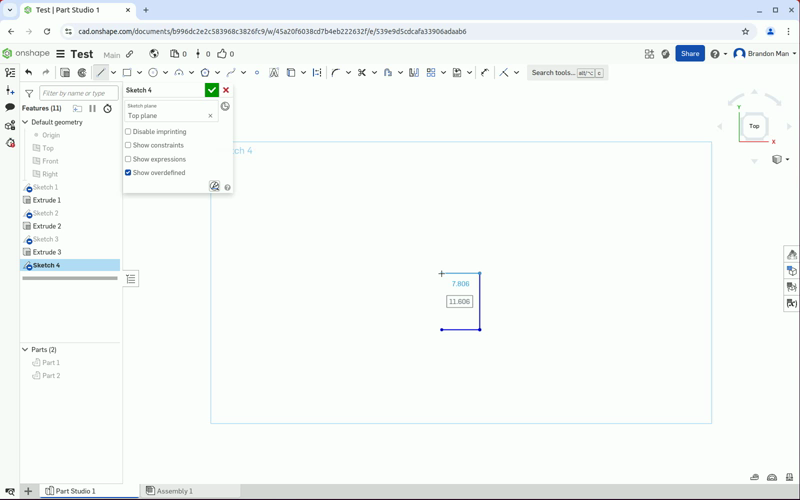
click(441, 273)
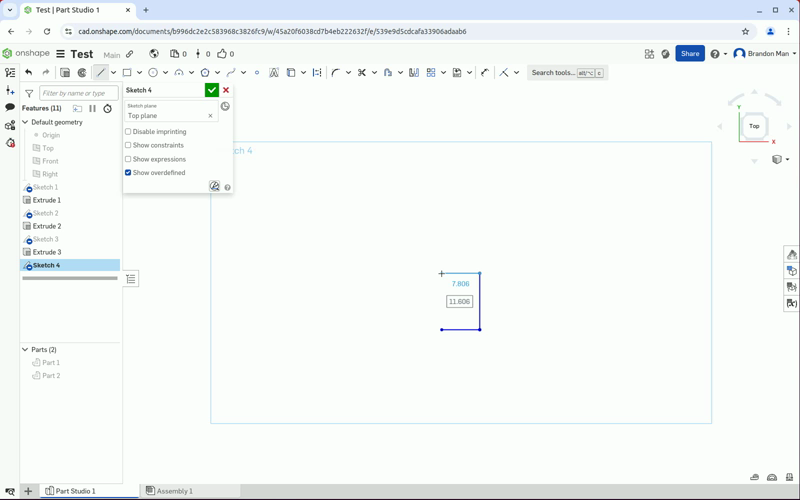
key_up(shift)
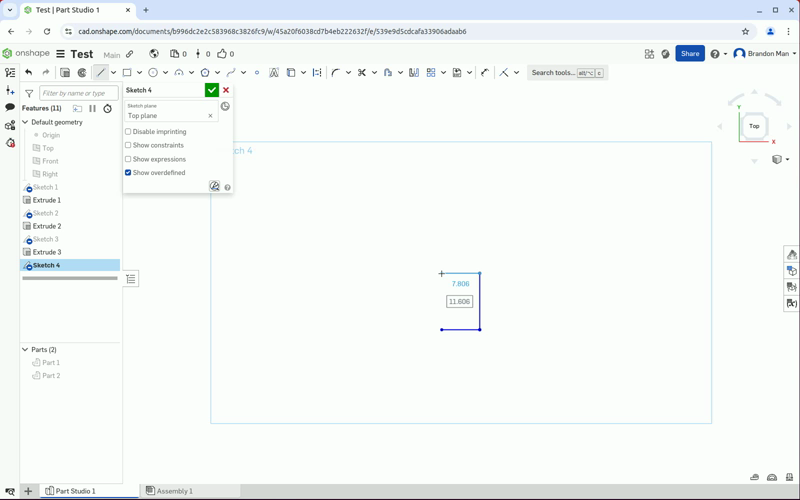
mouse_move(471, 273)
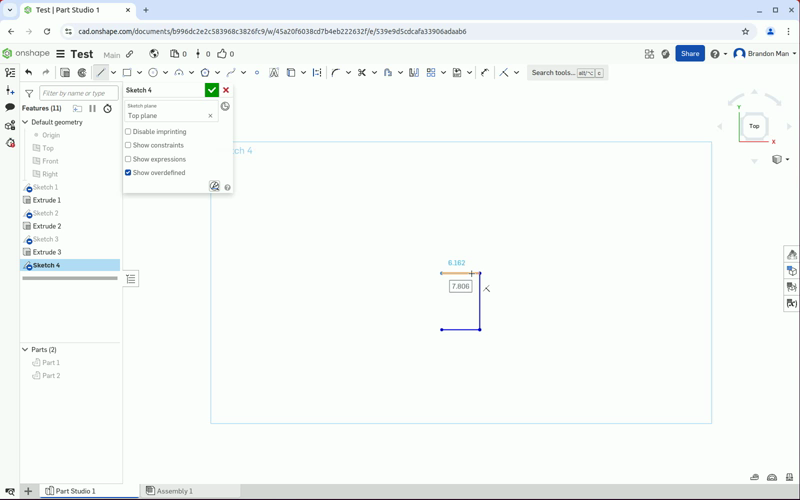
key_down(shift)
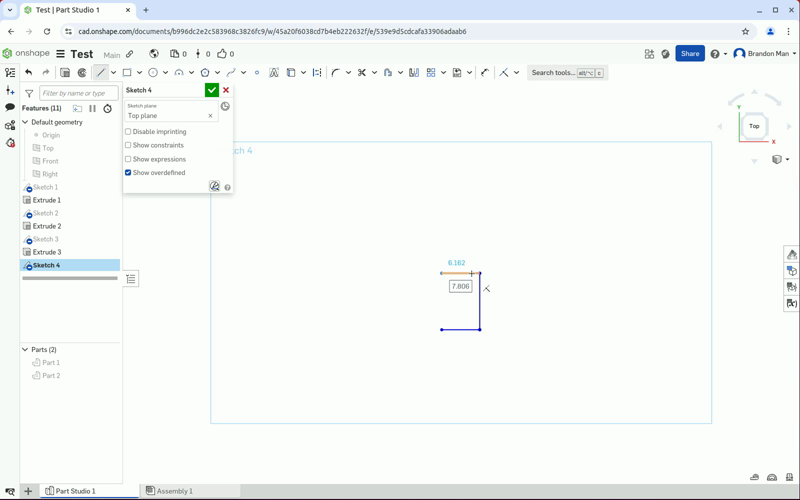
mouse_move(441, 329)
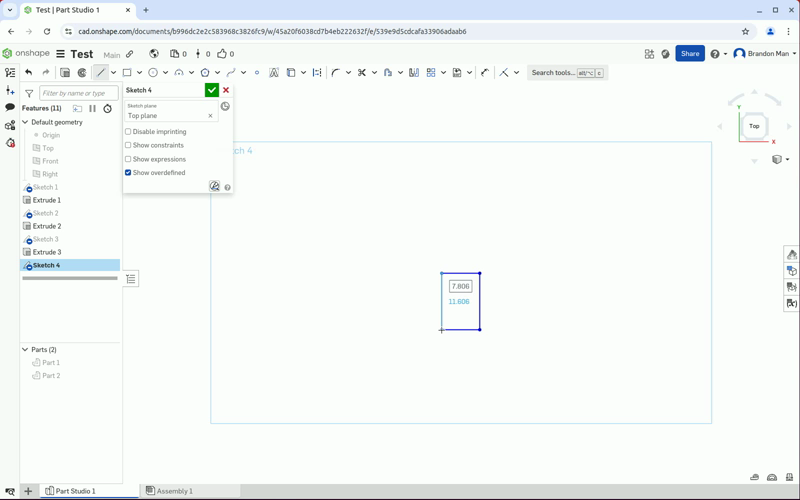
key_up(shift)
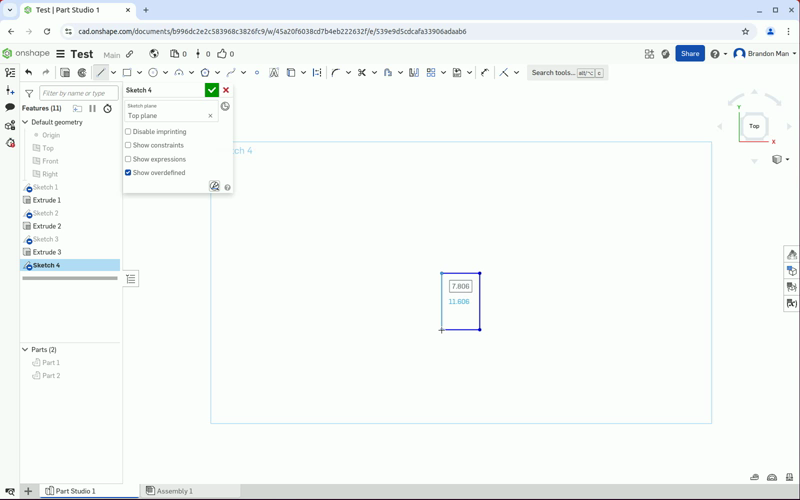
click(441, 329)
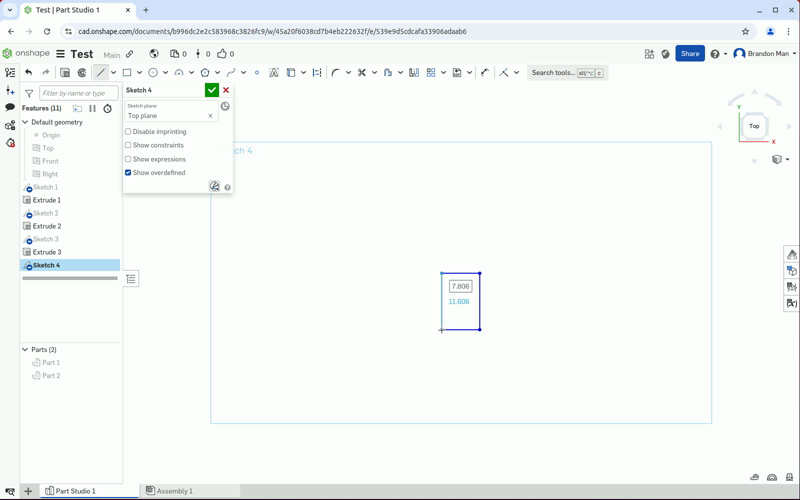
key(esc)
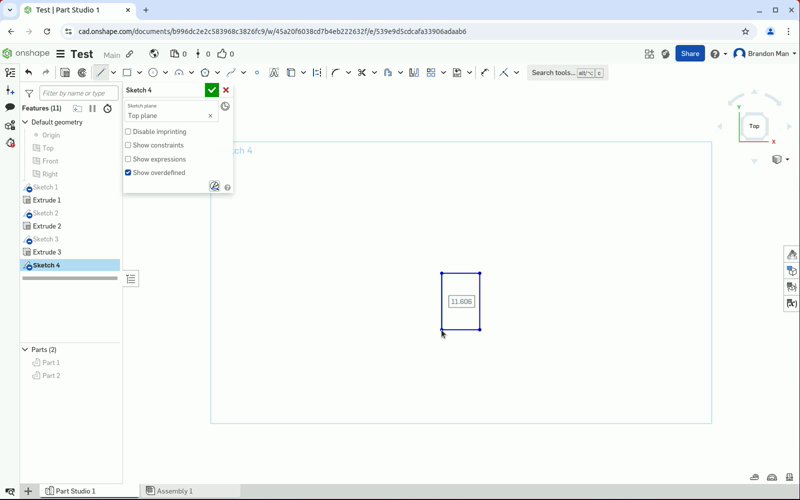
mouse_move(477, 291)
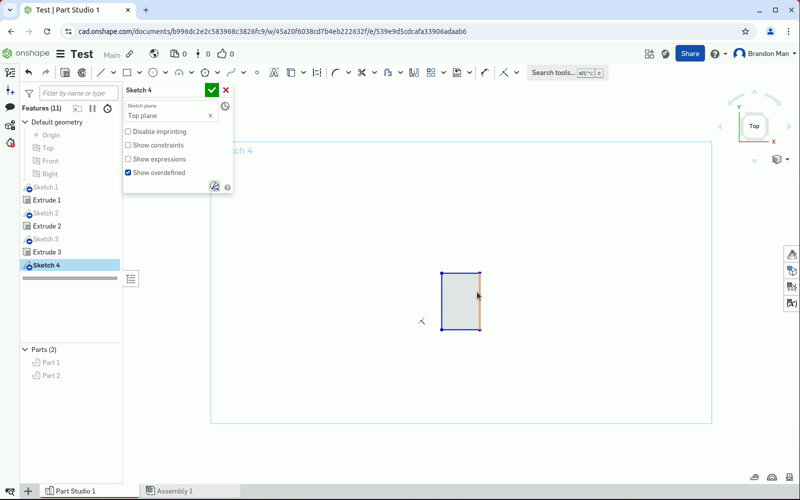
click(477, 291)
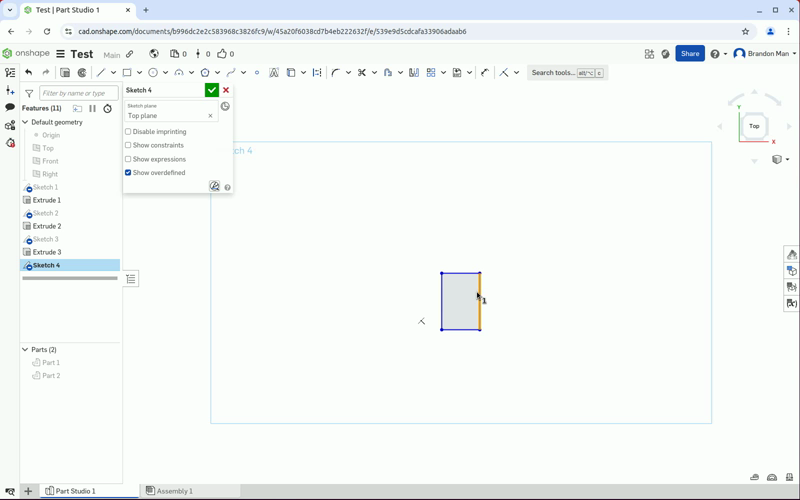
mouse_move(73, 352)
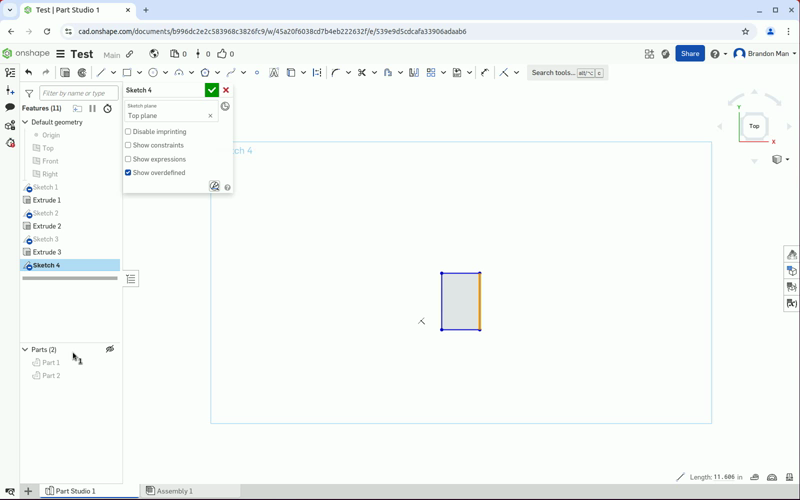
key(shift+y)
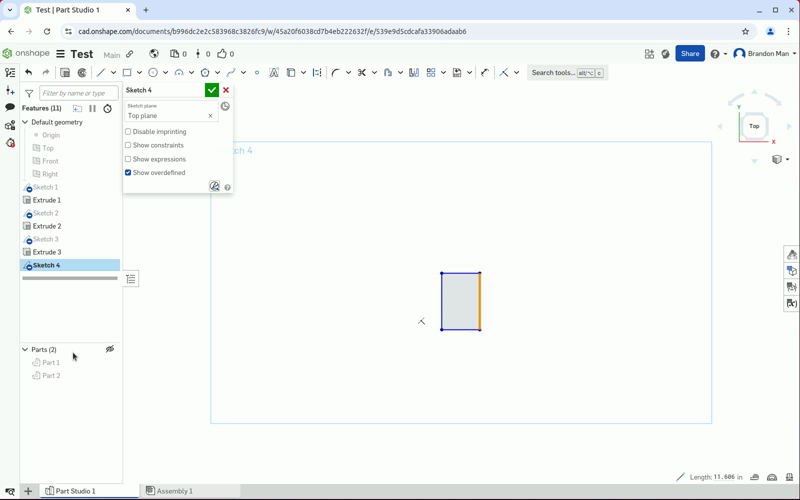
key(shift+e)
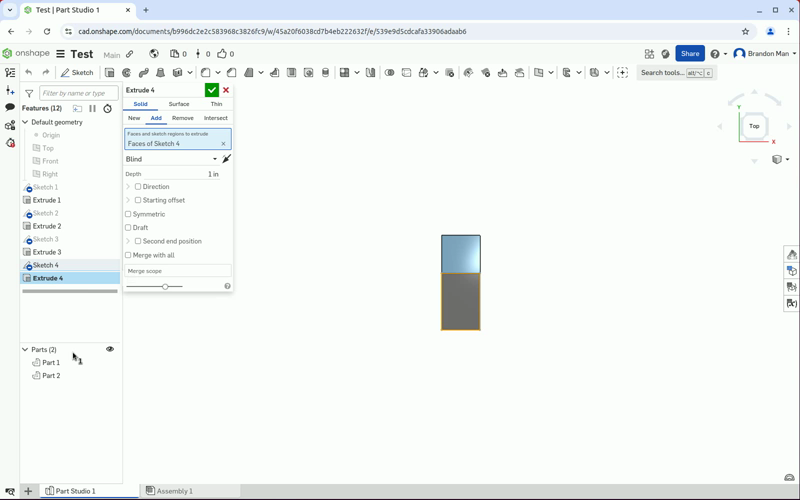
mouse_move(143, 106)
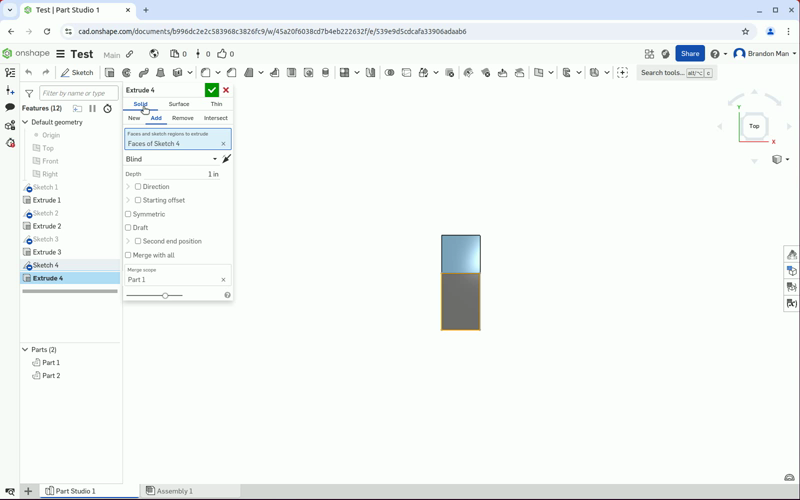
click(143, 106)
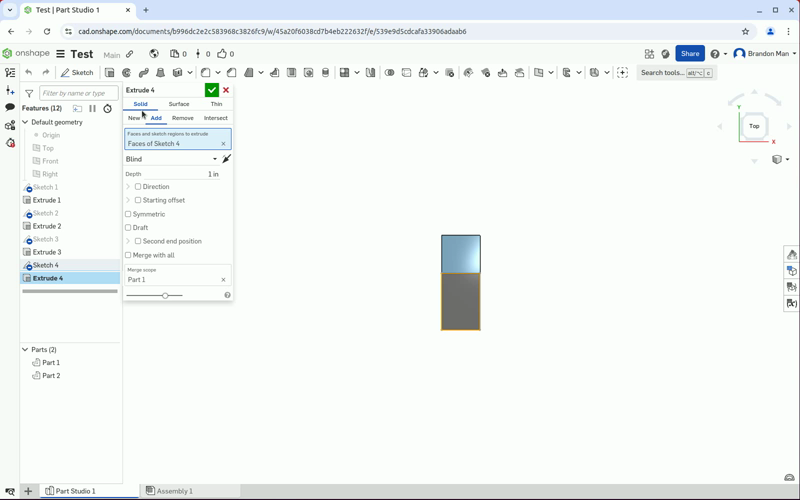
mouse_move(137, 120)
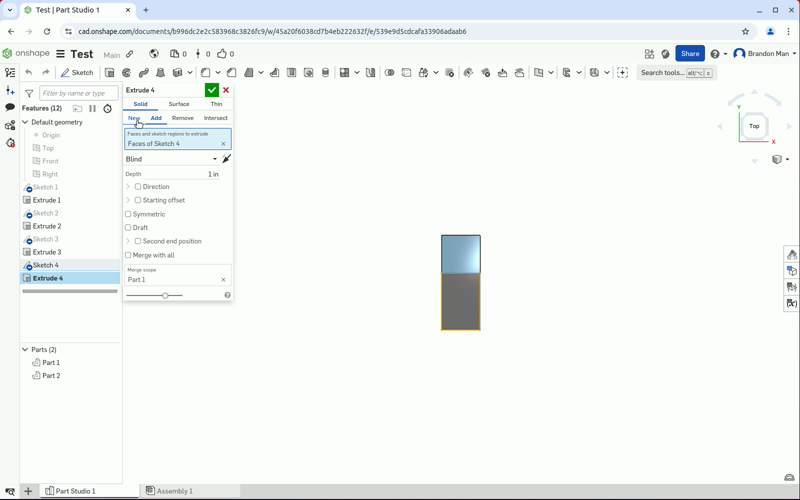
click(137, 120)
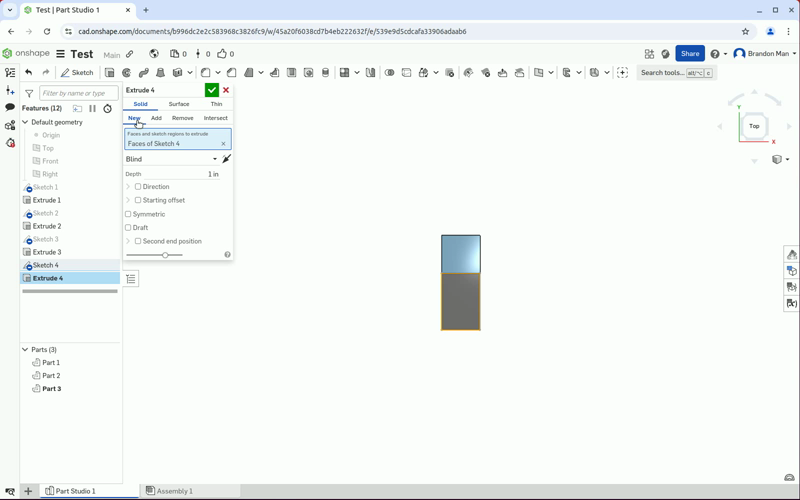
key(tab, 4)
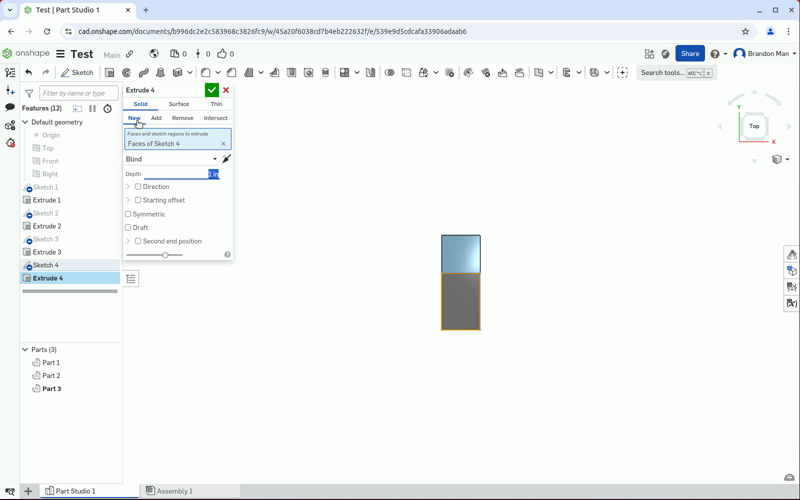
text(5.777)
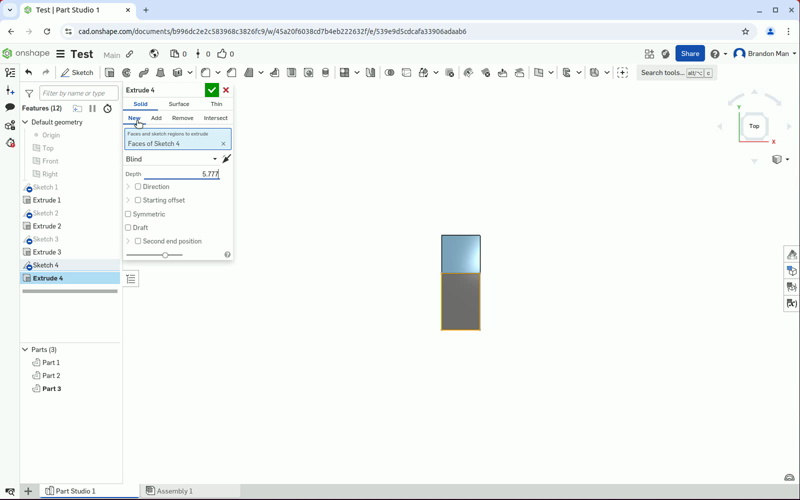
key(enter)
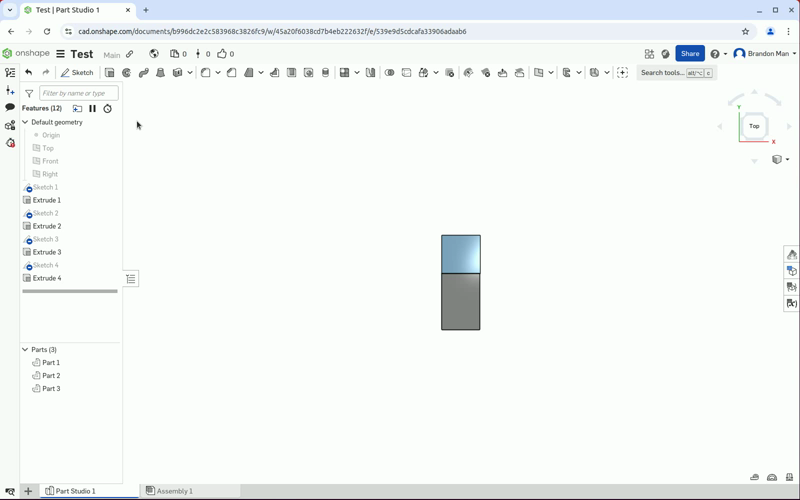
key(shift+h)
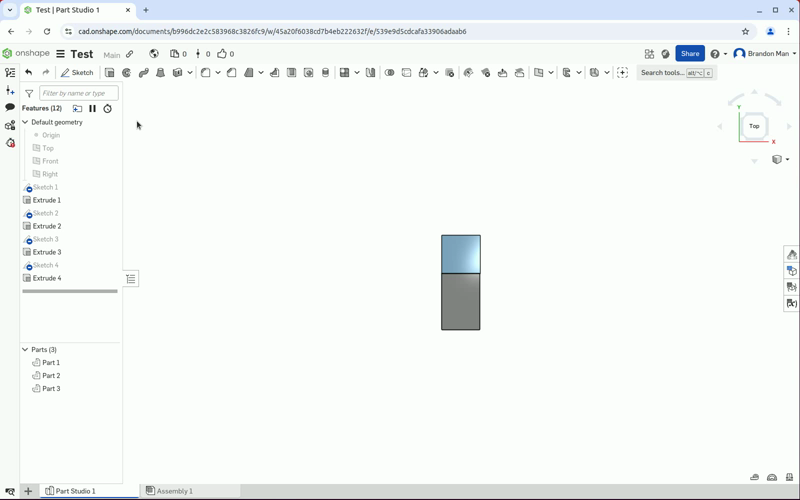
key(shift+h)
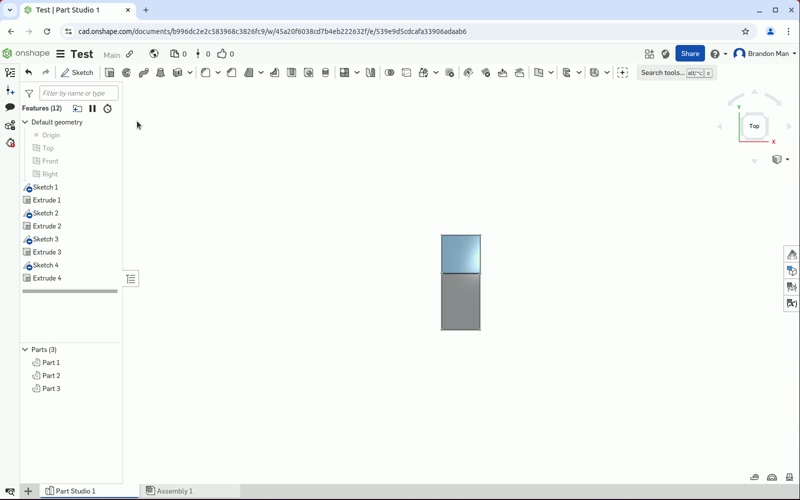
key(shift+7)
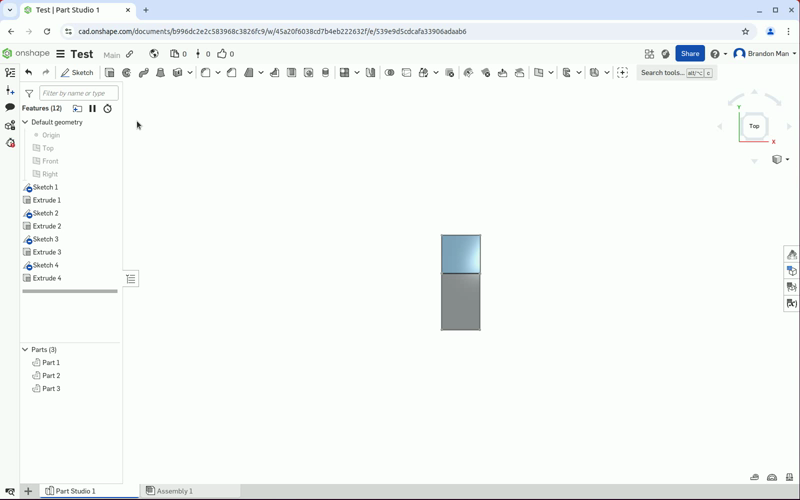
key(up, 3)
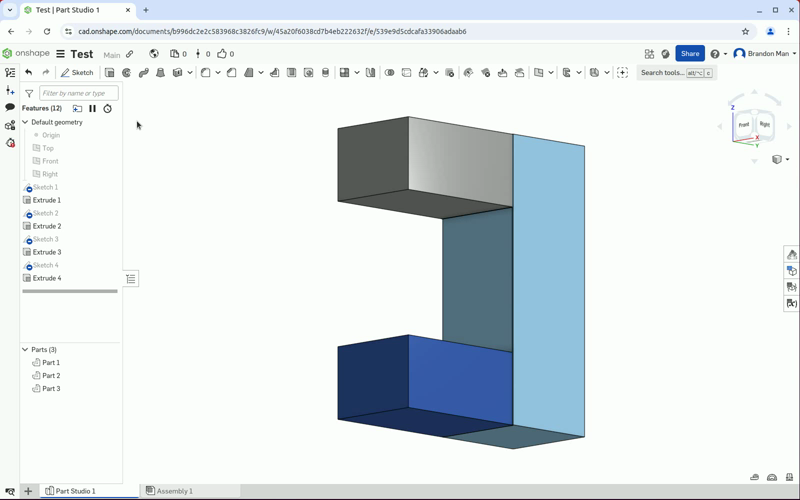
key(left, 3)
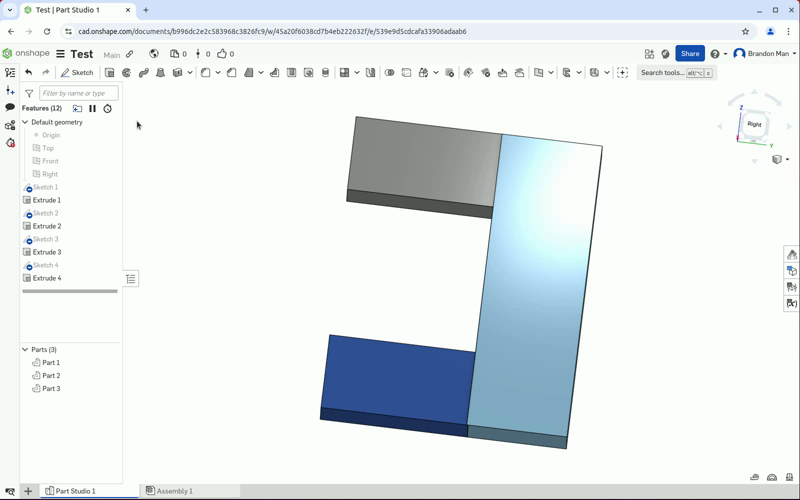
key(right, 3)
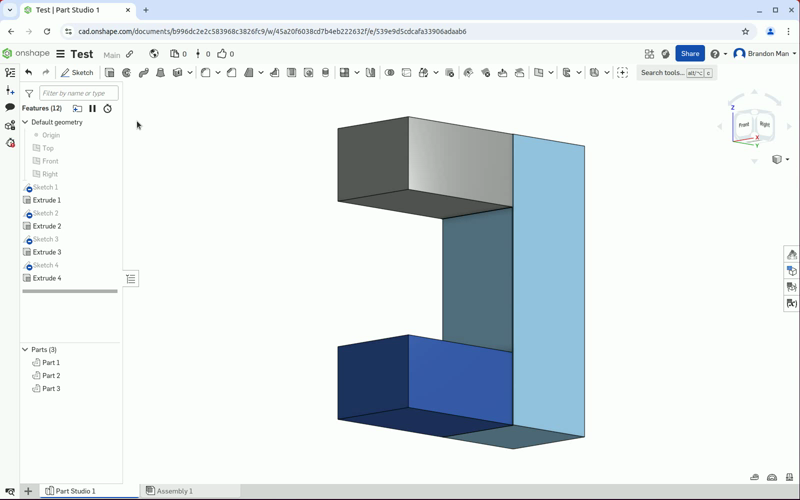
key(down, 3)
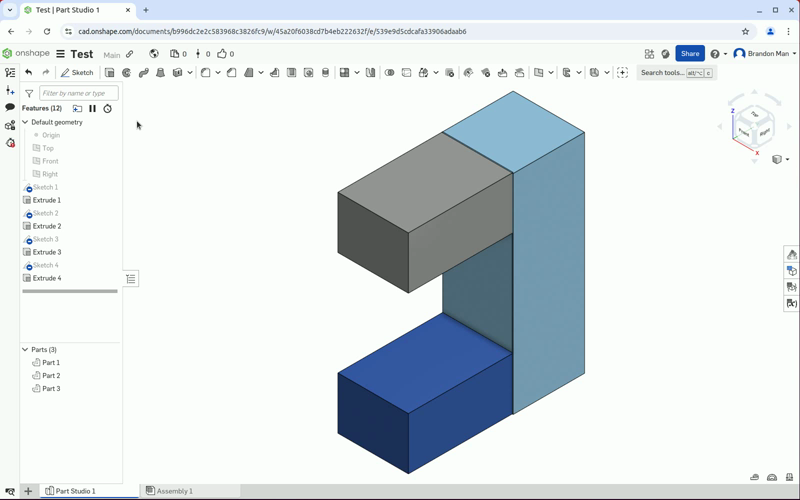
mouse_move(73, 189)
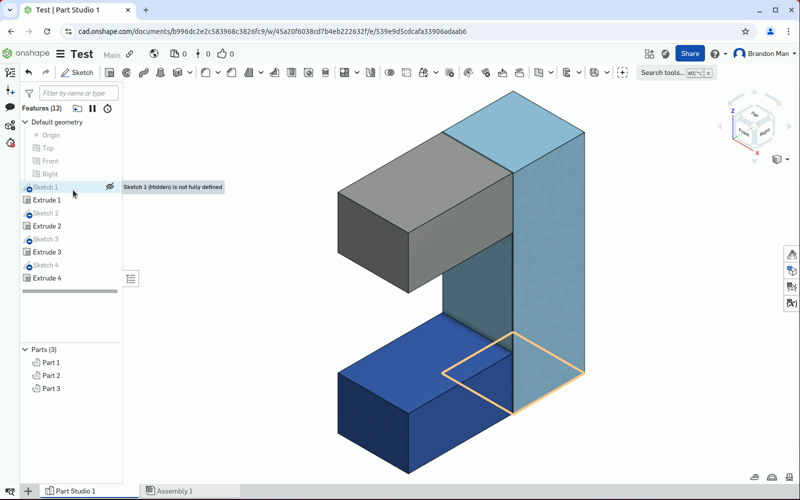
click(73, 189)